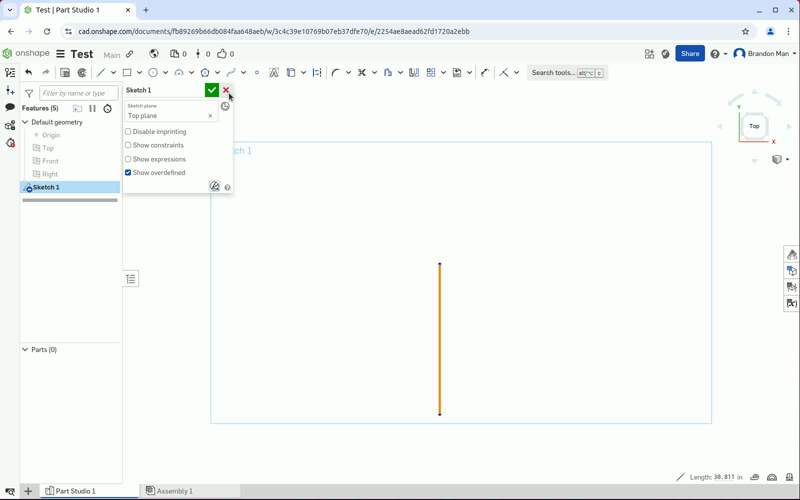
key(shift+h)
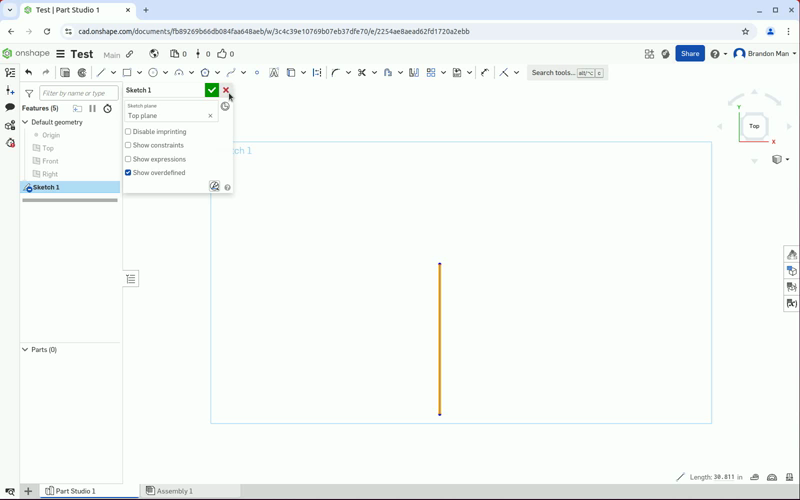
key(shift+s)
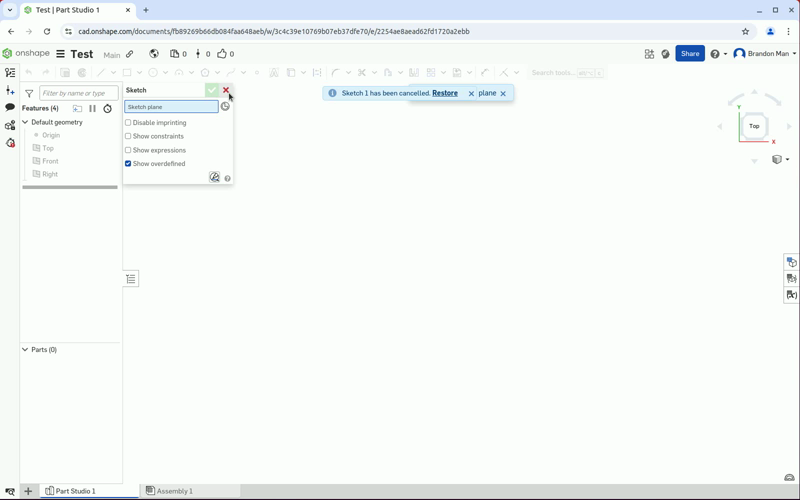
mouse_move(73, 150)
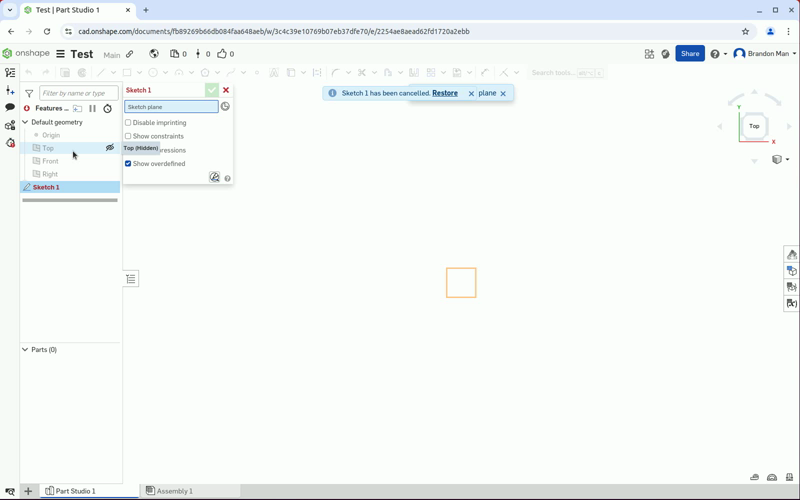
click(73, 150)
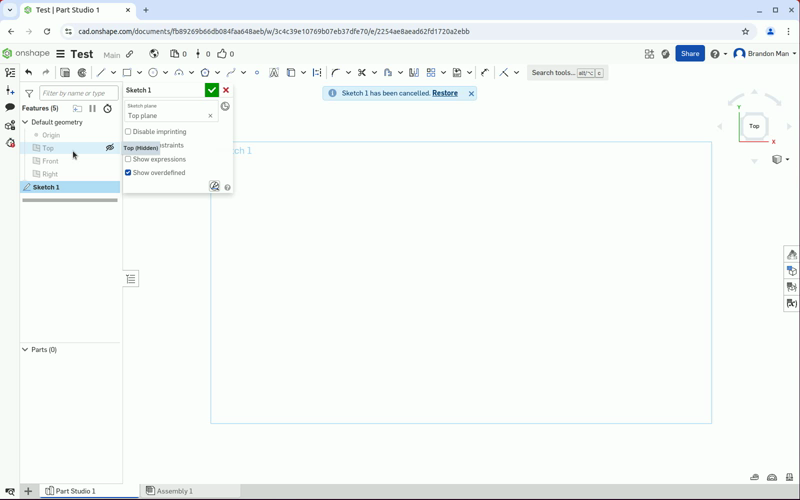
mouse_move(73, 352)
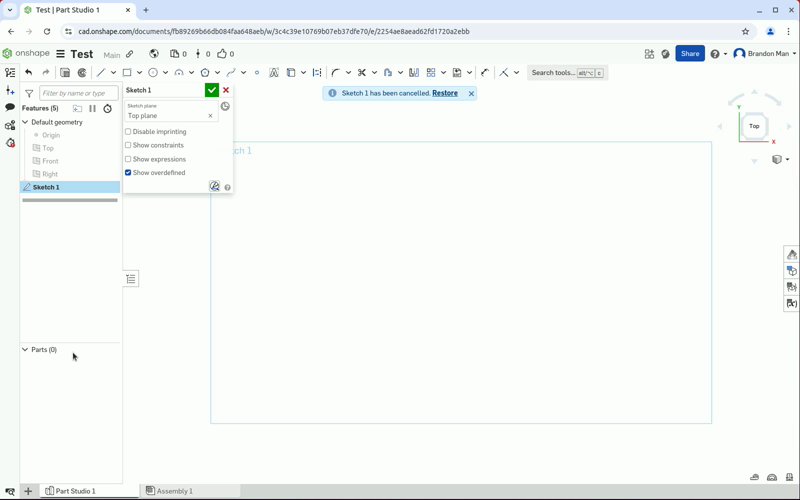
key(y)
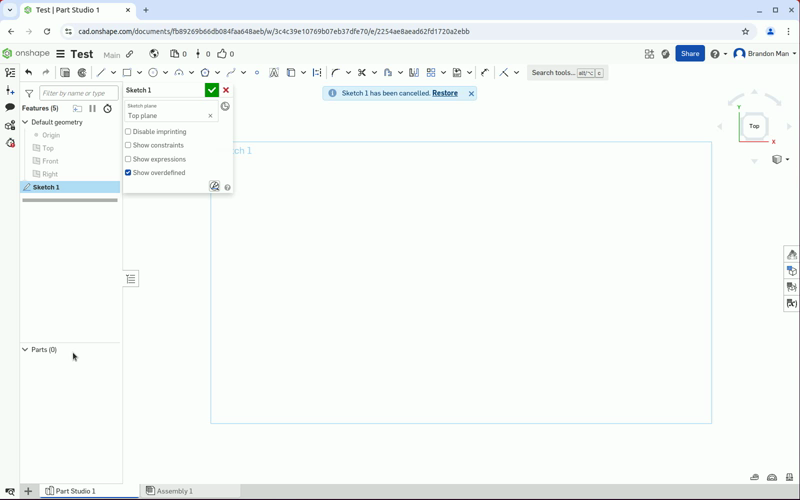
key(l)
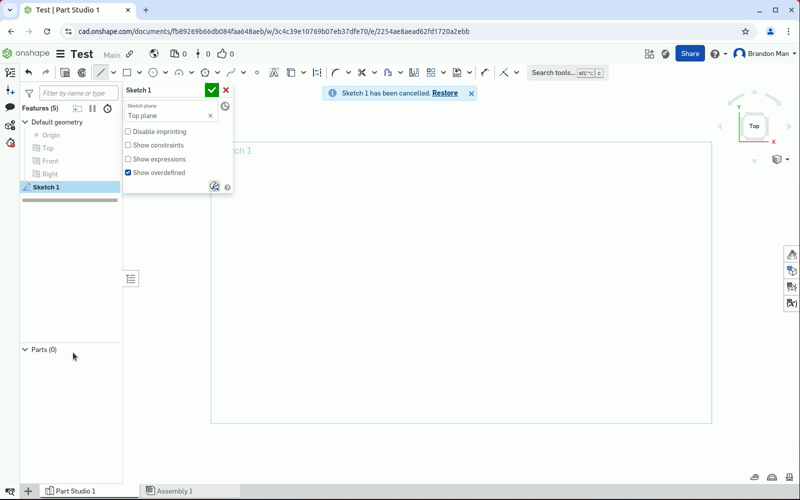
key_down(shift)
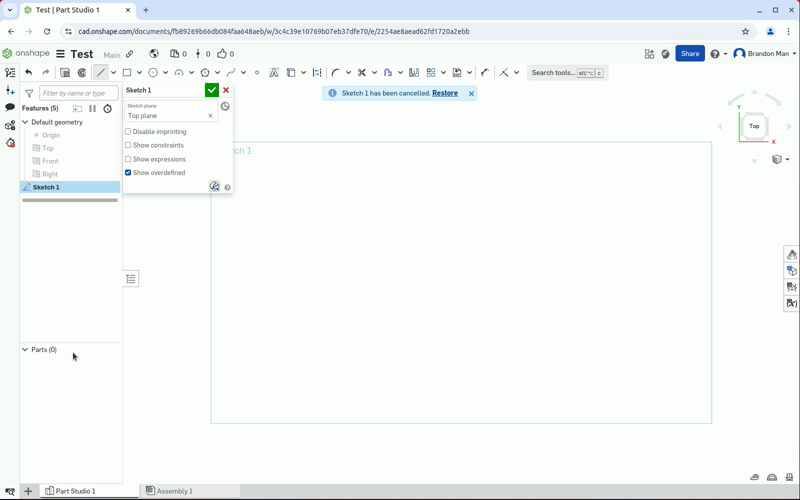
mouse_move(460, 282)
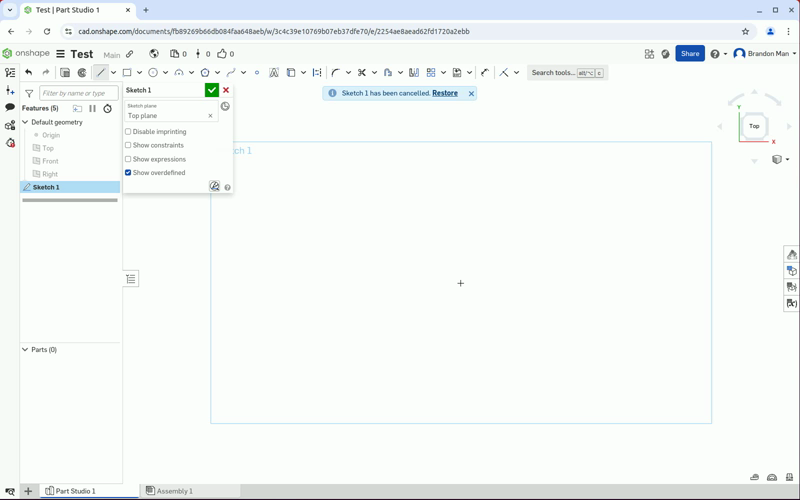
click(460, 282)
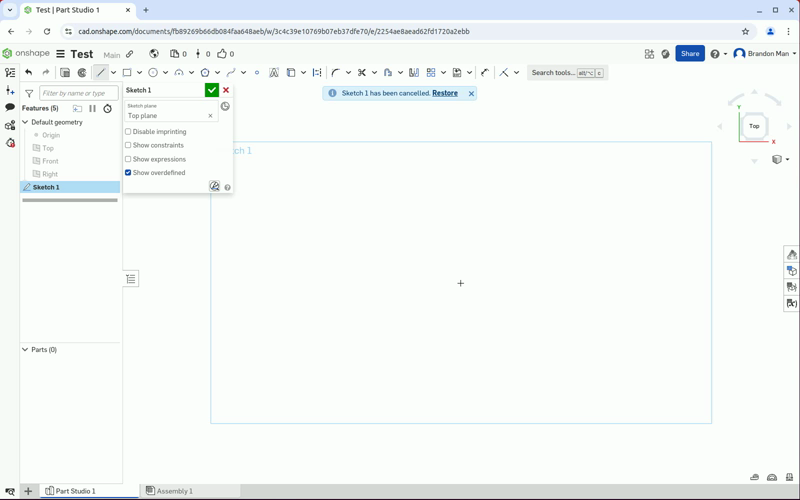
key_up(shift)
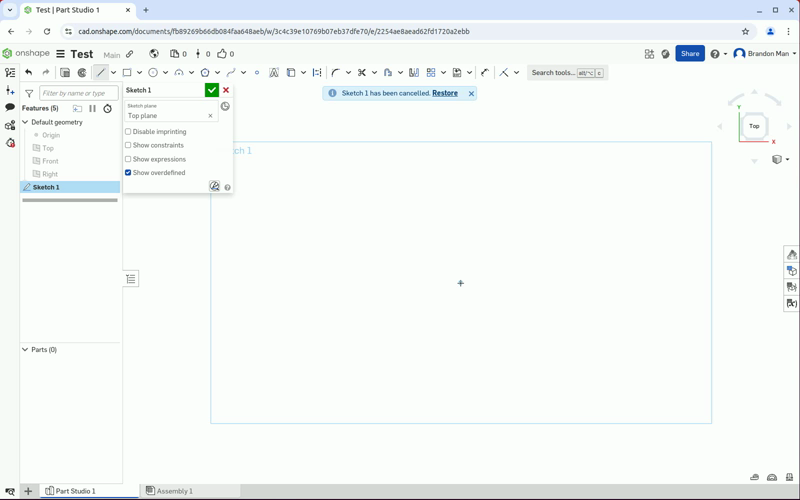
key_down(shift)
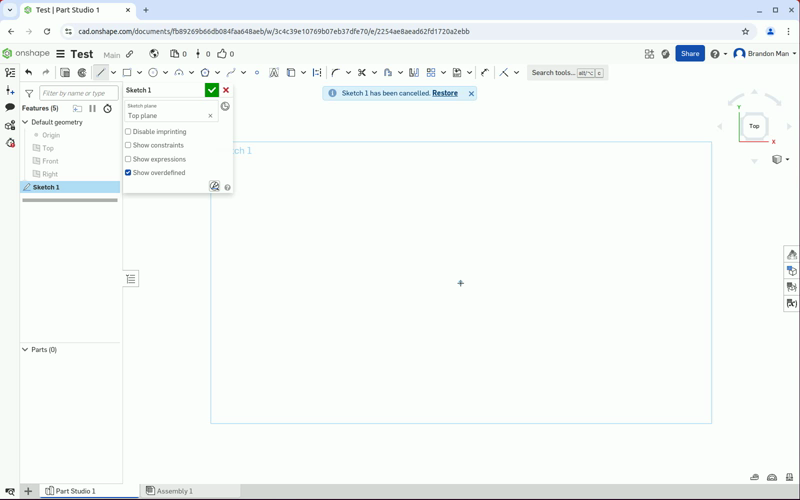
mouse_move(572, 282)
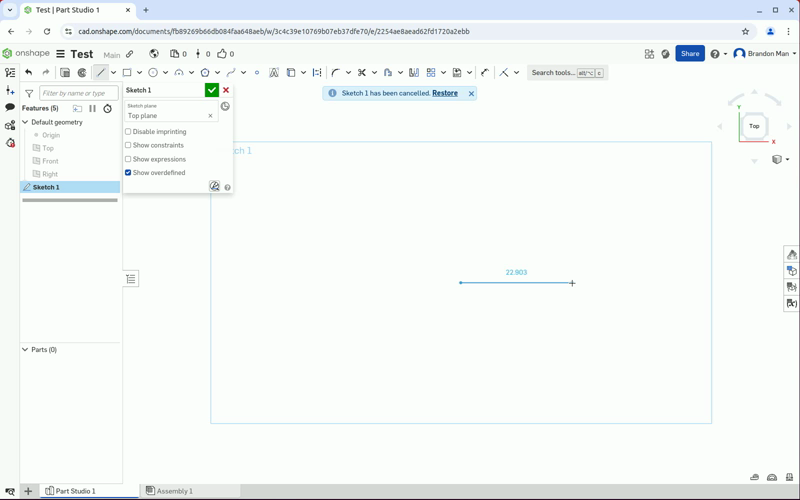
click(572, 282)
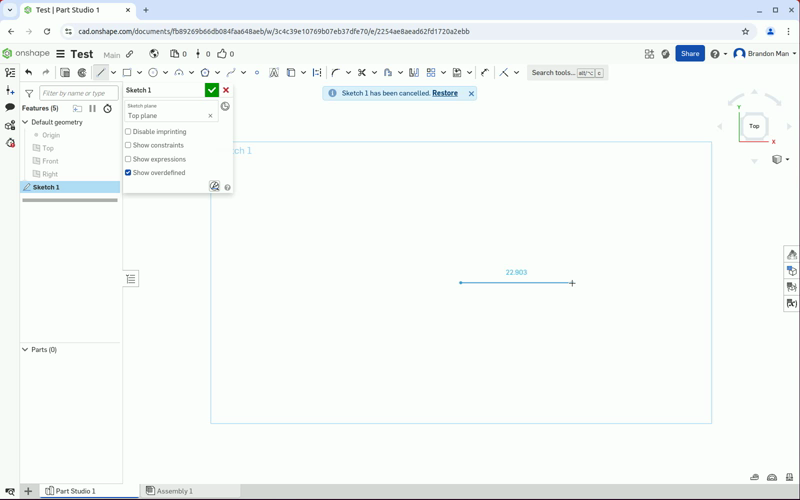
key_up(shift)
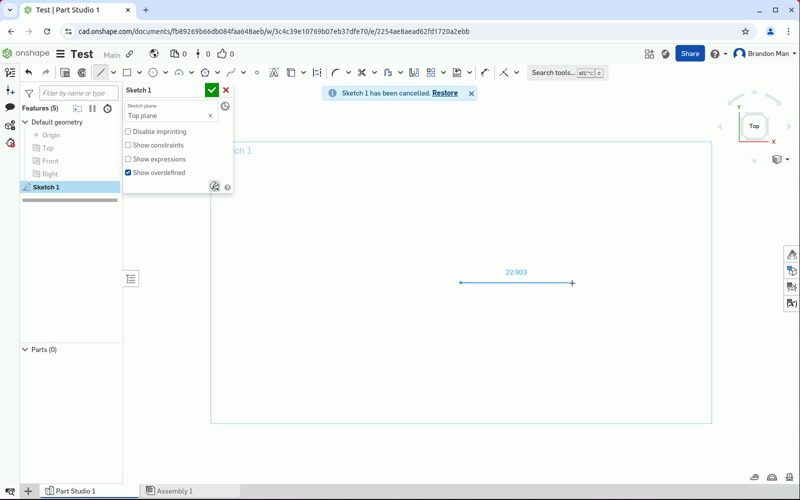
key_down(shift)
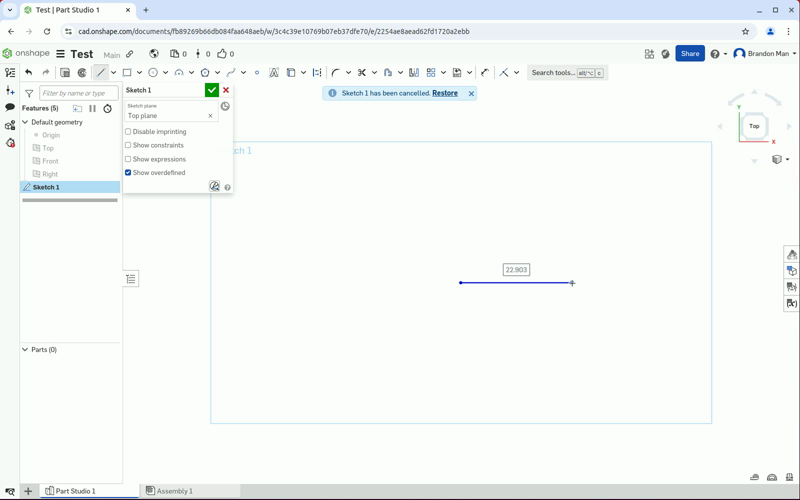
mouse_move(589, 282)
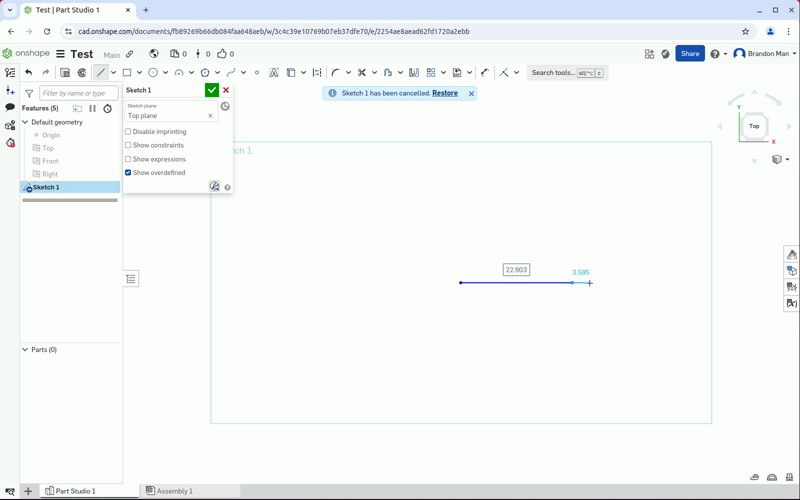
mouse_move(572, 239)
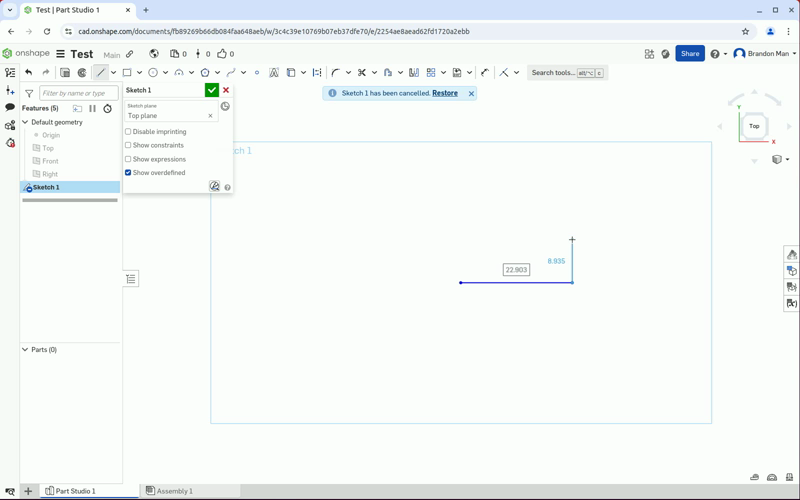
click(572, 239)
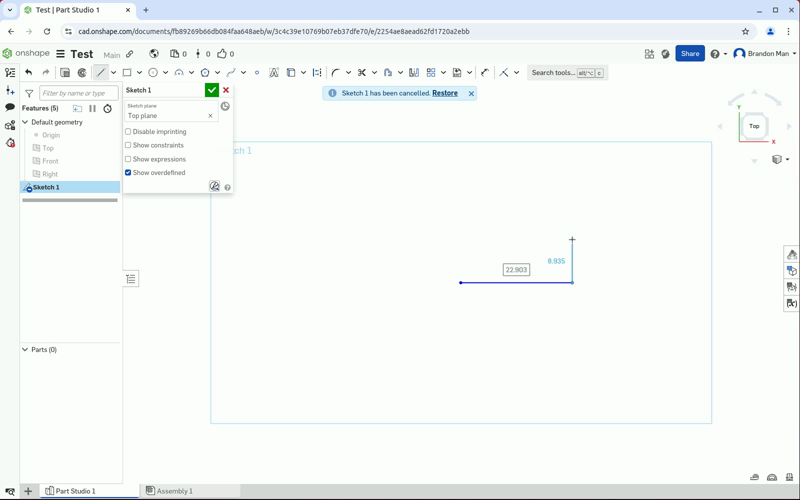
key_up(shift)
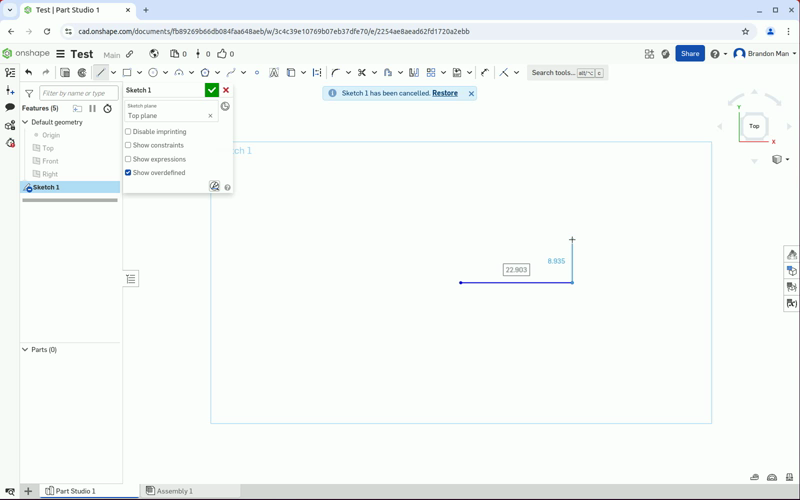
key_down(shift)
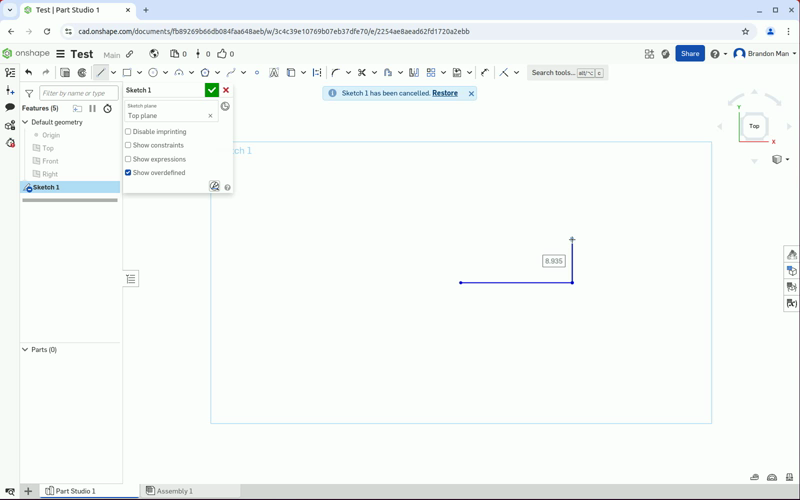
mouse_move(460, 239)
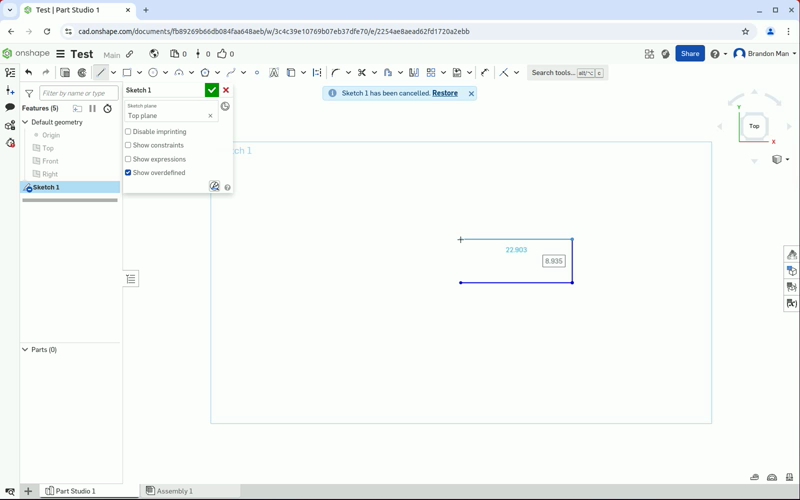
click(460, 239)
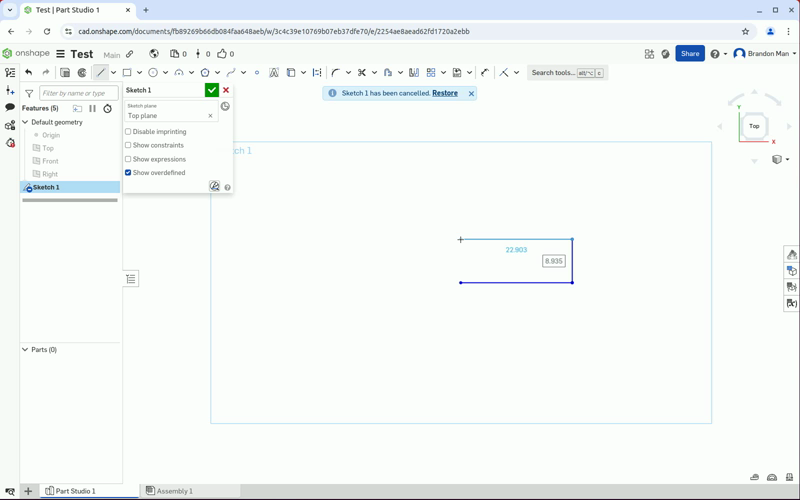
key_up(shift)
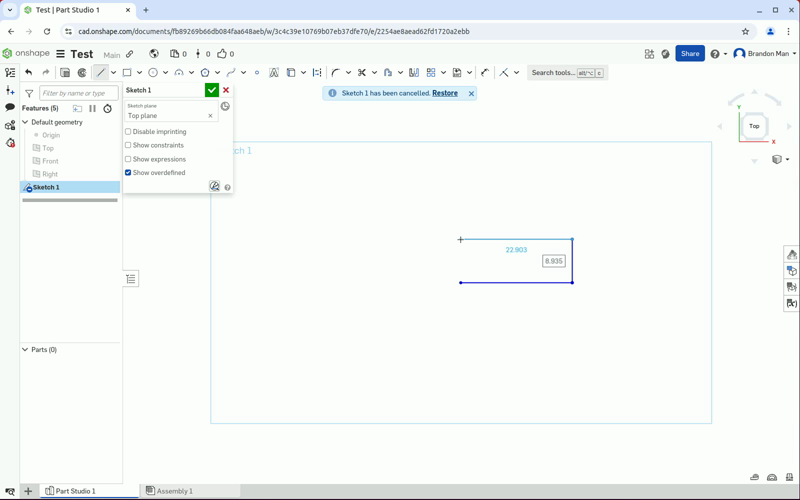
mouse_move(490, 239)
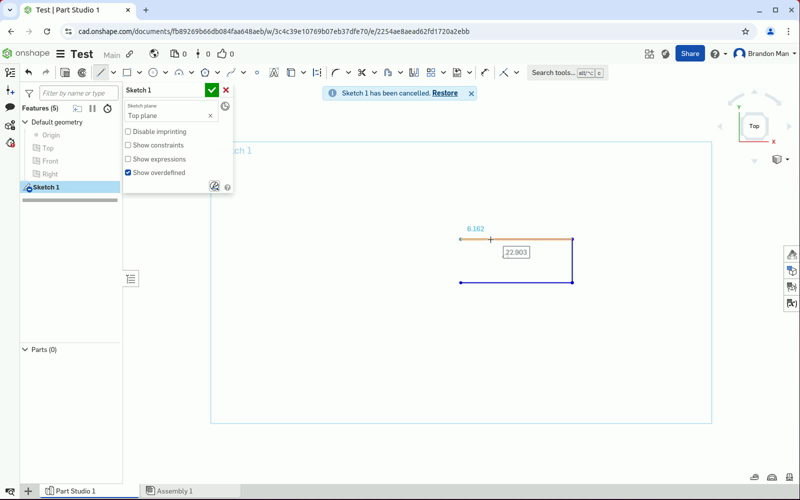
key_down(shift)
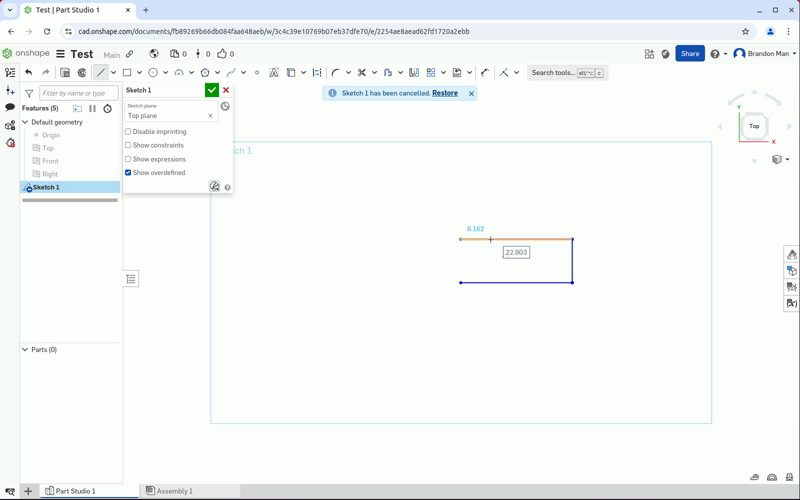
mouse_move(460, 282)
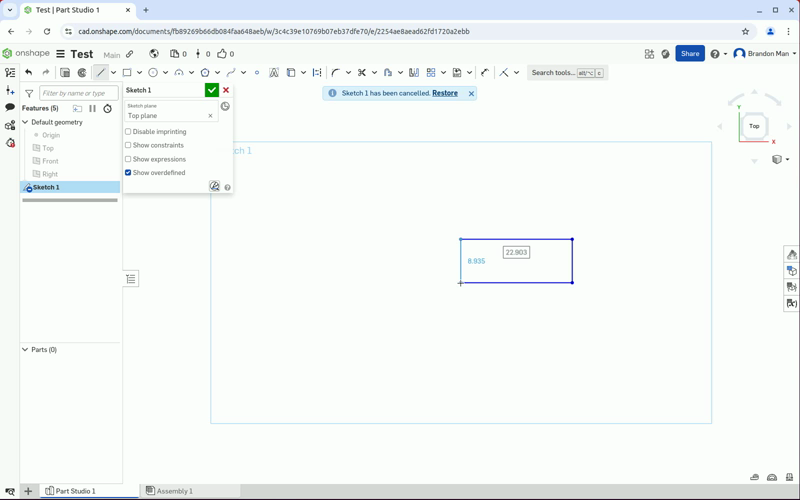
key_up(shift)
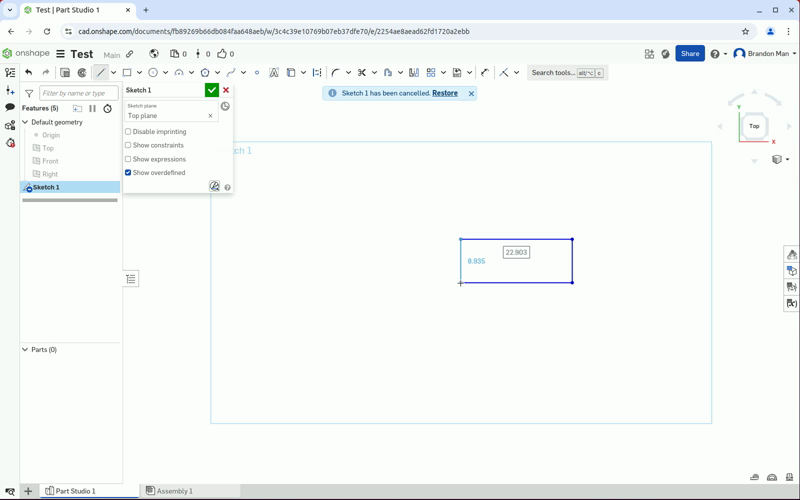
click(460, 282)
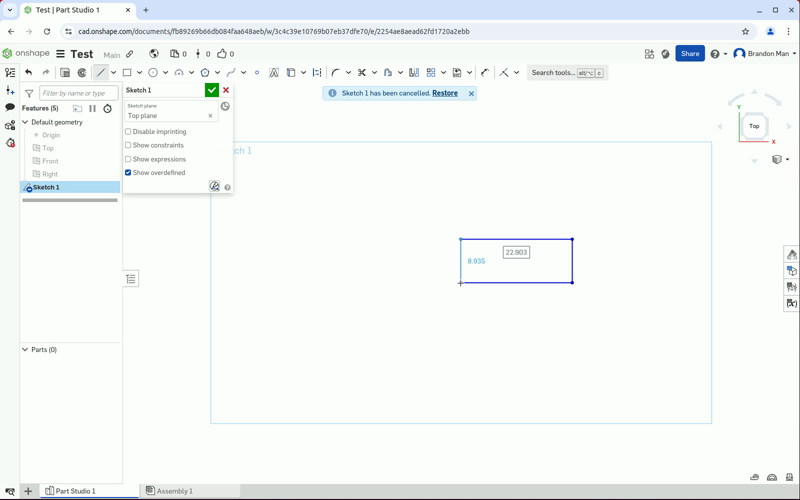
key(esc)
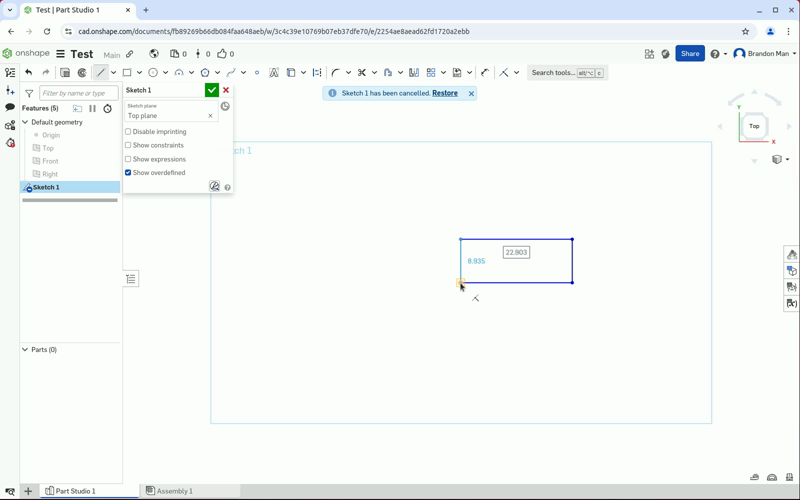
mouse_move(543, 268)
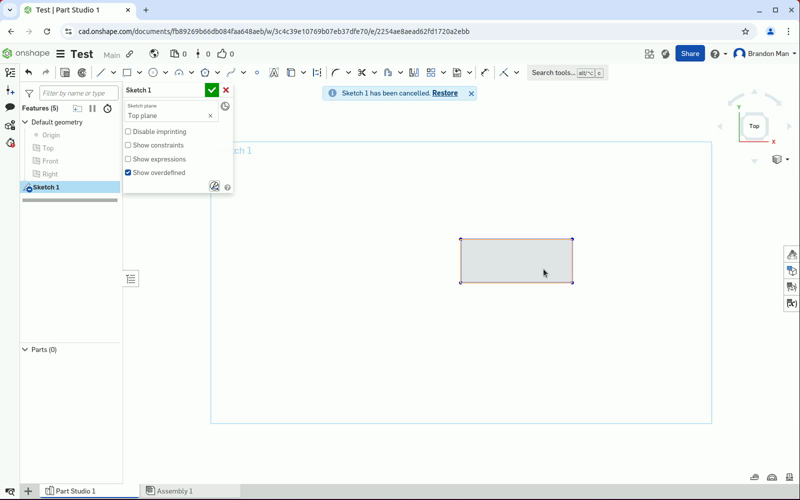
click(543, 268)
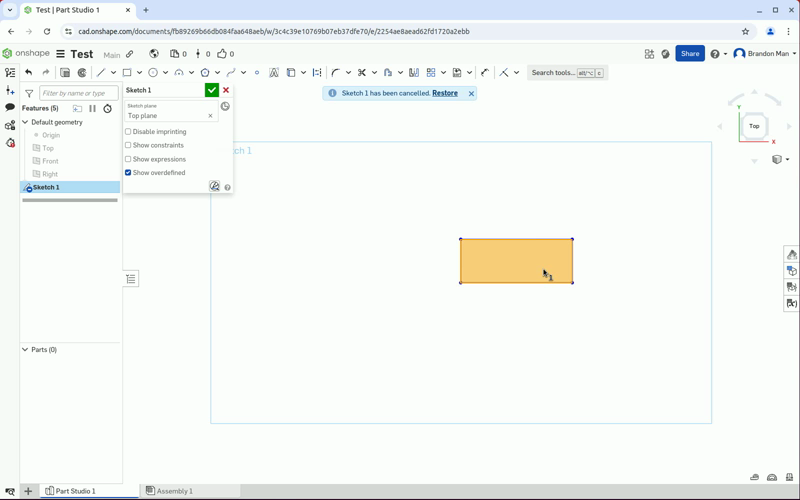
mouse_move(73, 352)
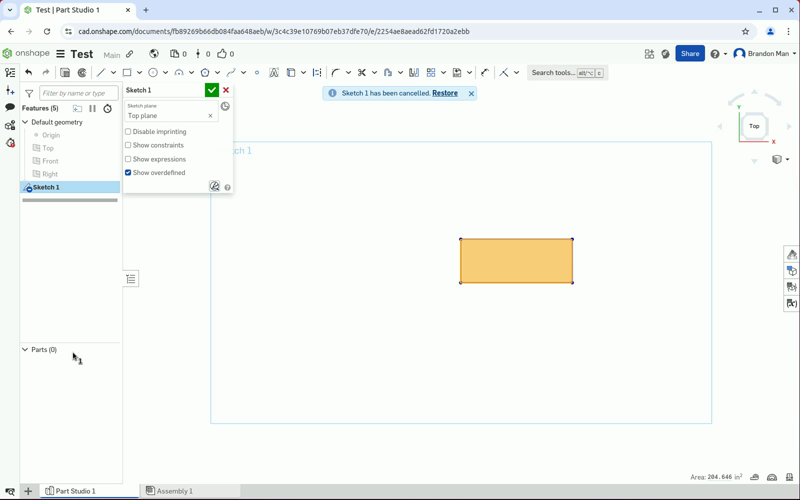
key(shift+y)
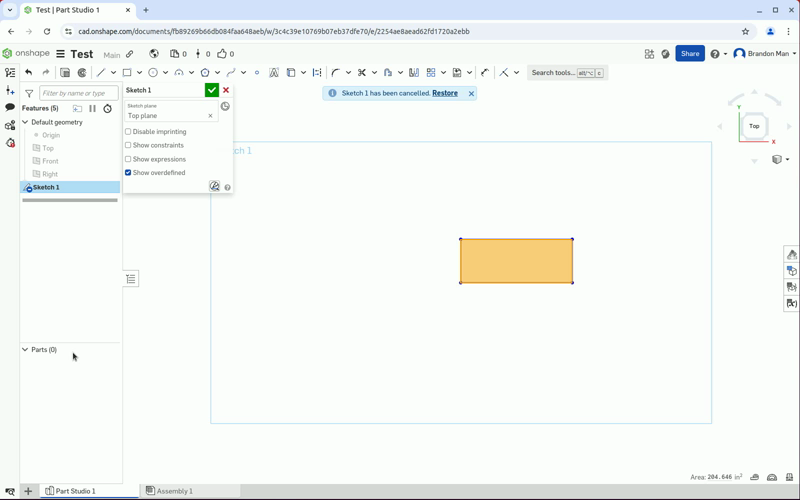
key(shift+e)
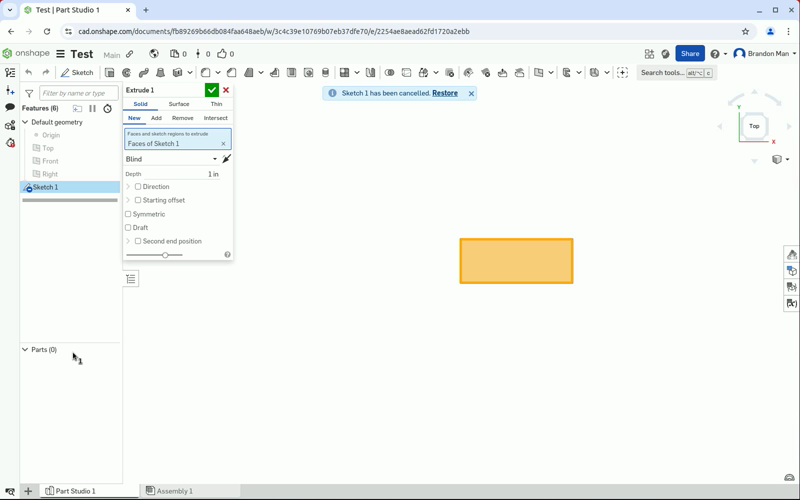
mouse_move(143, 106)
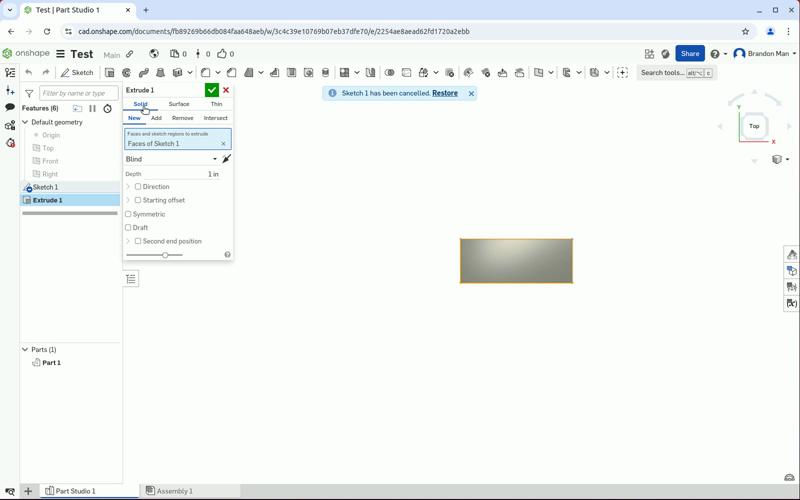
click(143, 106)
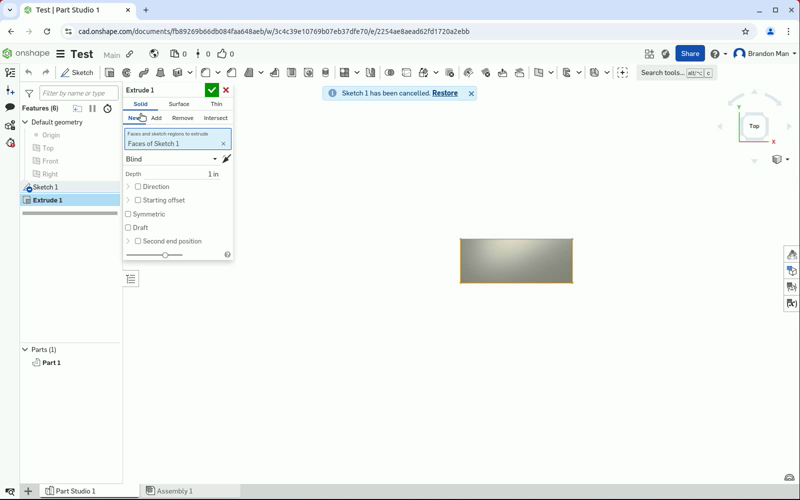
mouse_move(137, 120)
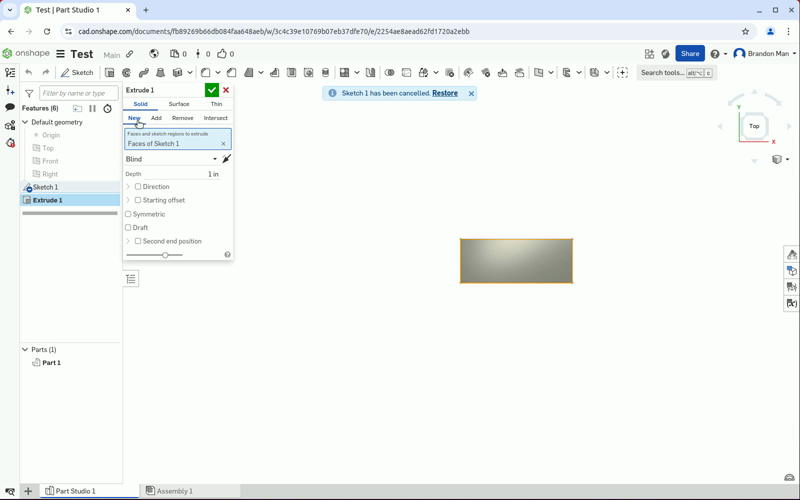
click(137, 120)
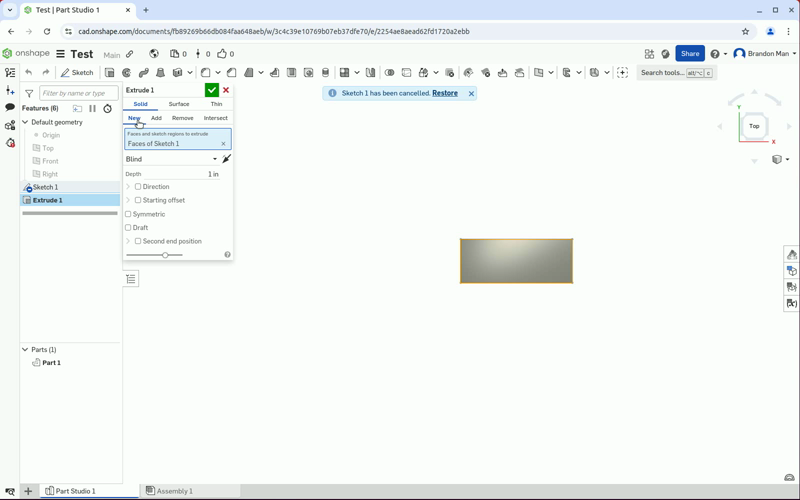
key(tab, 4)
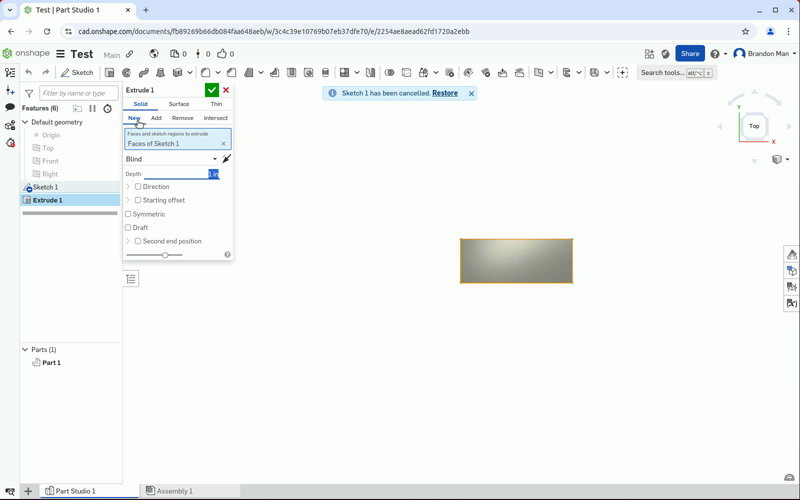
text(0.722)
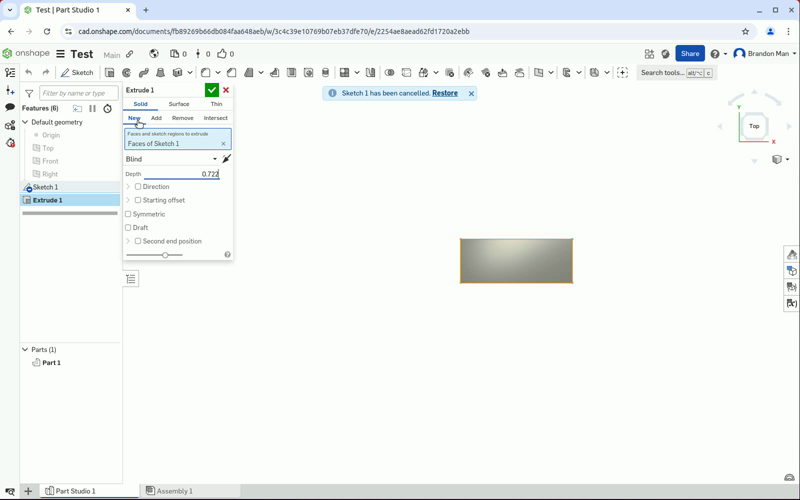
key(enter)
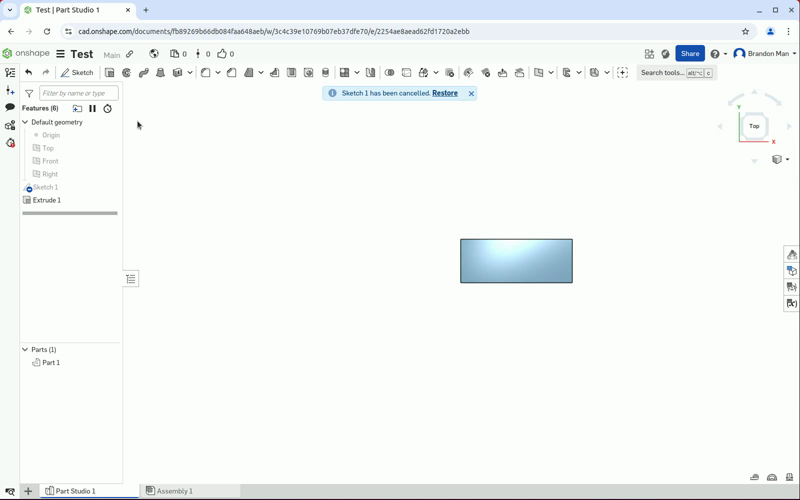
key(shift+h)
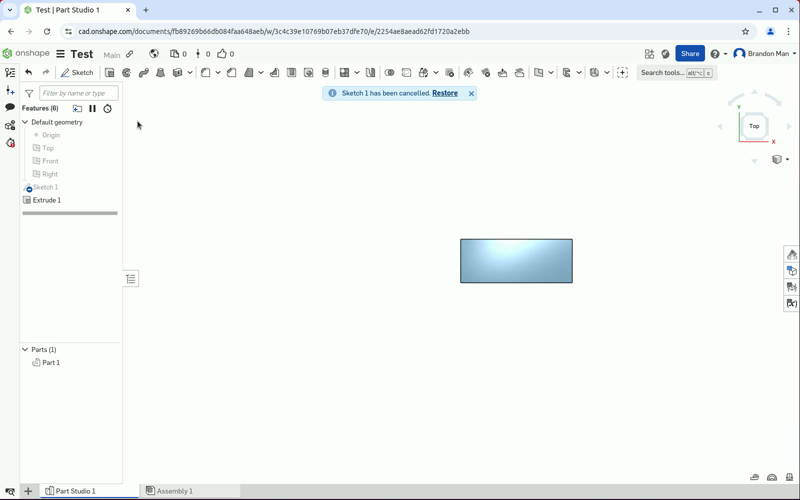
key(shift+h)
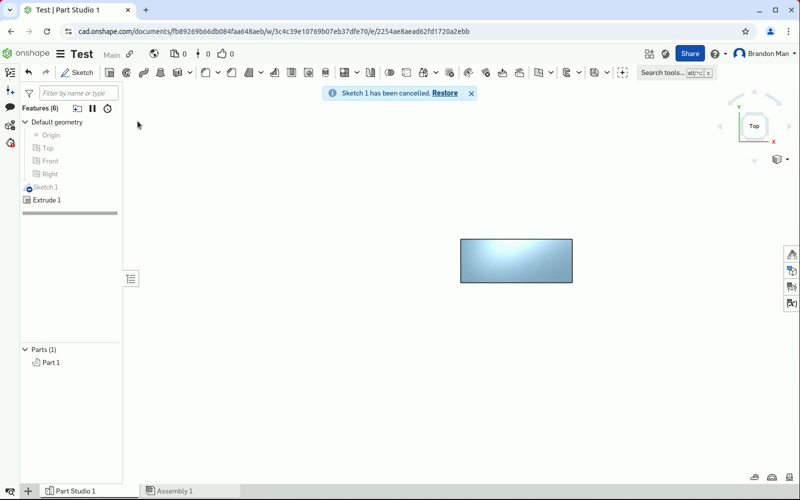
mouse_move(73, 189)
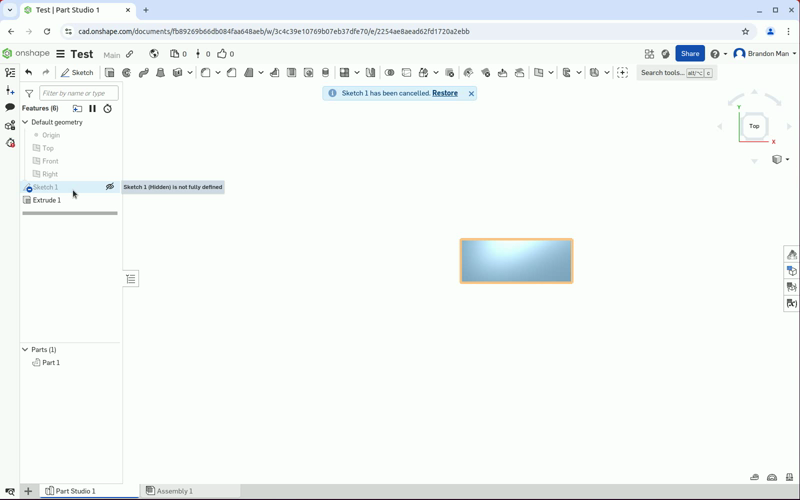
click(73, 189)
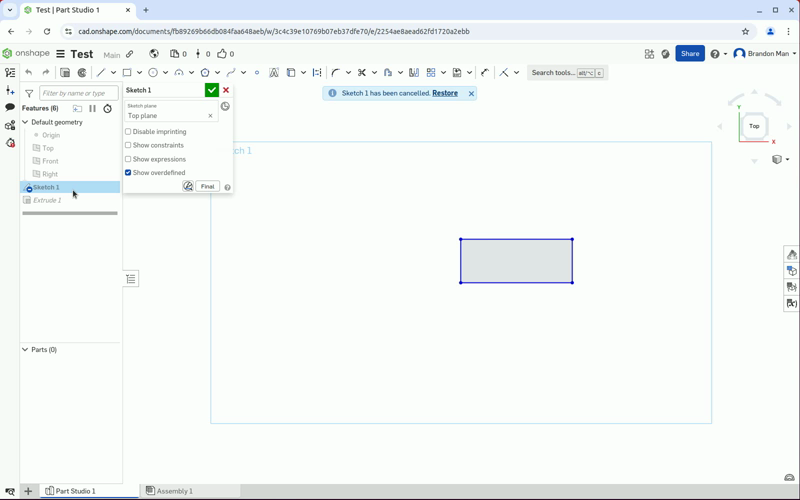
mouse_move(229, 92)
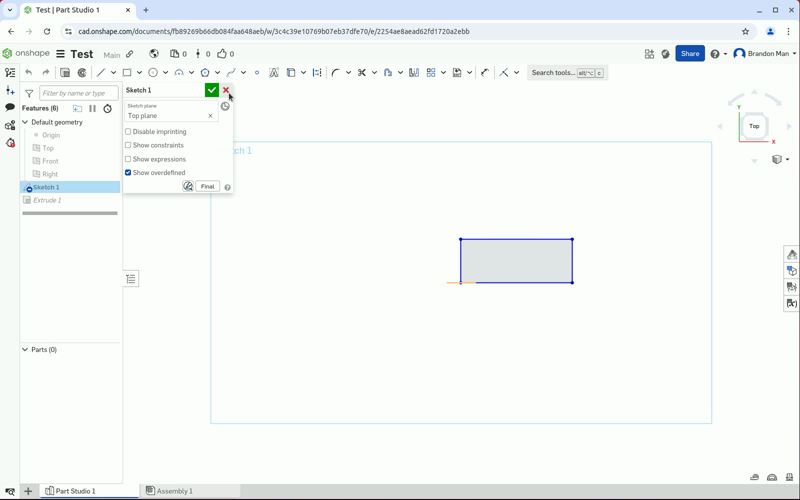
click(229, 92)
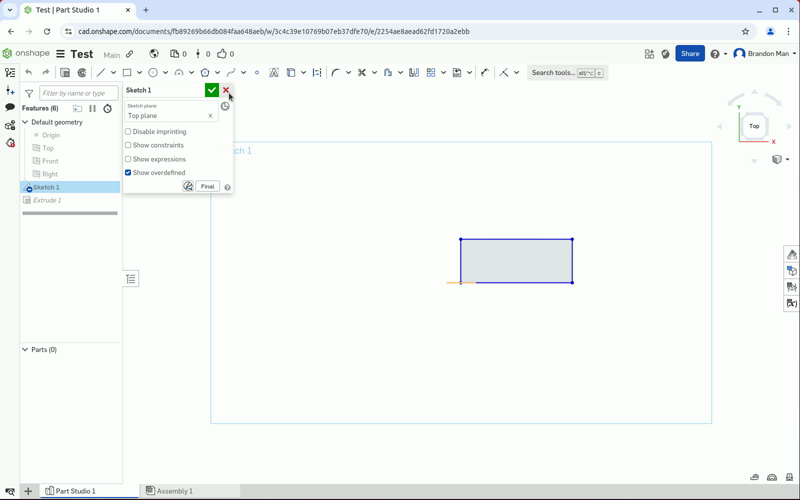
key(shift+s)
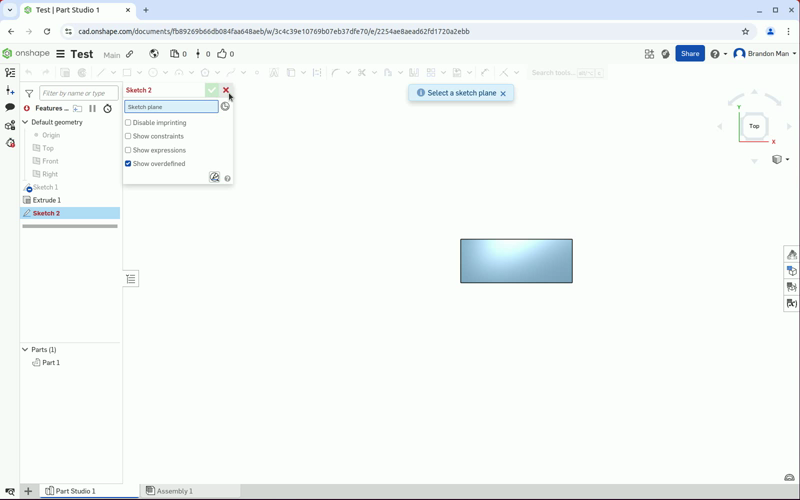
mouse_move(73, 150)
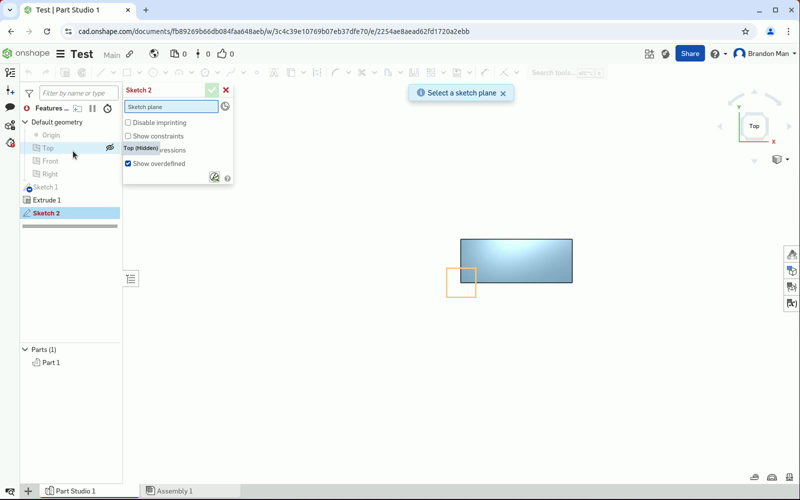
click(73, 150)
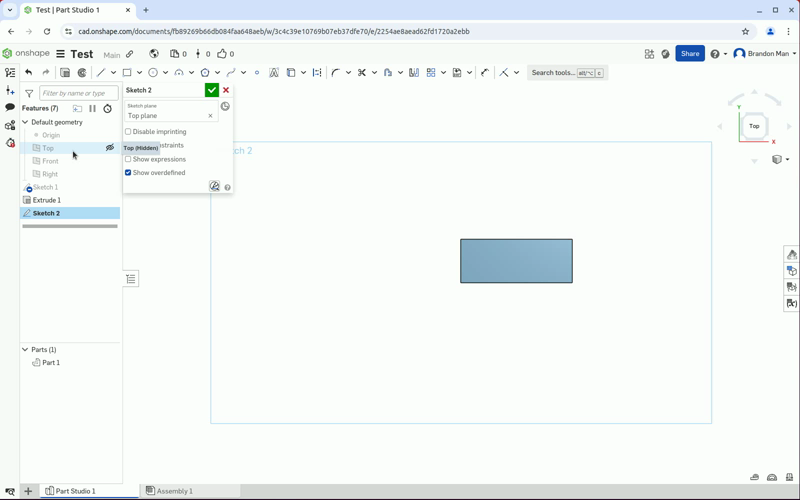
mouse_move(73, 352)
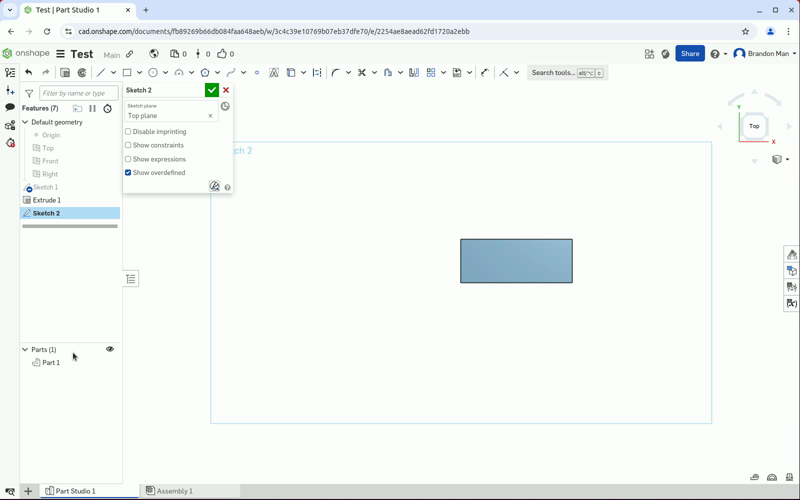
key(y)
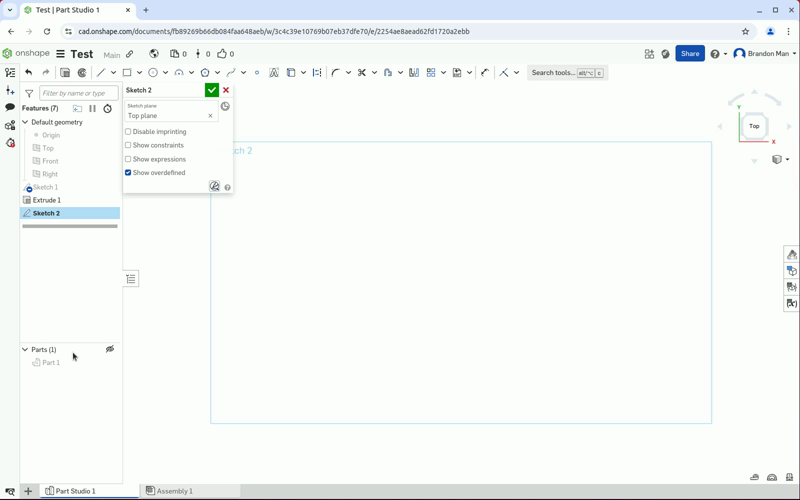
key(l)
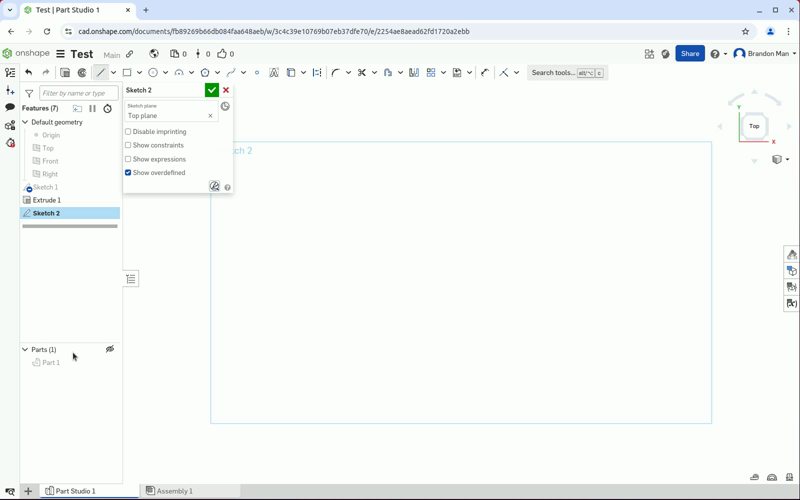
key_down(shift)
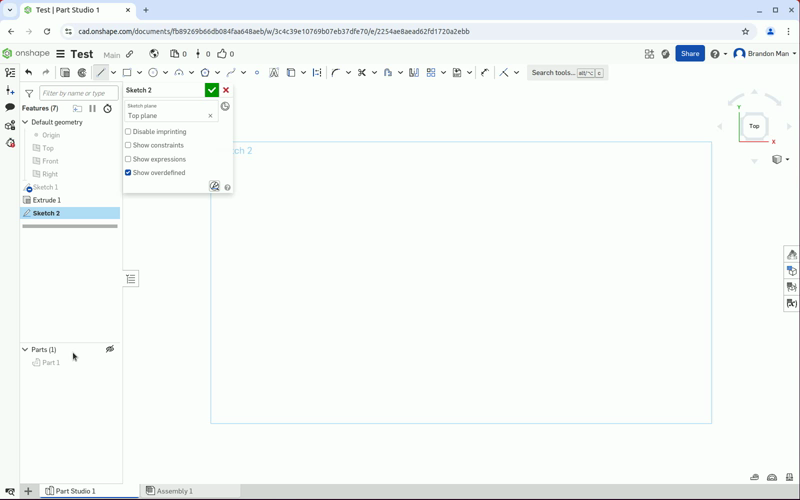
mouse_move(460, 282)
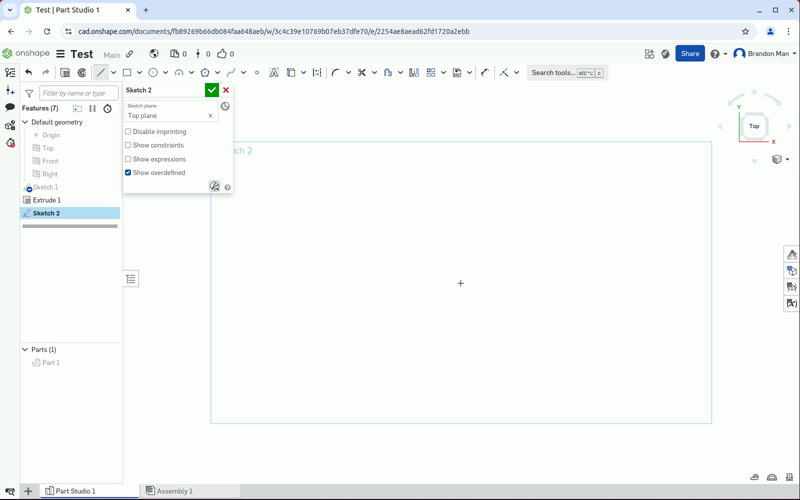
click(460, 282)
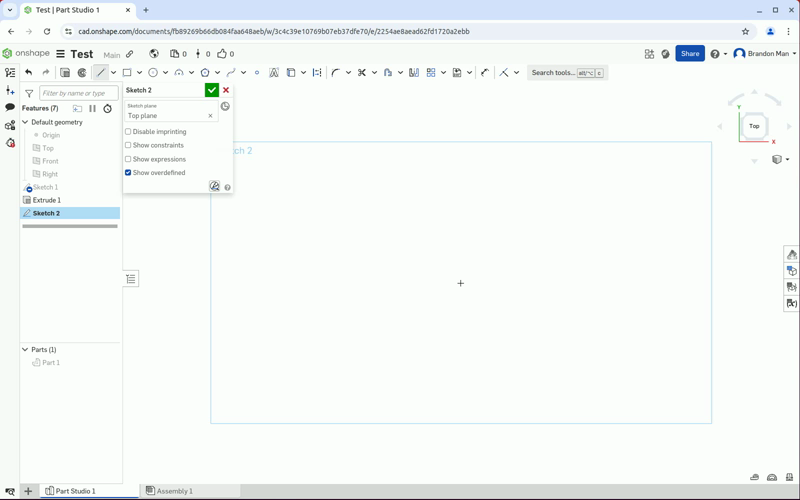
key_up(shift)
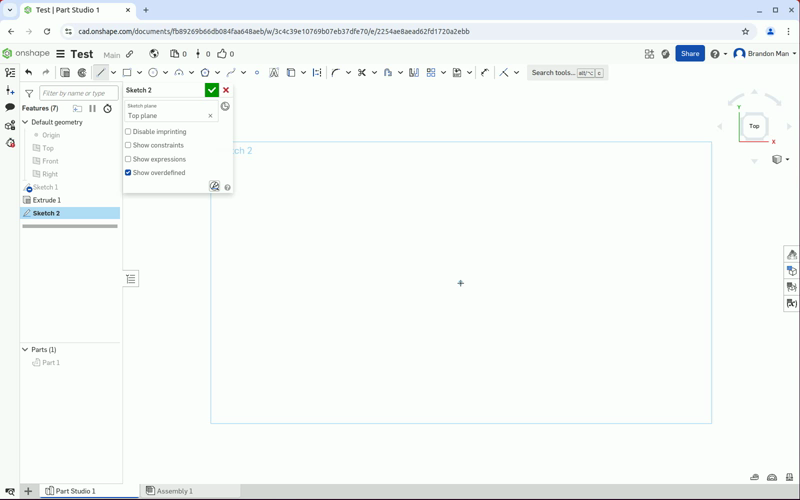
key_down(shift)
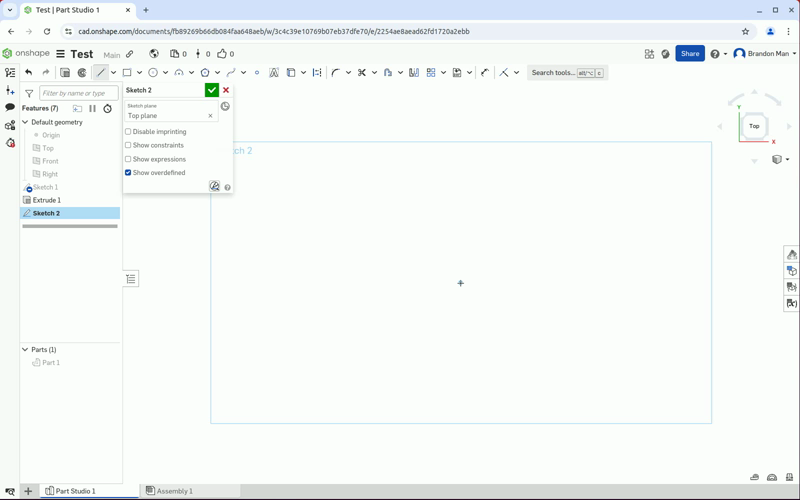
mouse_move(490, 282)
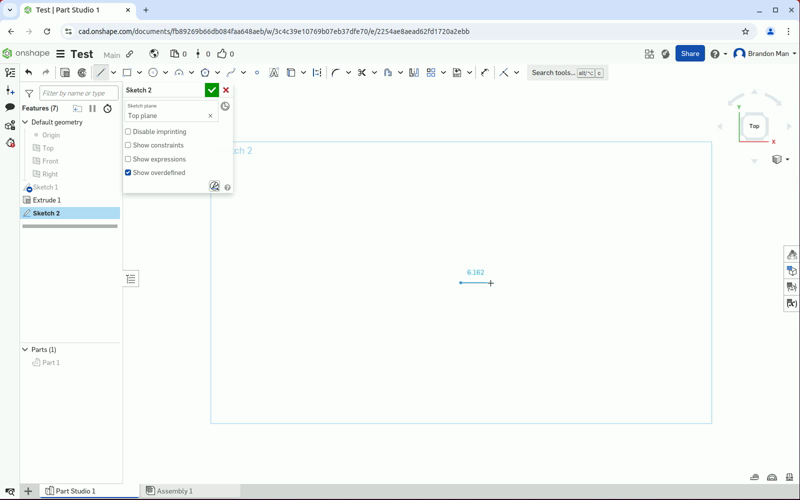
mouse_move(465, 282)
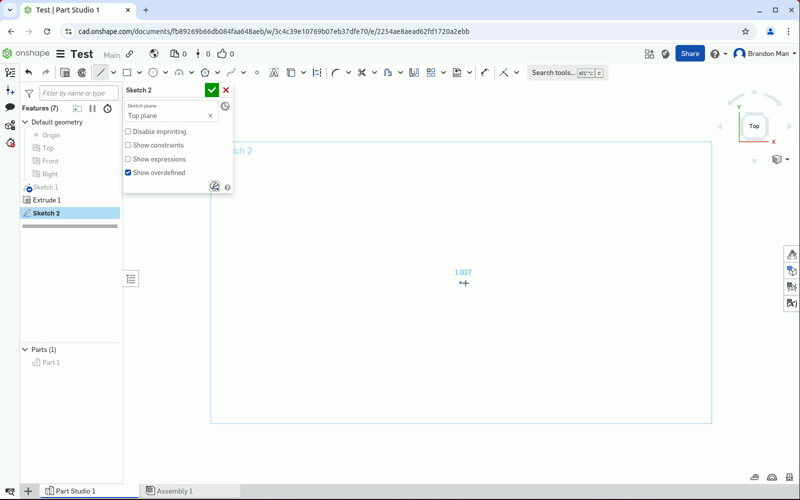
scroll(6)
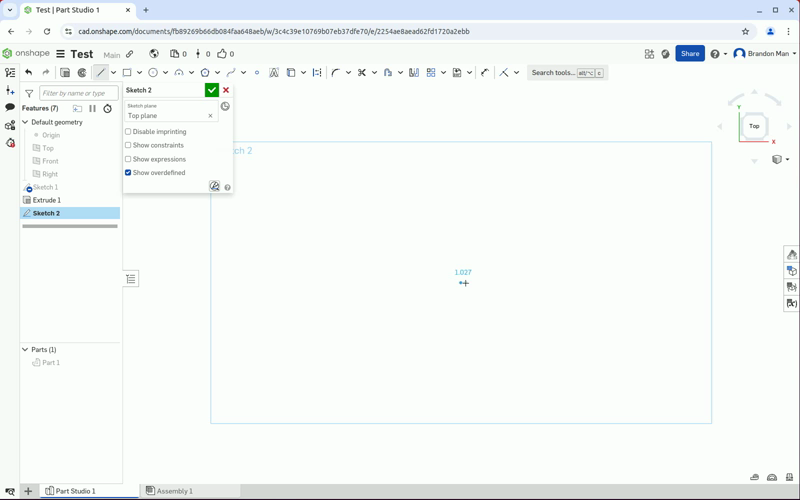
scroll(6)
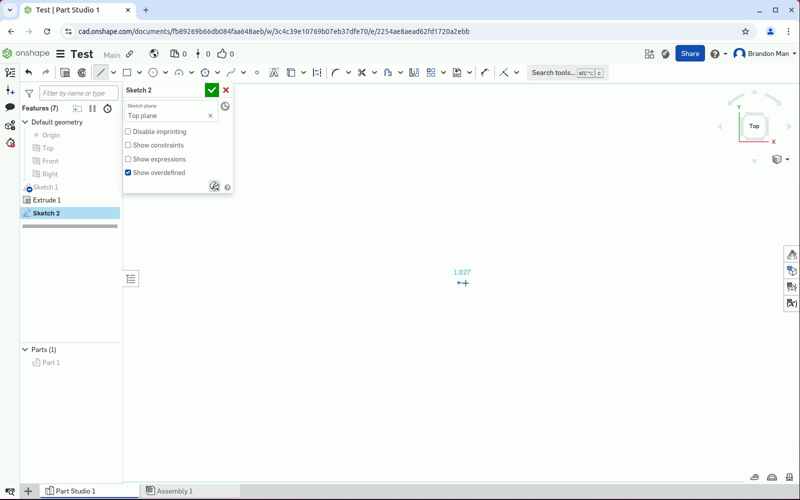
scroll(6)
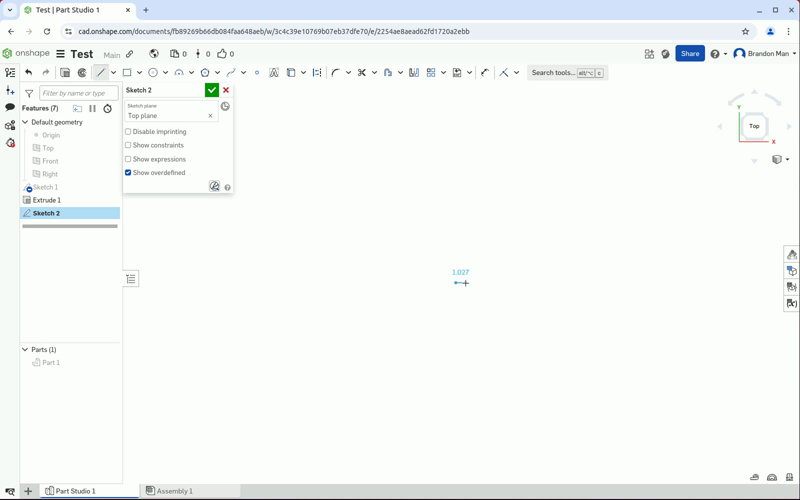
scroll(6)
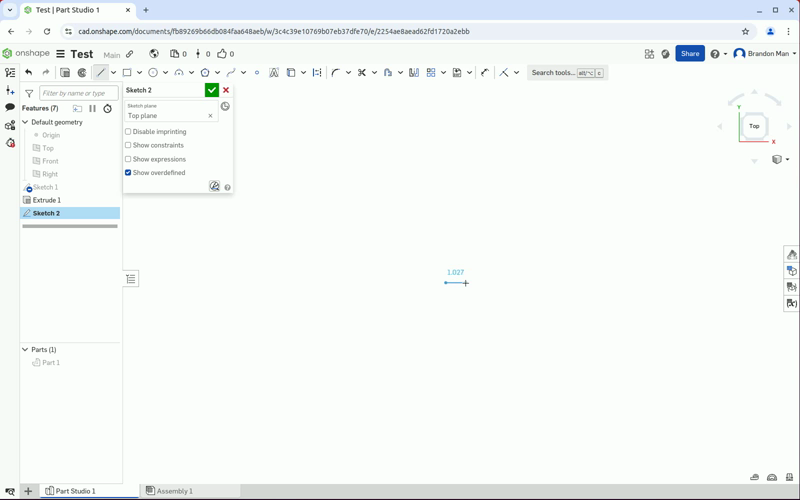
scroll(6)
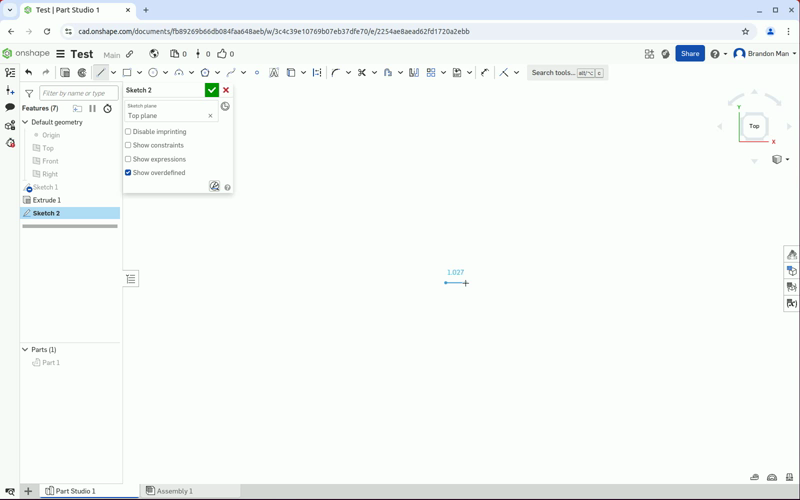
scroll(6)
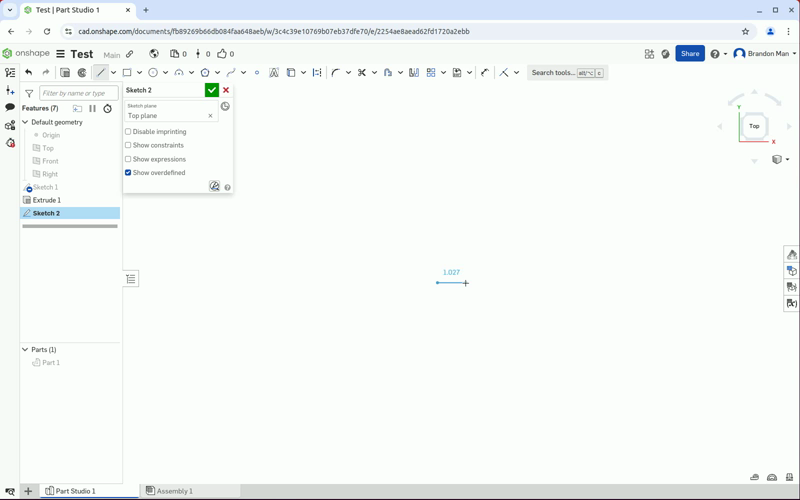
scroll(6)
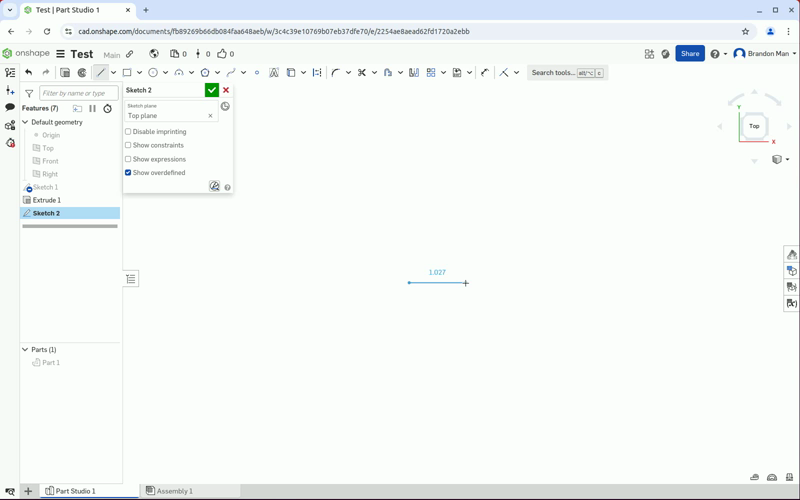
click(465, 282)
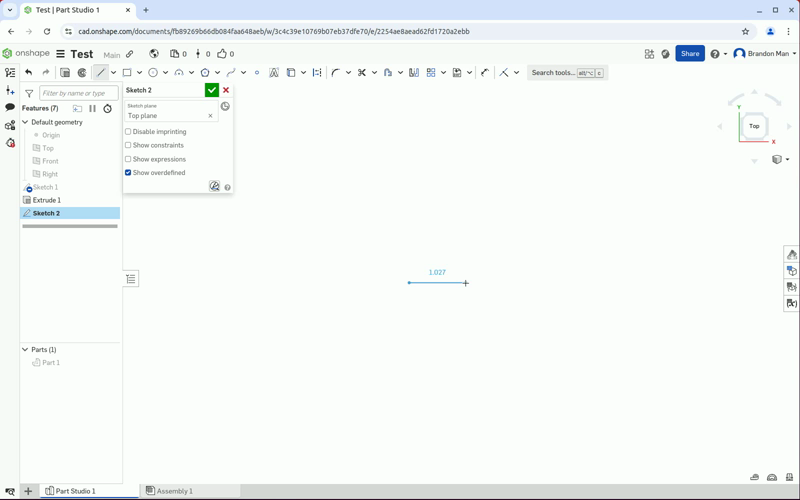
scroll(-6)
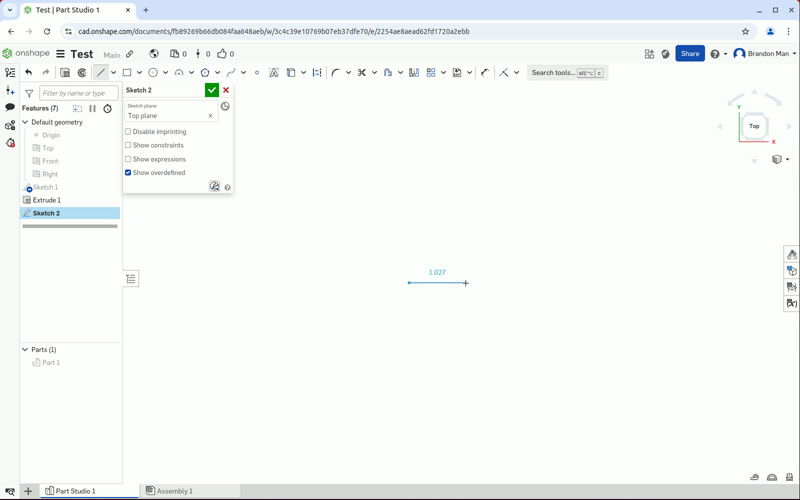
scroll(-6)
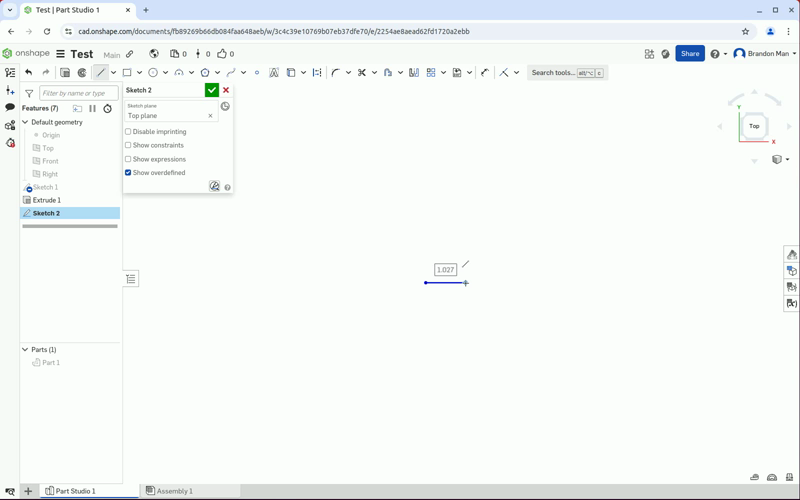
scroll(-6)
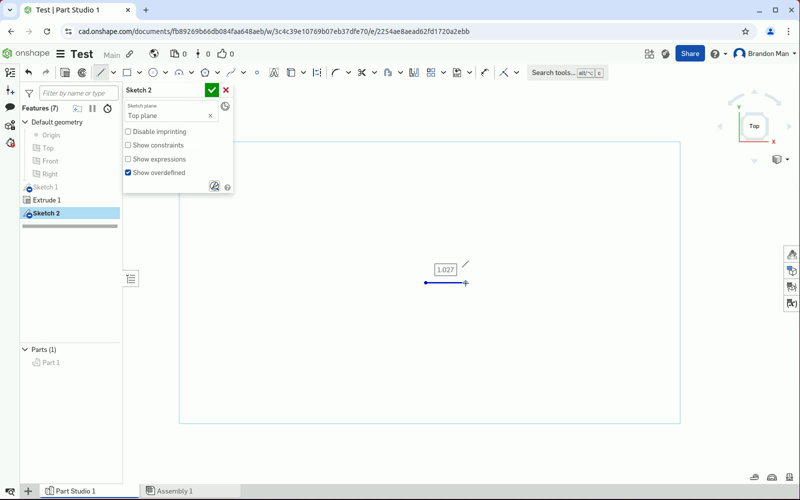
scroll(-6)
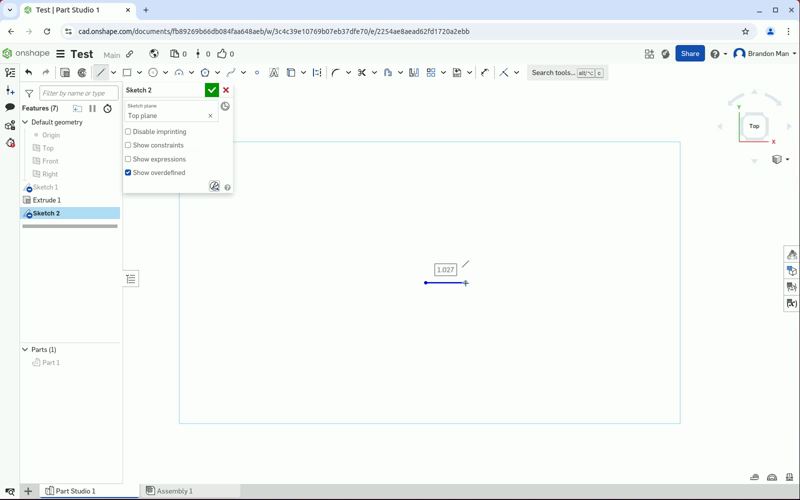
scroll(-6)
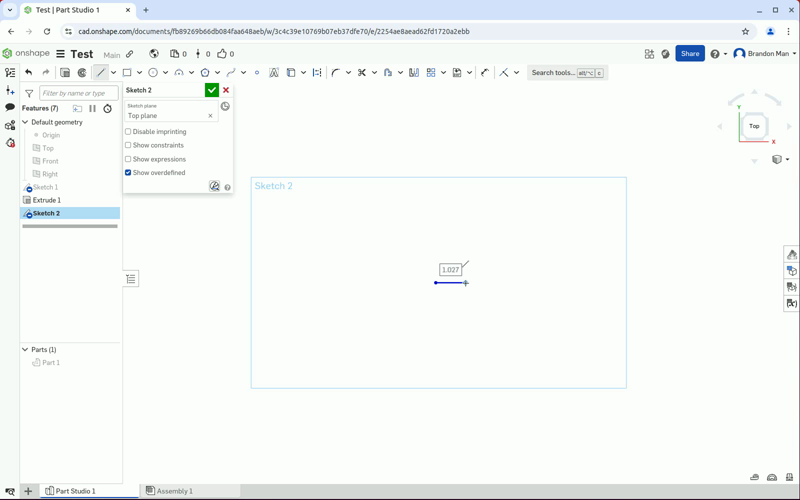
scroll(-6)
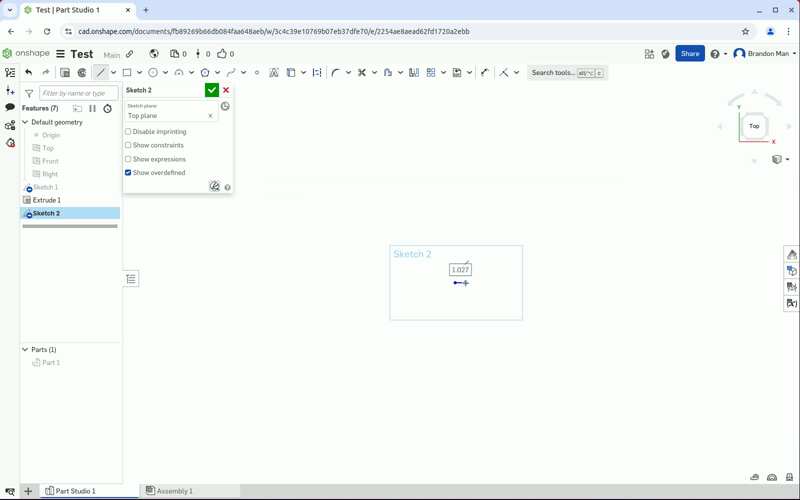
scroll(-6)
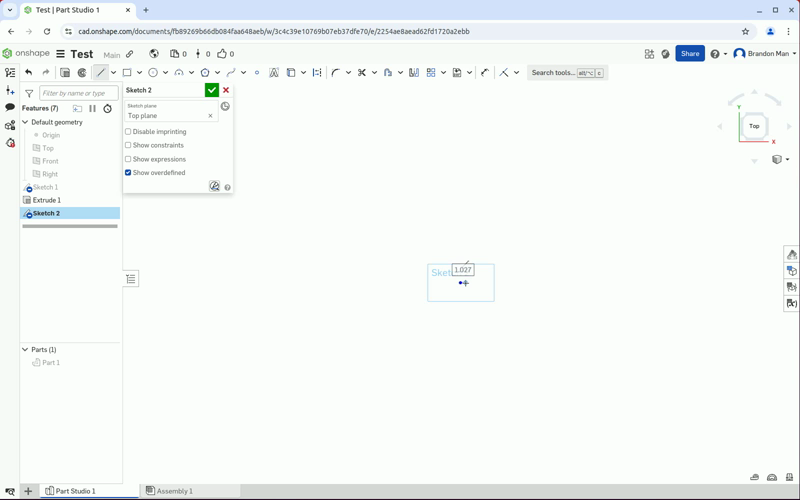
key_up(shift)
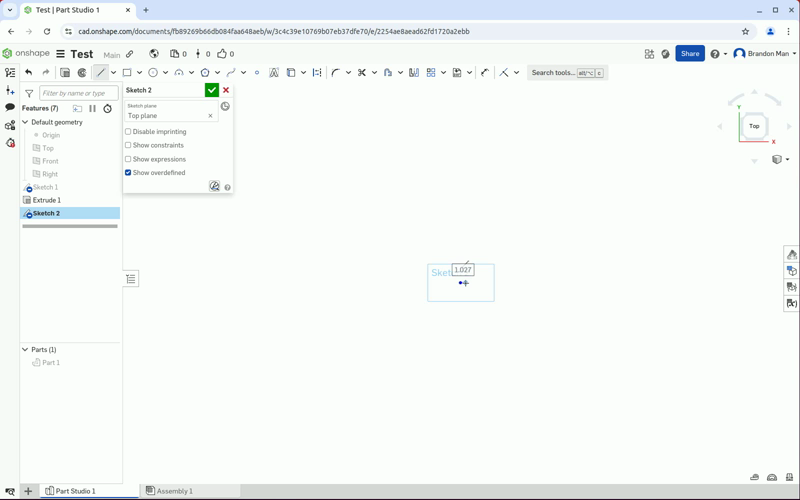
key_down(shift)
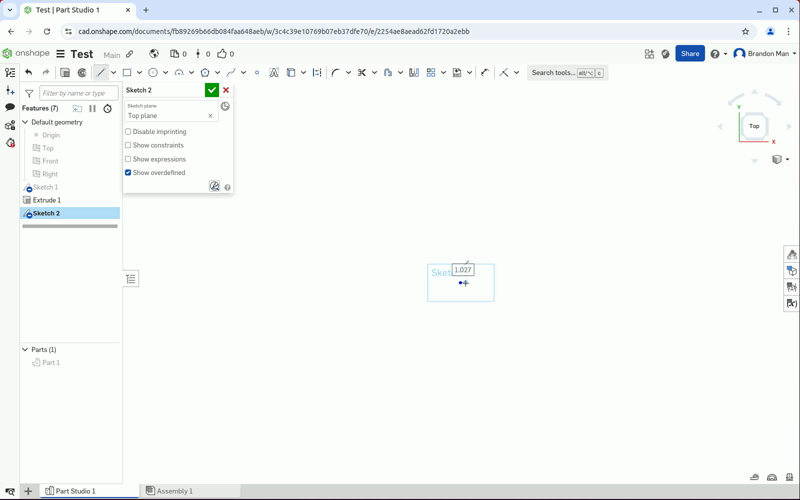
mouse_move(495, 282)
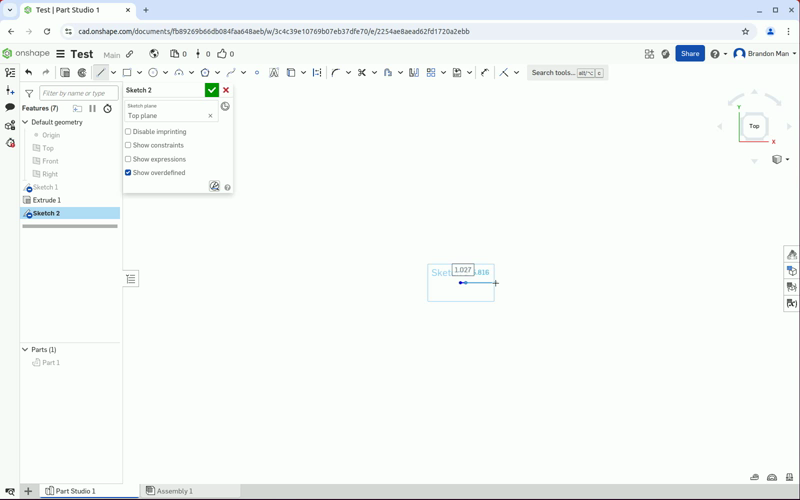
mouse_move(465, 240)
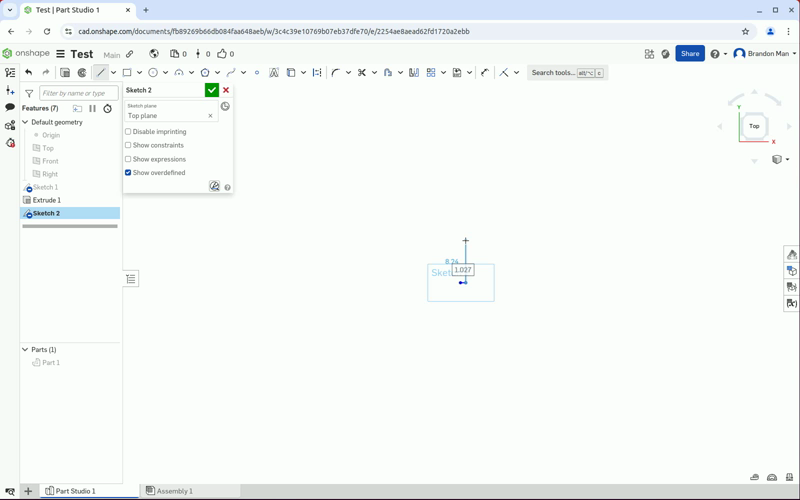
click(465, 240)
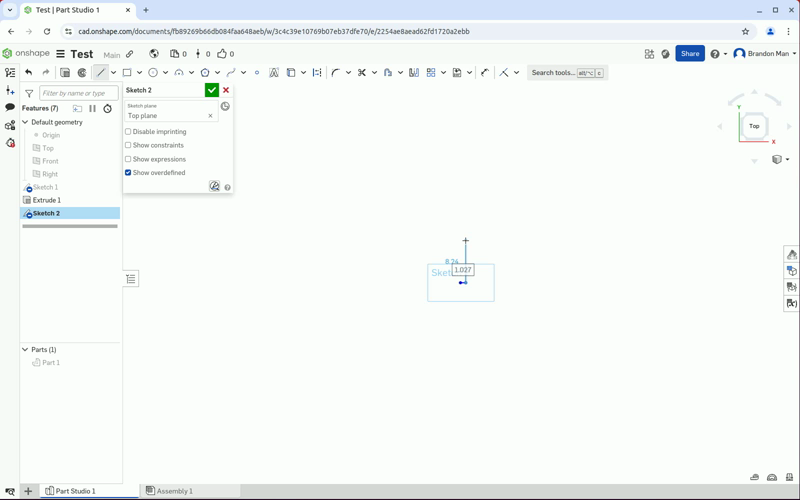
key_up(shift)
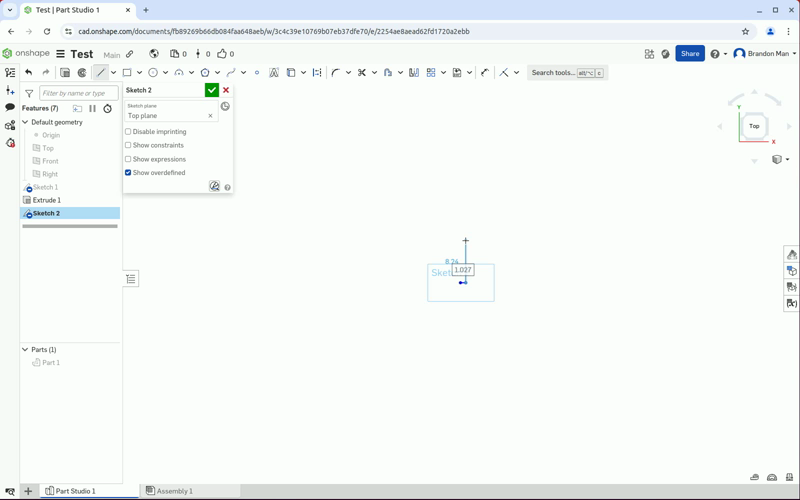
key_down(shift)
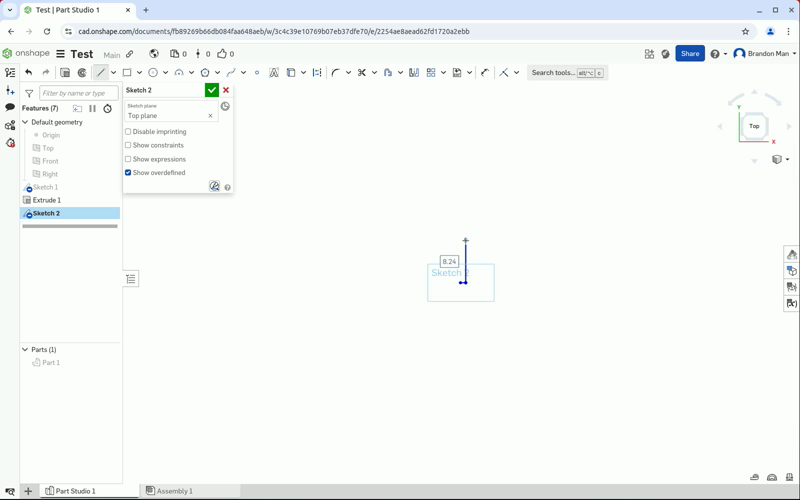
mouse_move(495, 240)
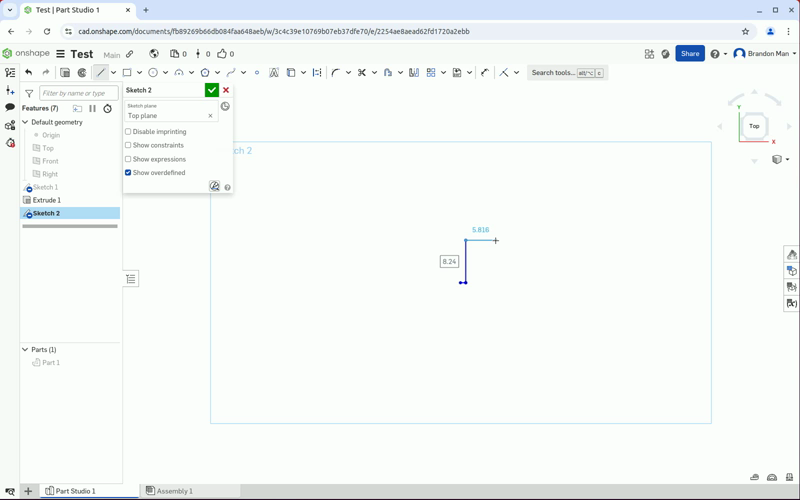
mouse_move(460, 240)
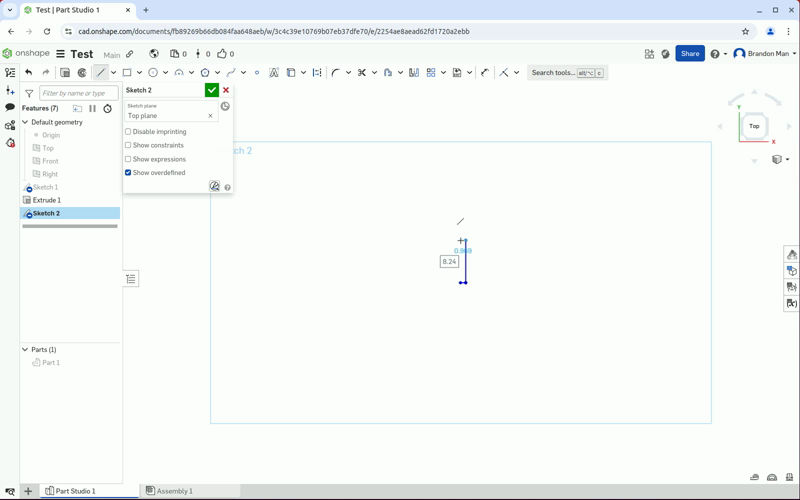
scroll(6)
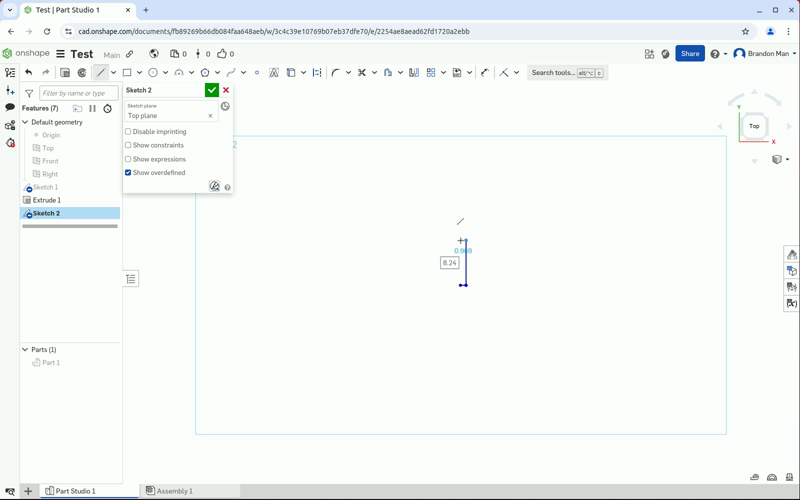
scroll(6)
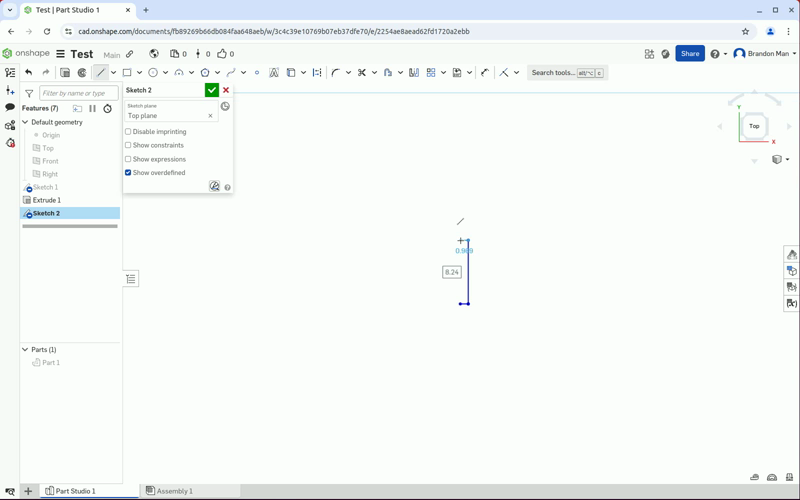
scroll(6)
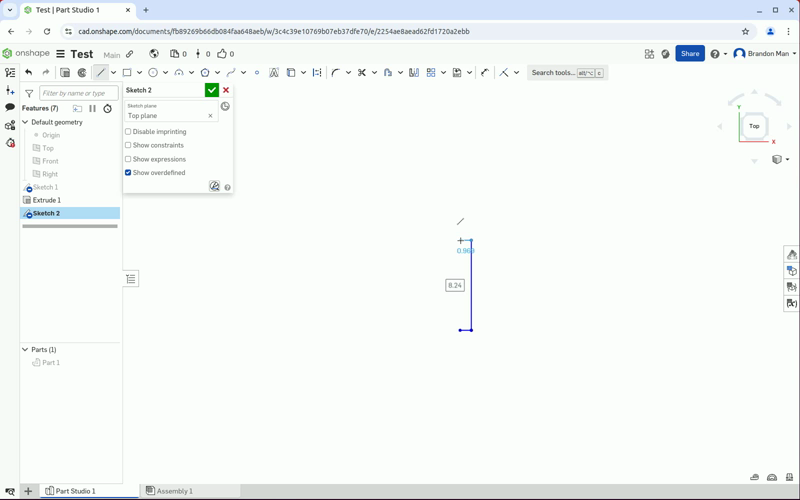
scroll(6)
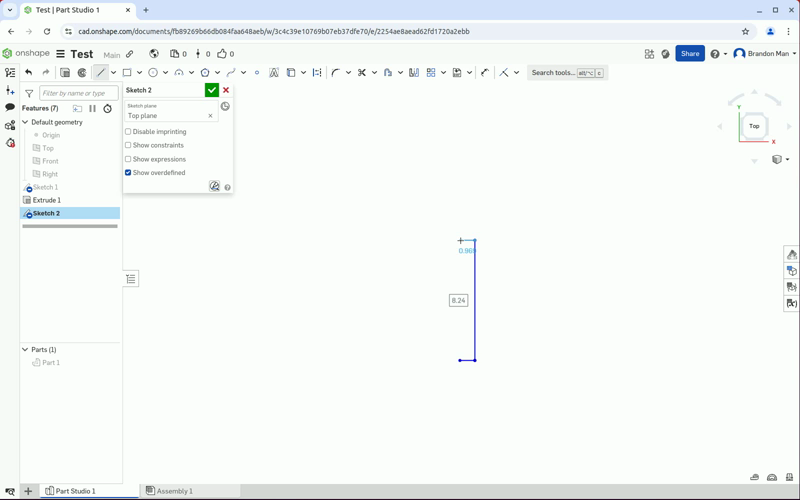
scroll(6)
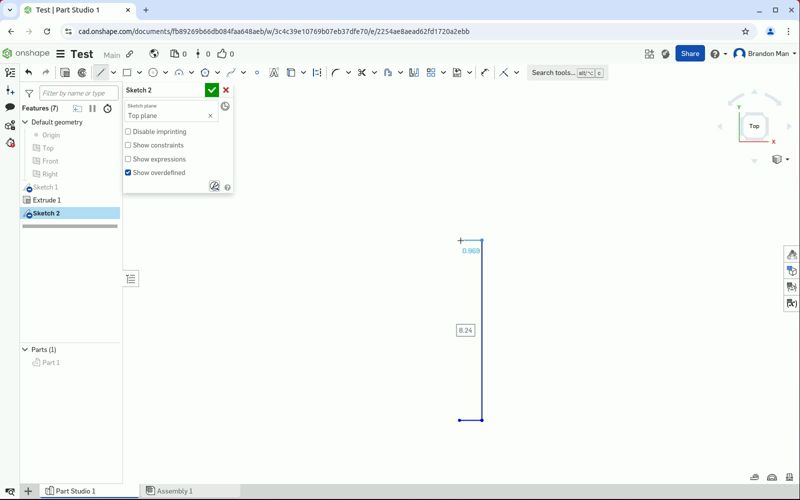
scroll(6)
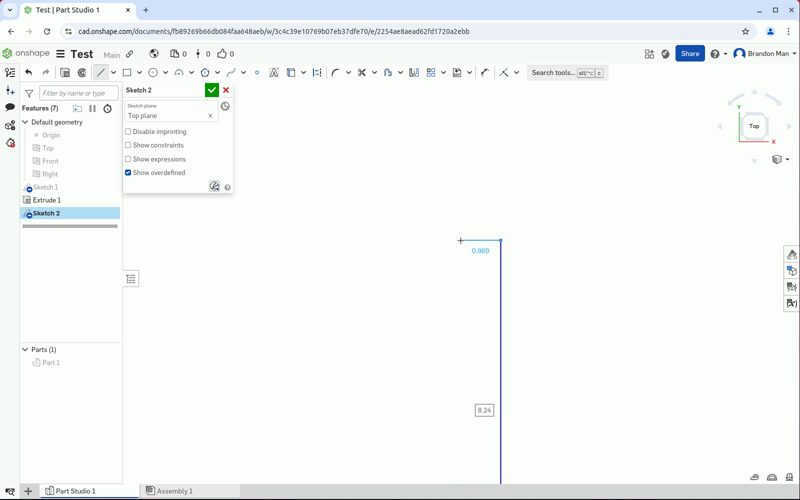
scroll(6)
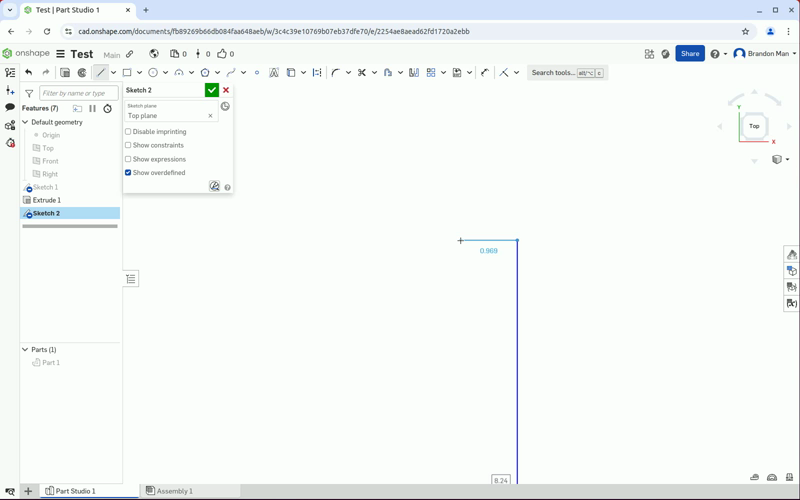
click(460, 240)
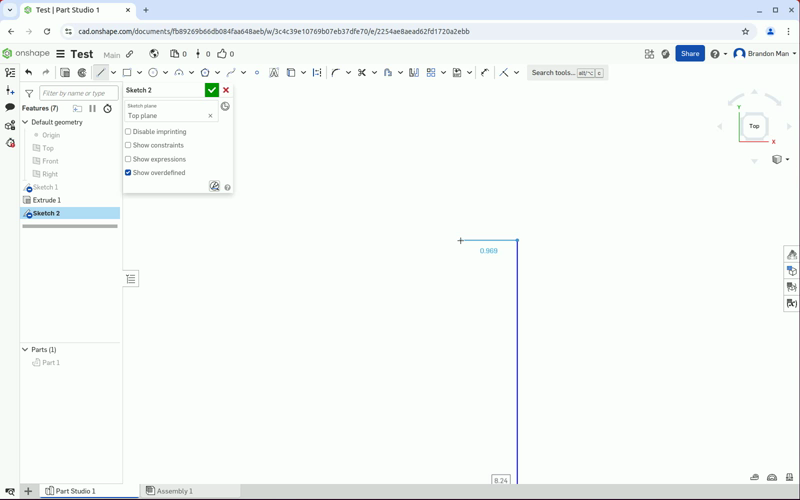
scroll(-6)
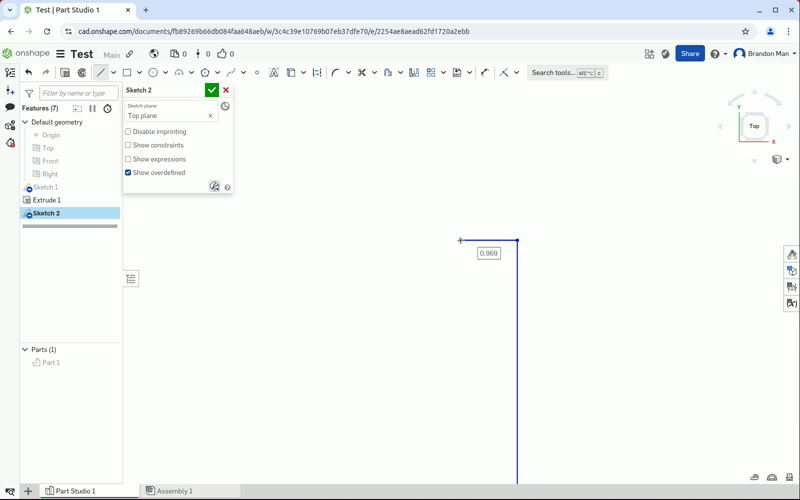
scroll(-6)
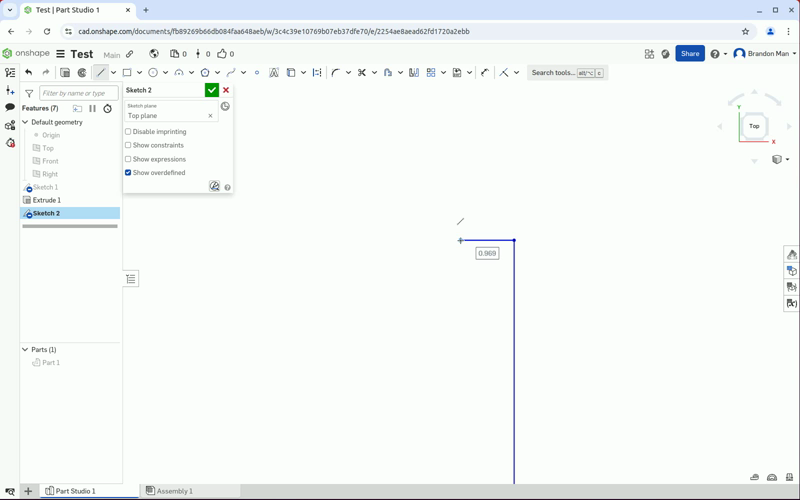
scroll(-6)
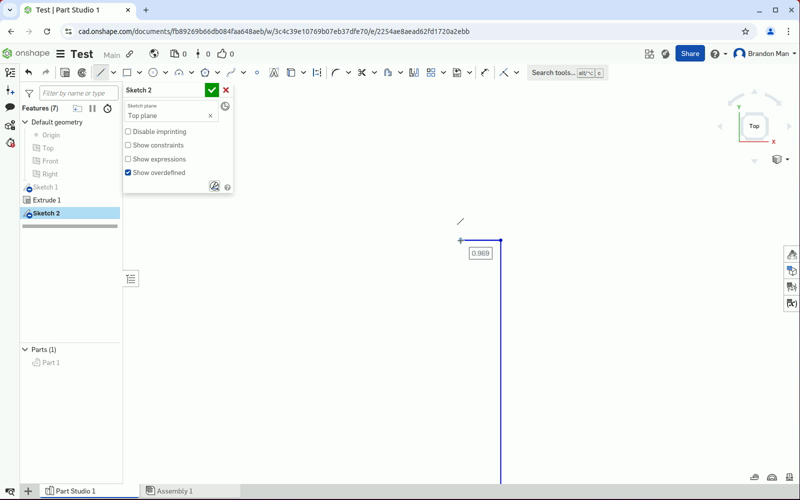
scroll(-6)
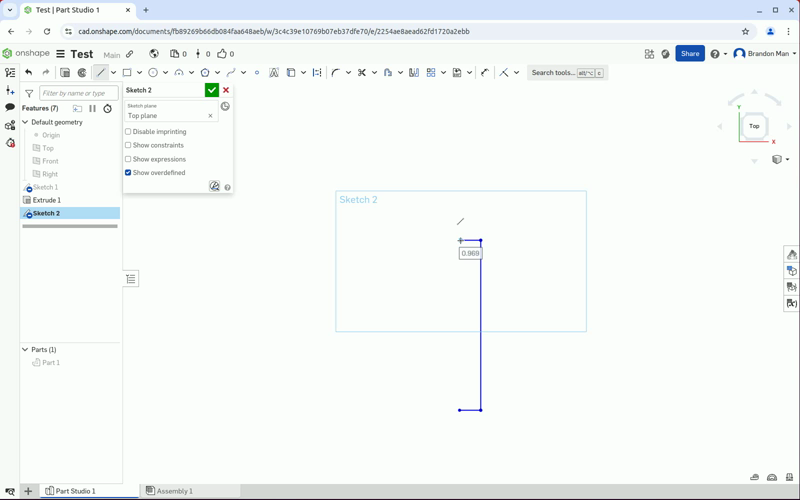
scroll(-6)
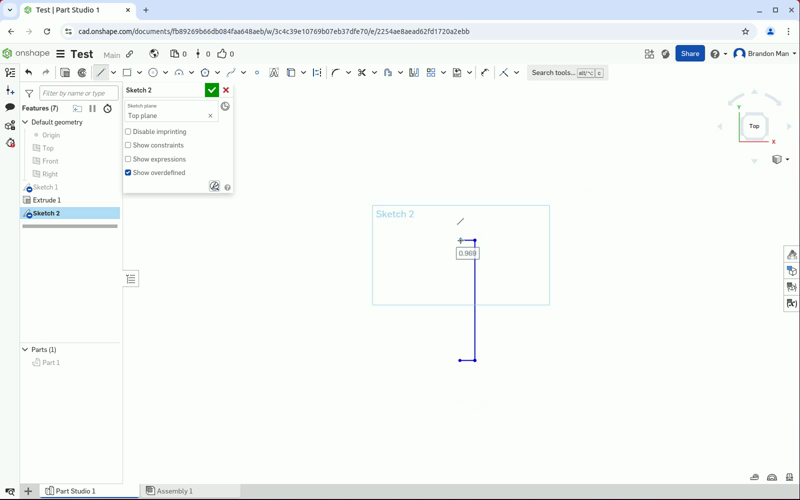
scroll(-6)
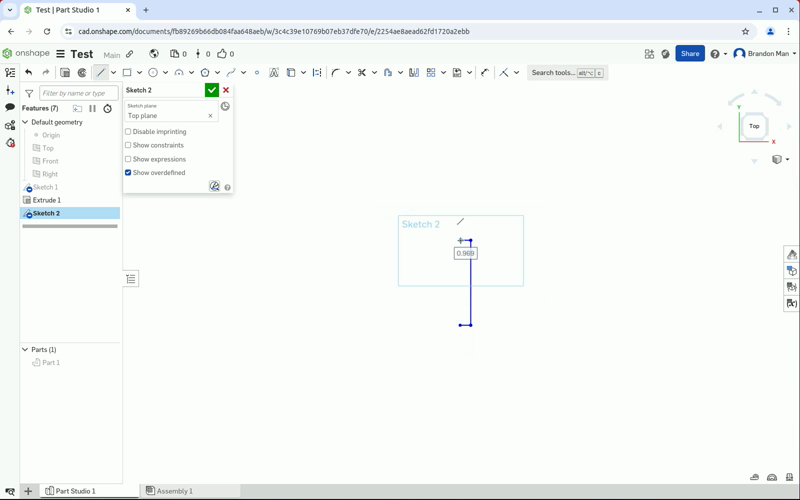
scroll(-6)
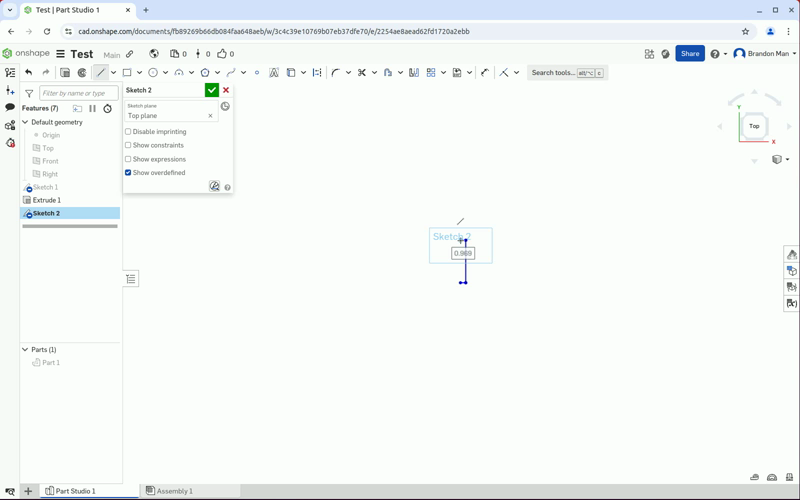
key_up(shift)
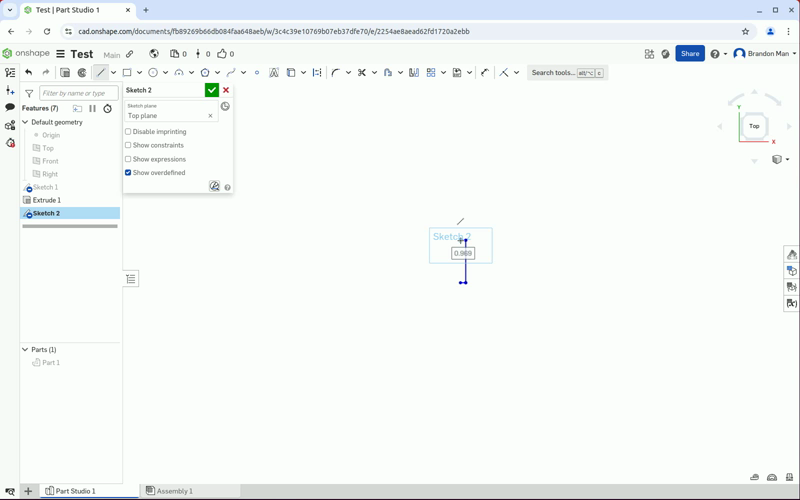
mouse_move(490, 240)
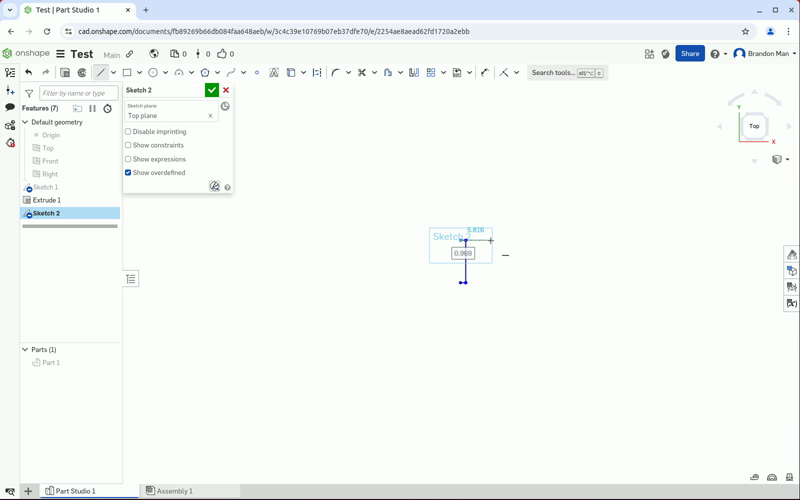
key_down(shift)
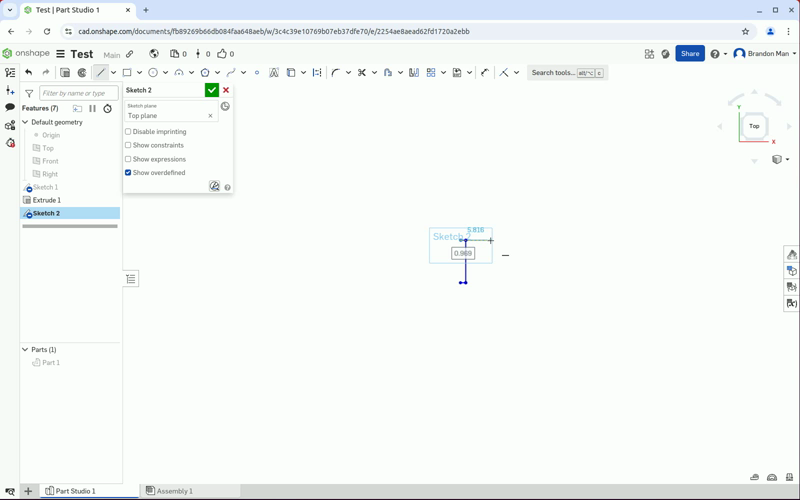
mouse_move(460, 282)
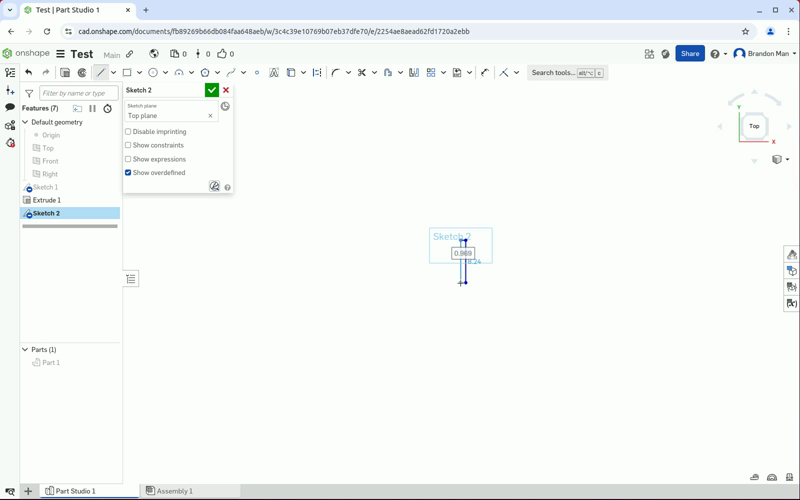
key_up(shift)
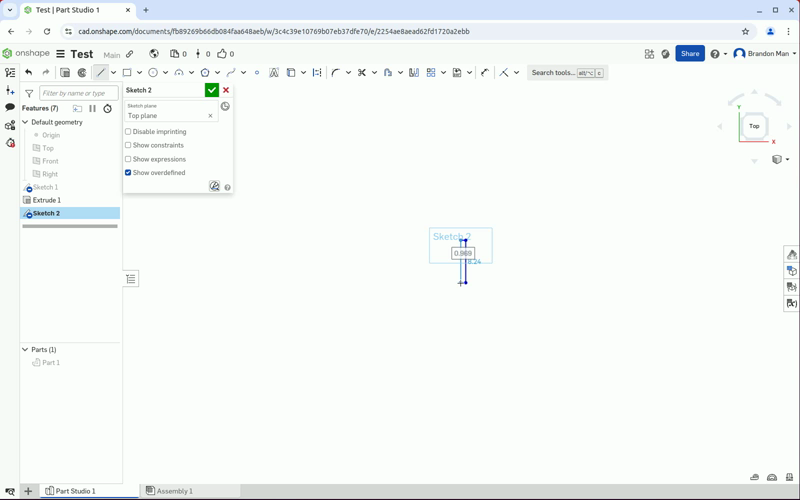
click(460, 282)
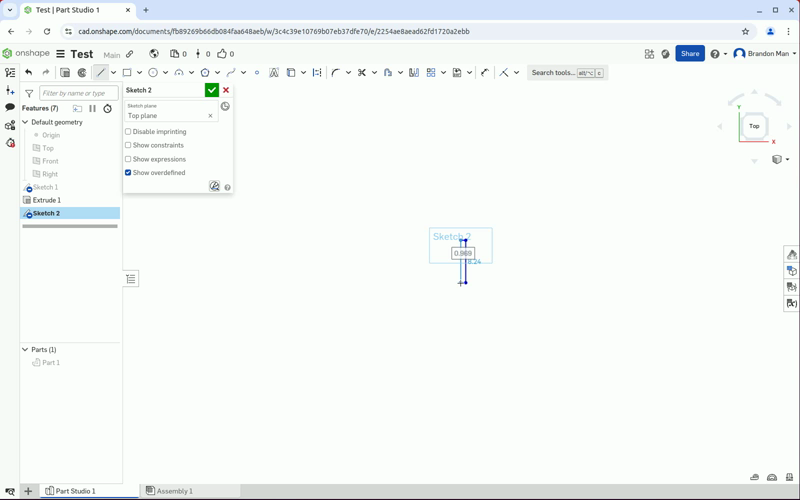
key(esc)
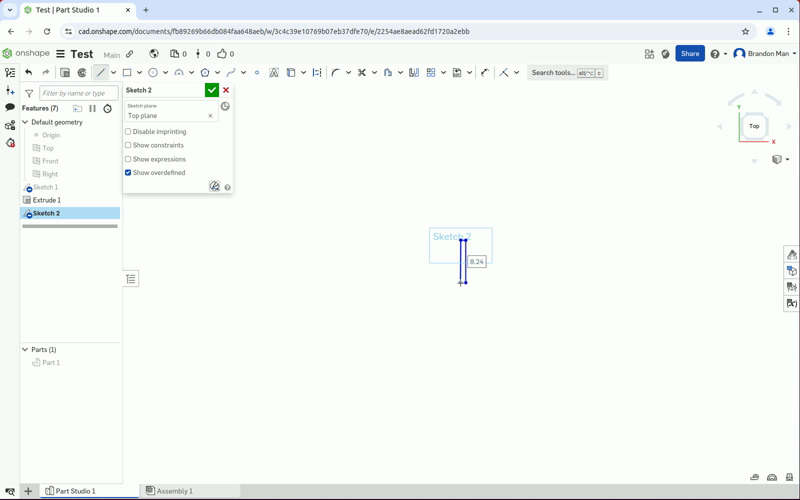
mouse_move(462, 258)
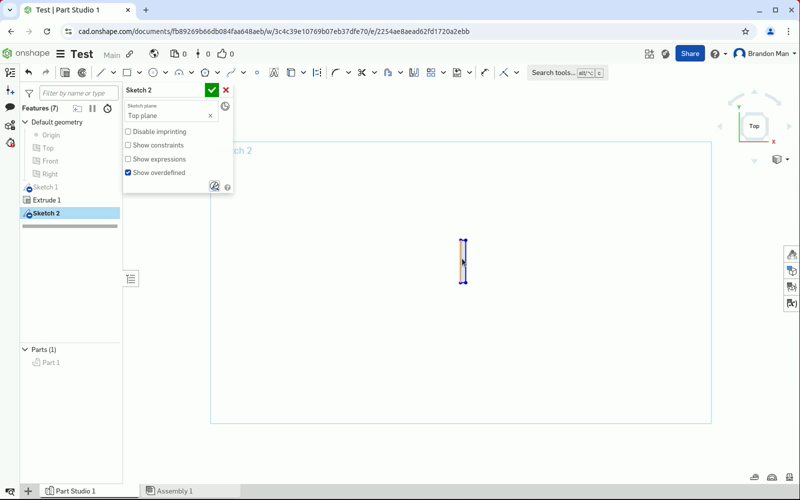
scroll(6)
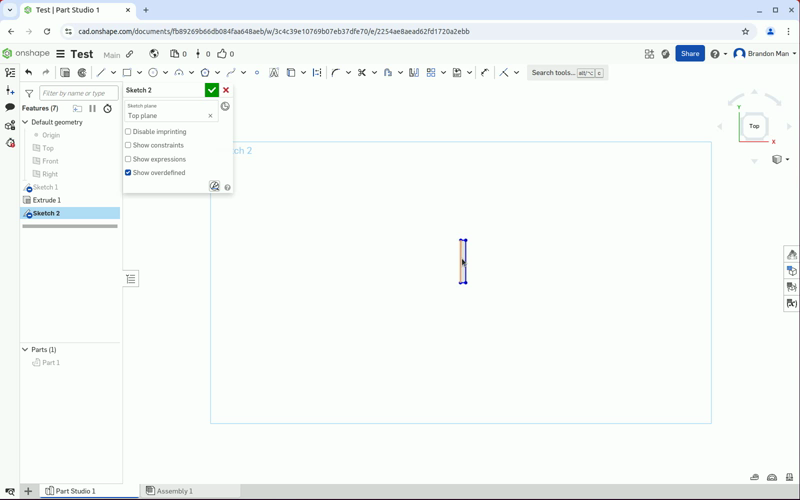
scroll(6)
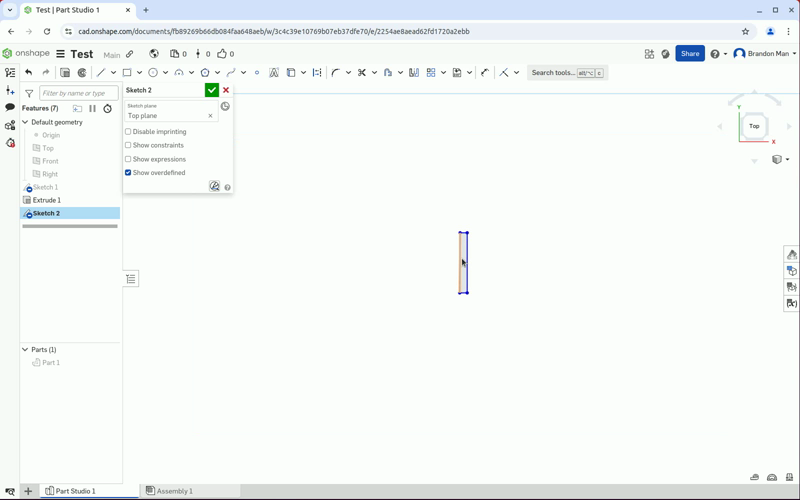
scroll(6)
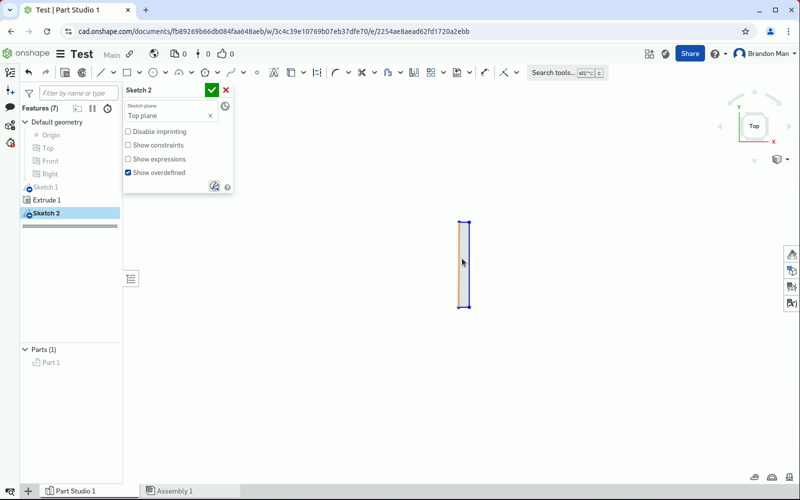
scroll(6)
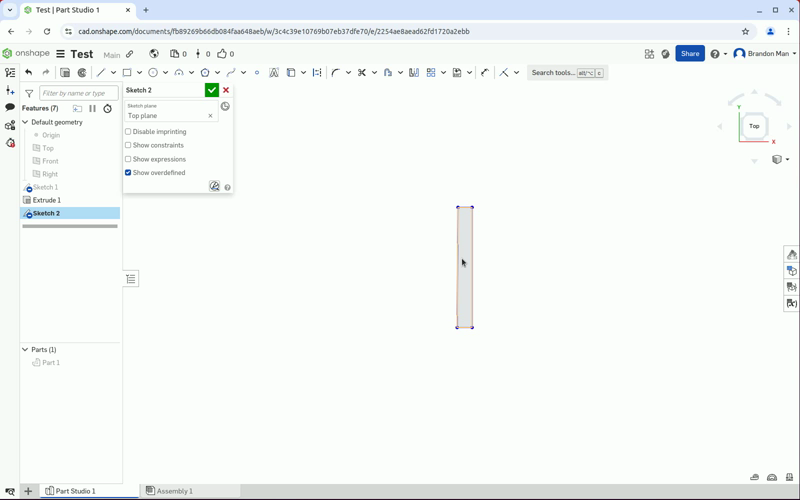
scroll(6)
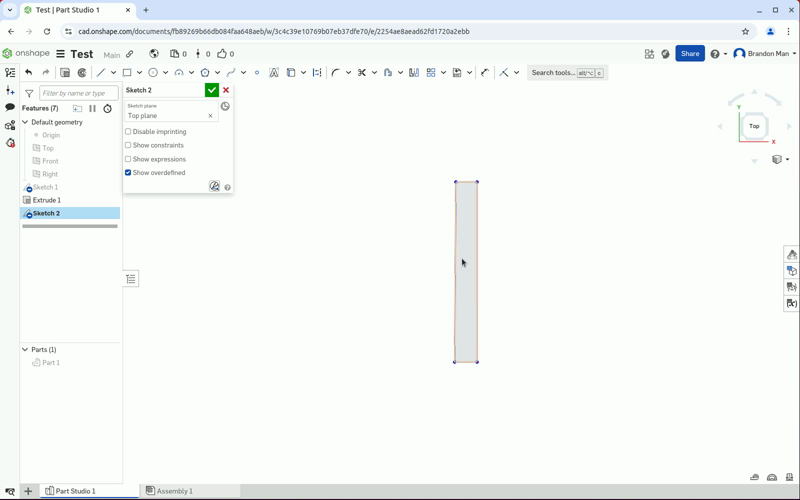
scroll(6)
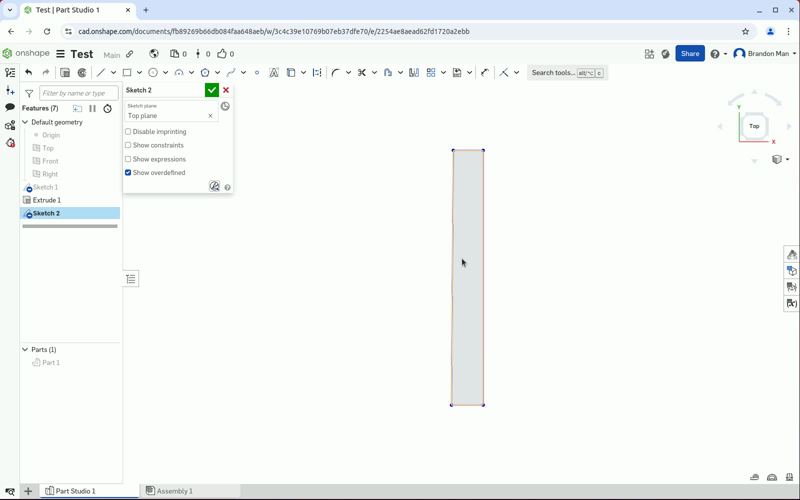
scroll(6)
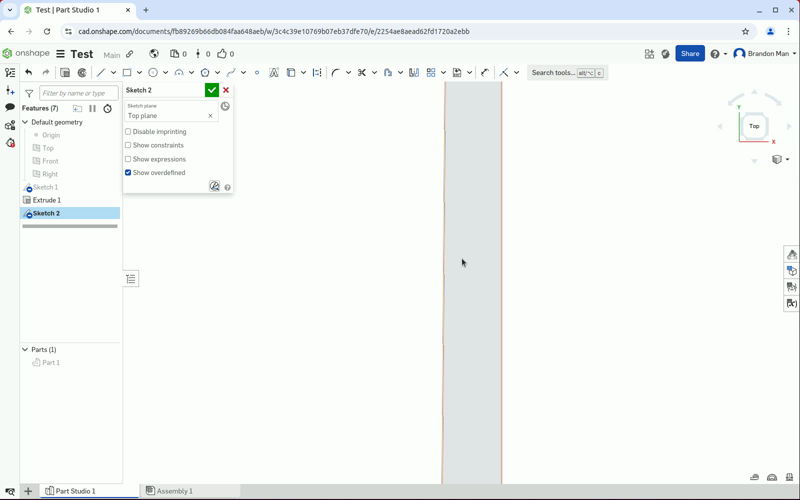
click(462, 258)
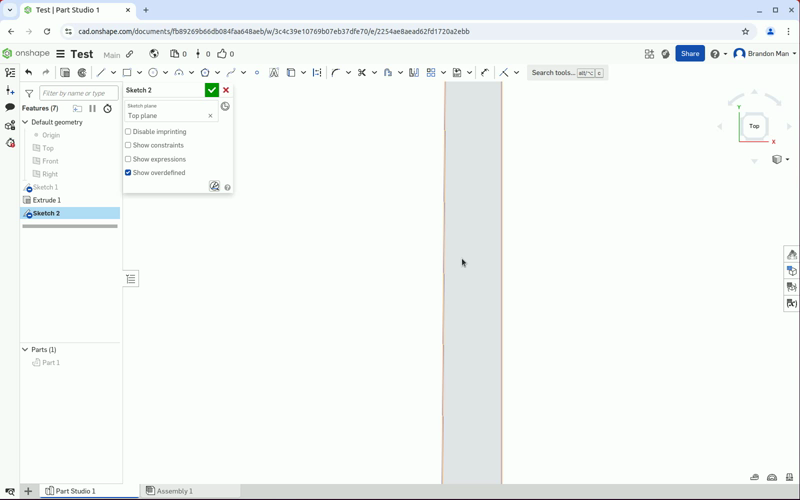
scroll(-6)
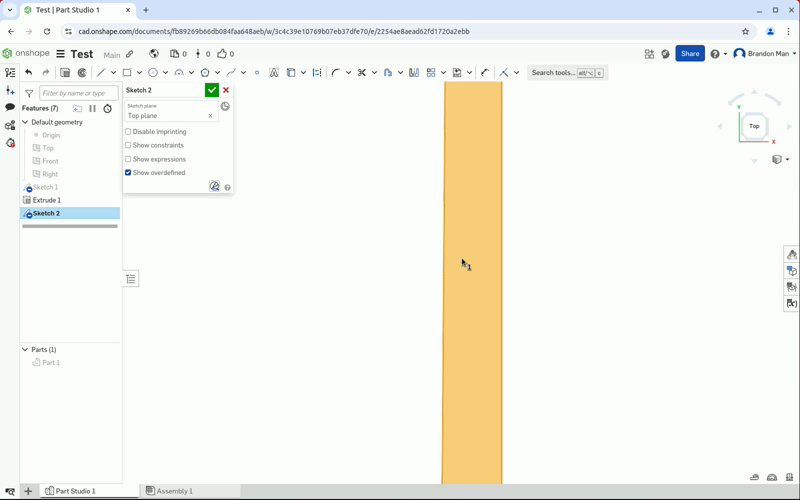
scroll(-6)
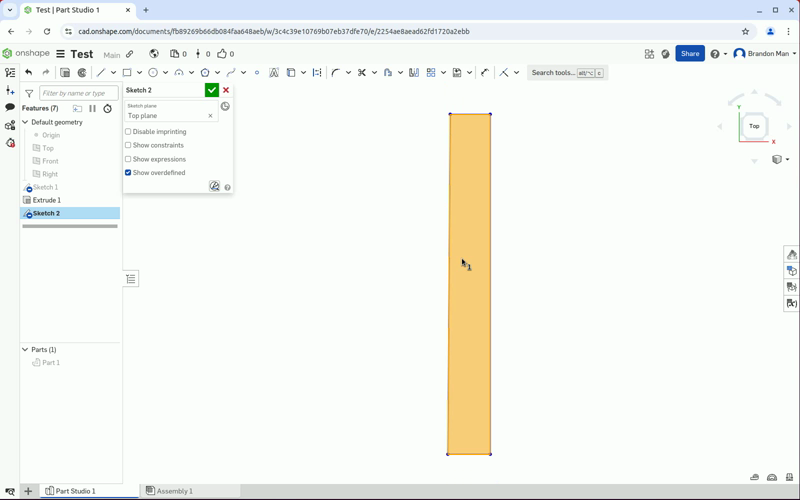
scroll(-6)
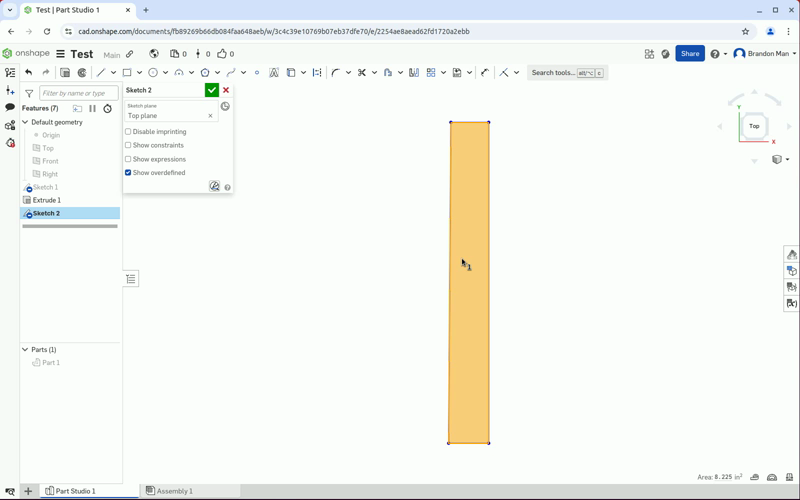
scroll(-6)
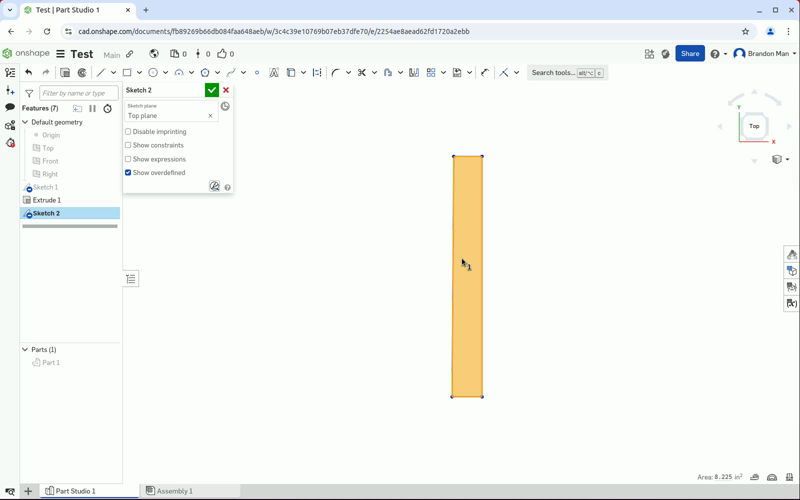
scroll(-6)
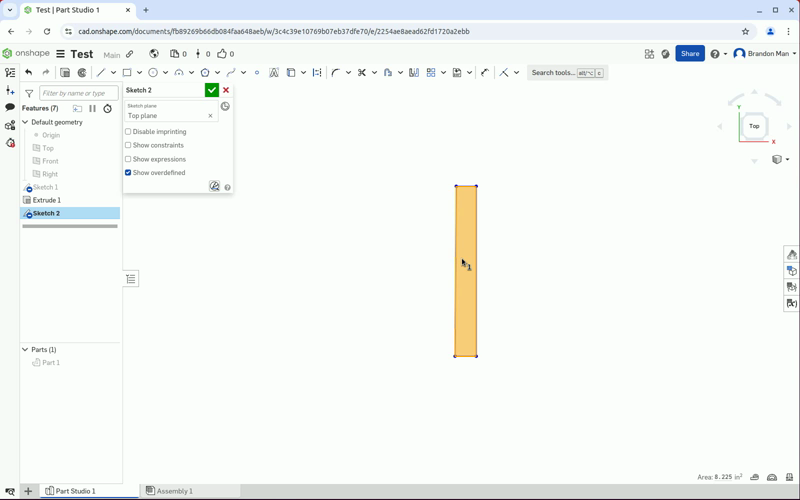
scroll(-6)
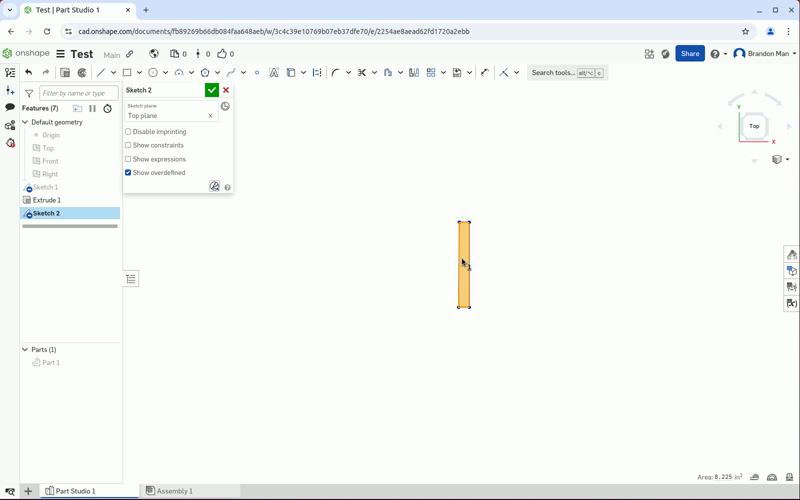
scroll(-6)
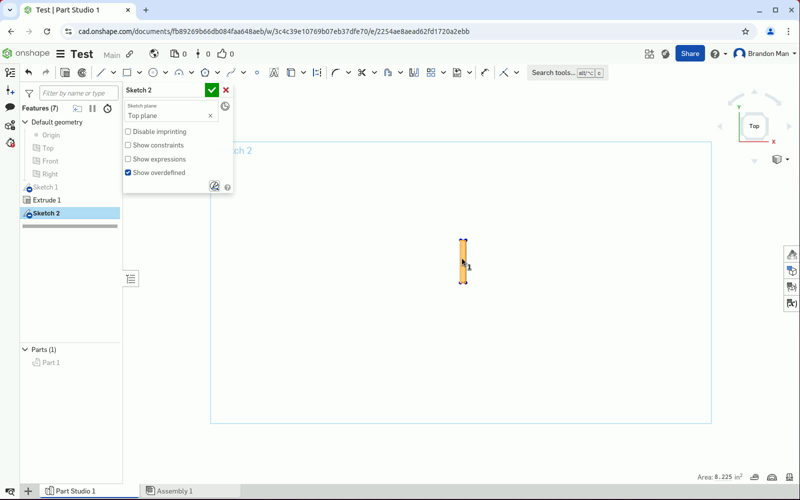
mouse_move(73, 352)
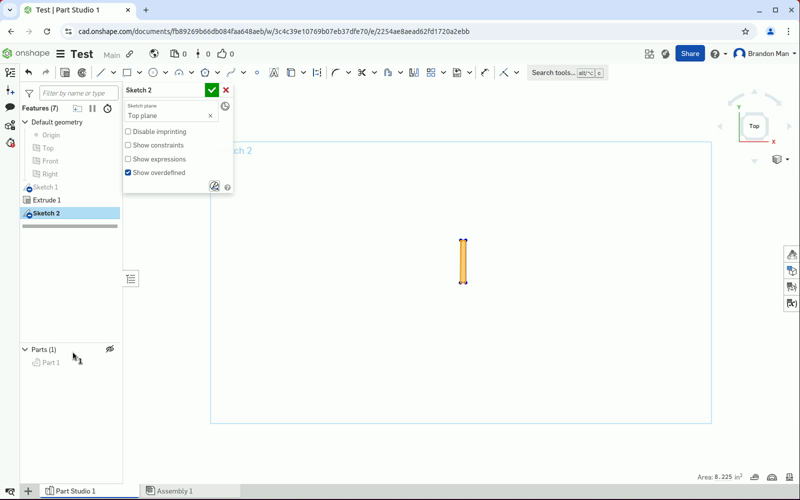
key(shift+y)
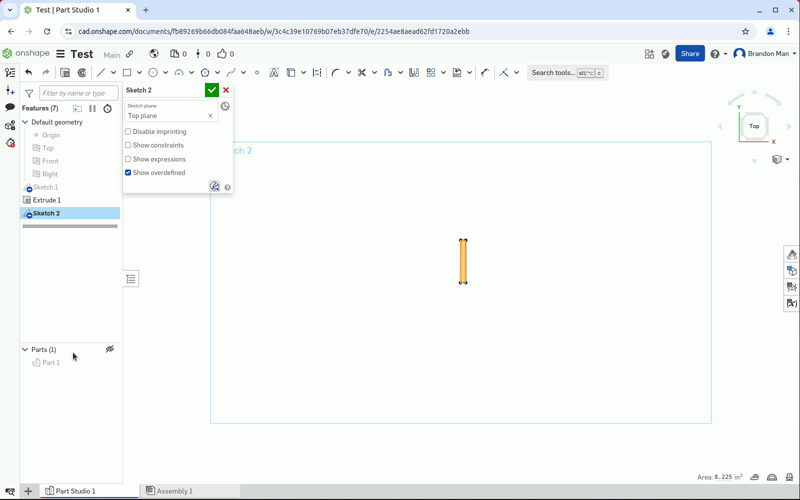
key(shift+e)
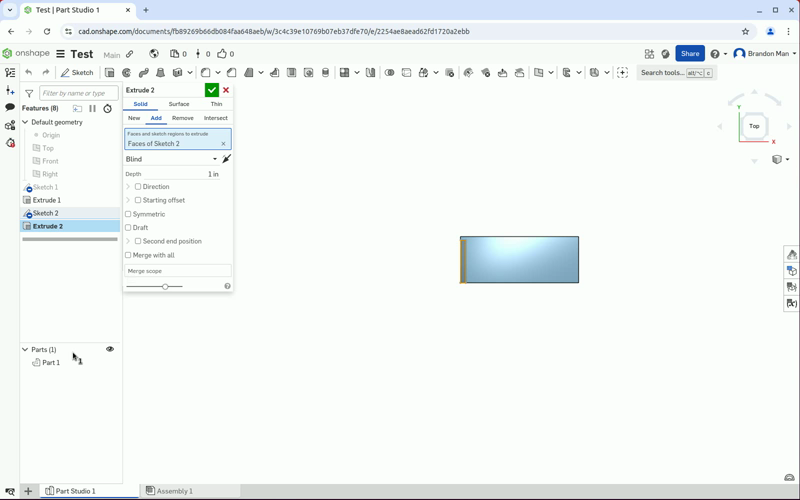
mouse_move(143, 106)
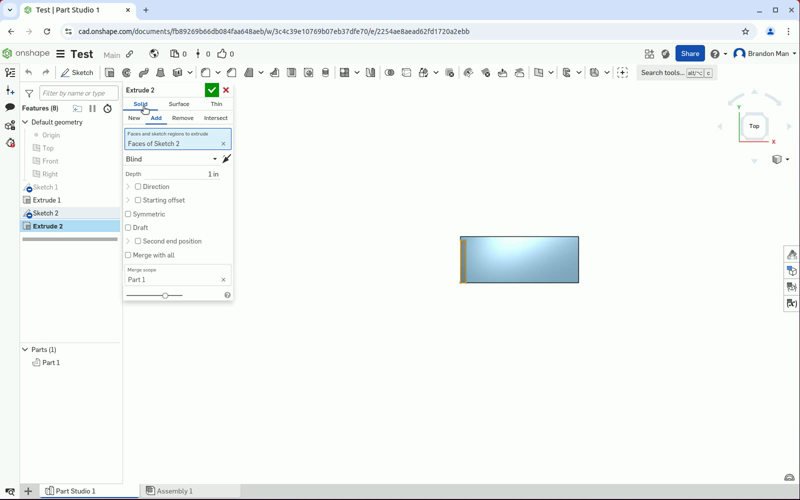
click(143, 106)
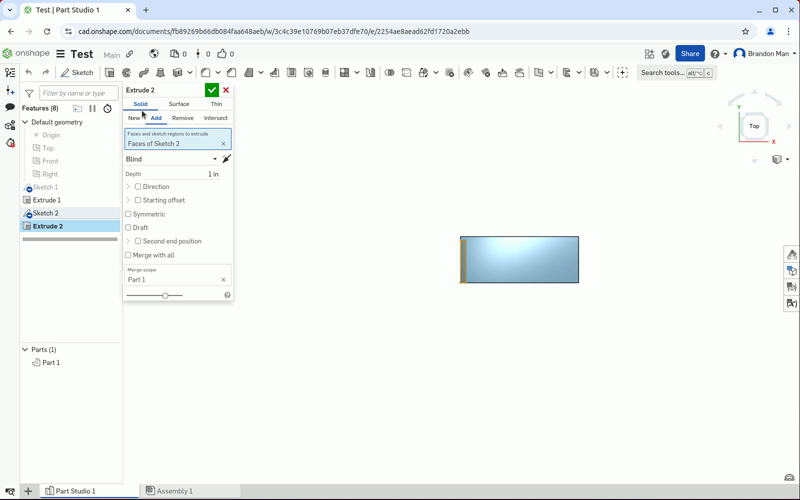
mouse_move(137, 120)
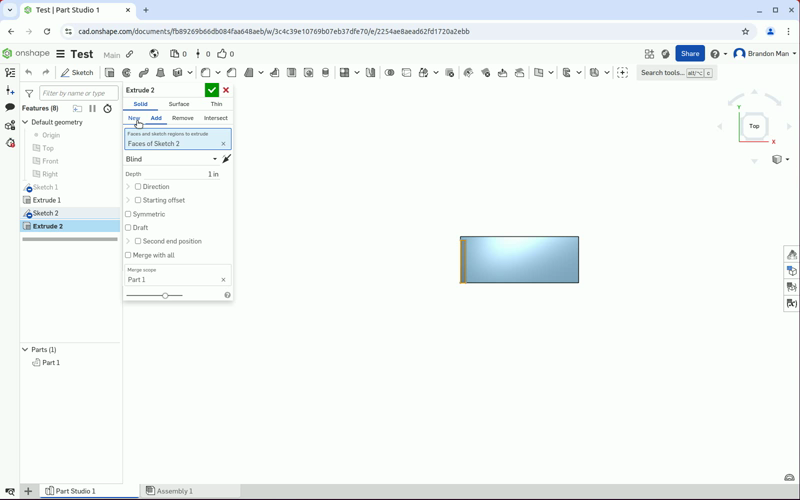
click(137, 120)
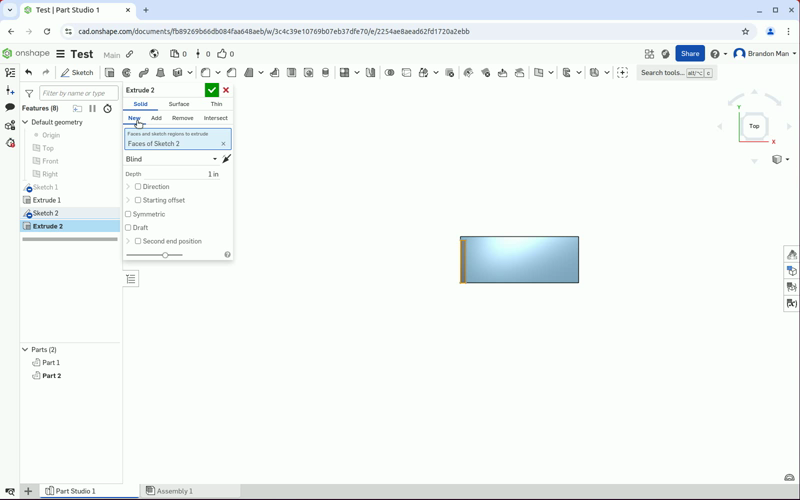
key(tab, 4)
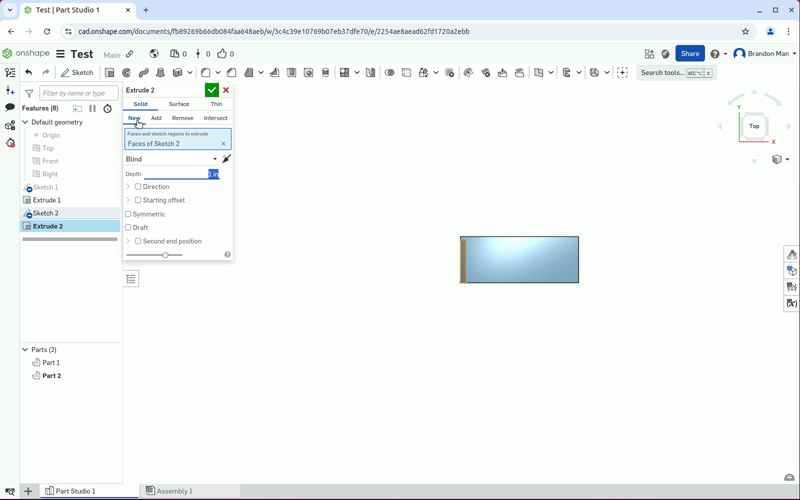
text(23.108)
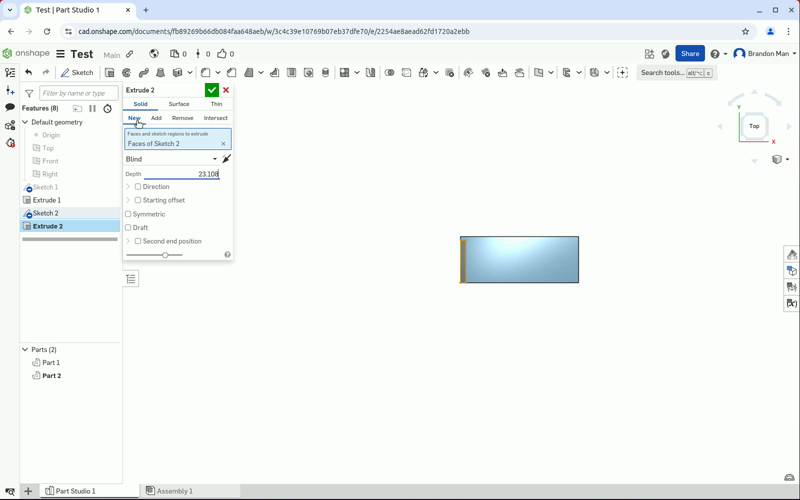
key(enter)
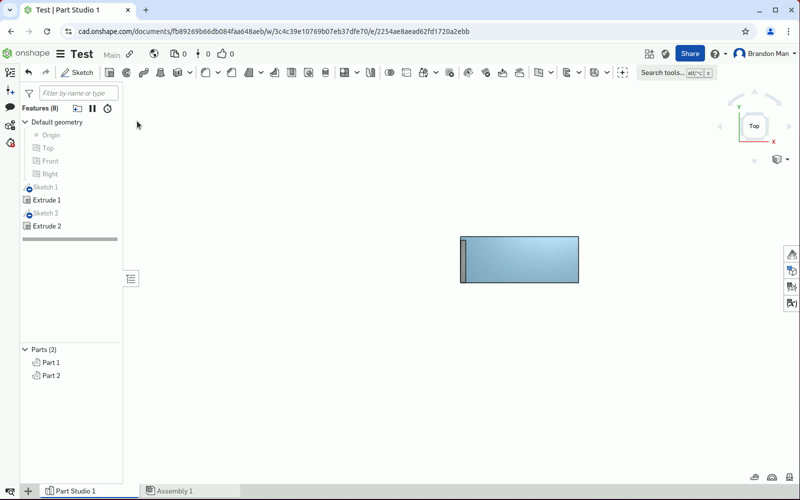
key(shift+h)
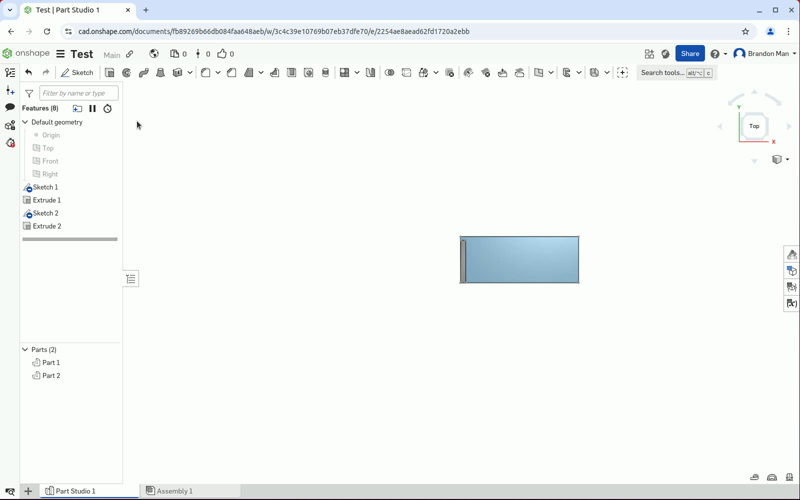
key(shift+h)
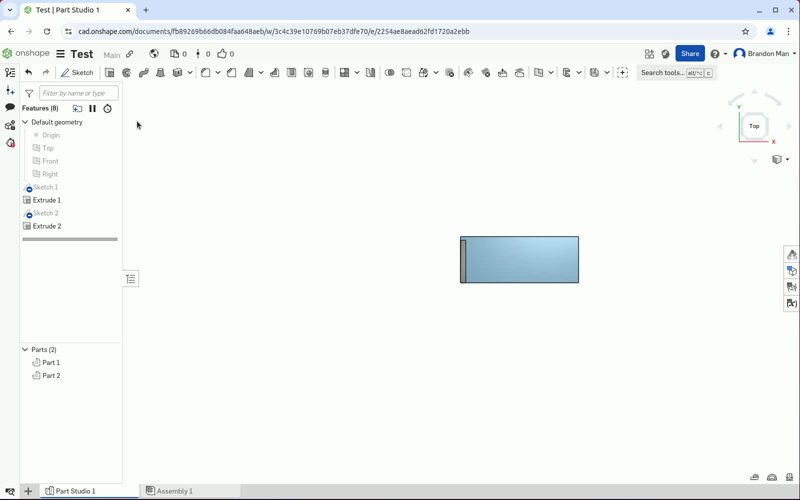
mouse_move(73, 189)
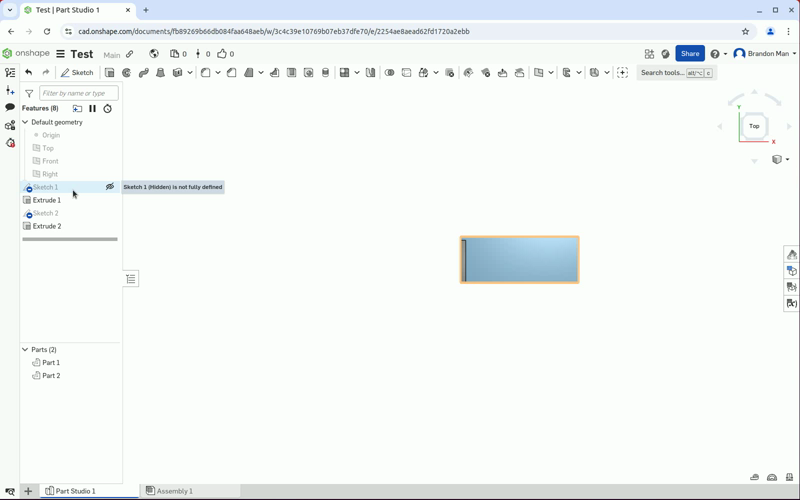
click(73, 189)
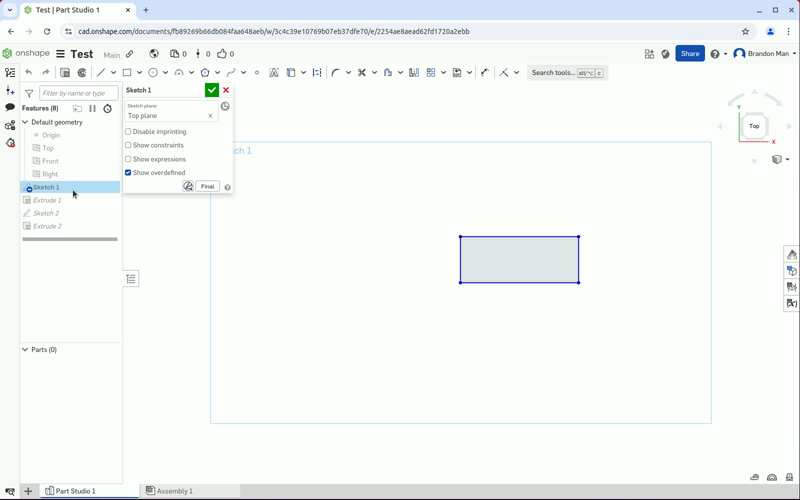
mouse_move(229, 92)
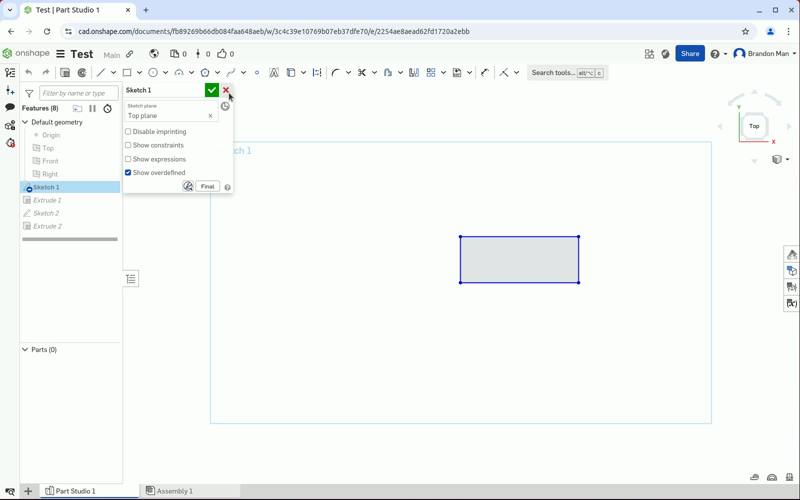
click(229, 92)
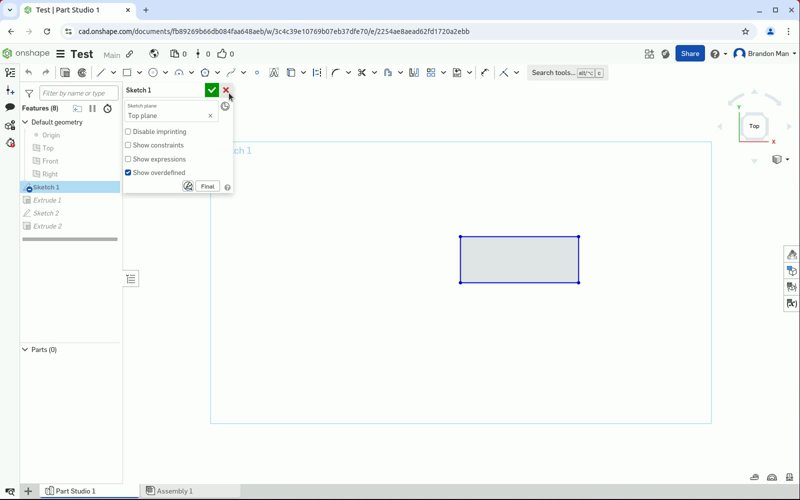
key(shift+s)
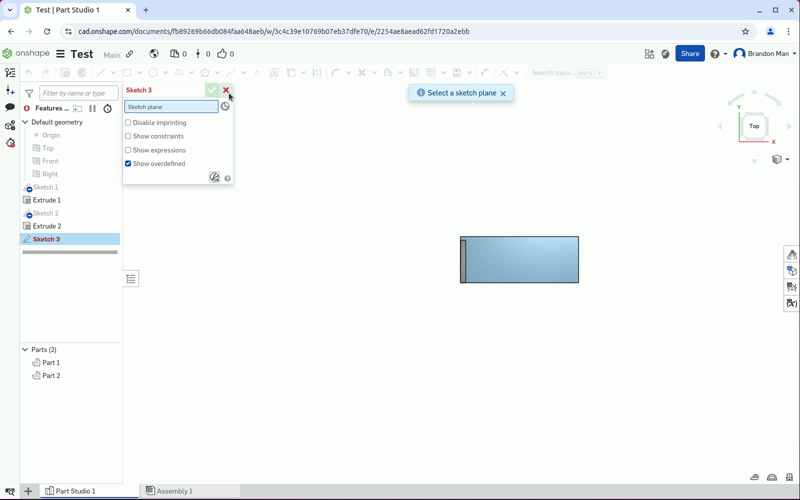
mouse_move(73, 150)
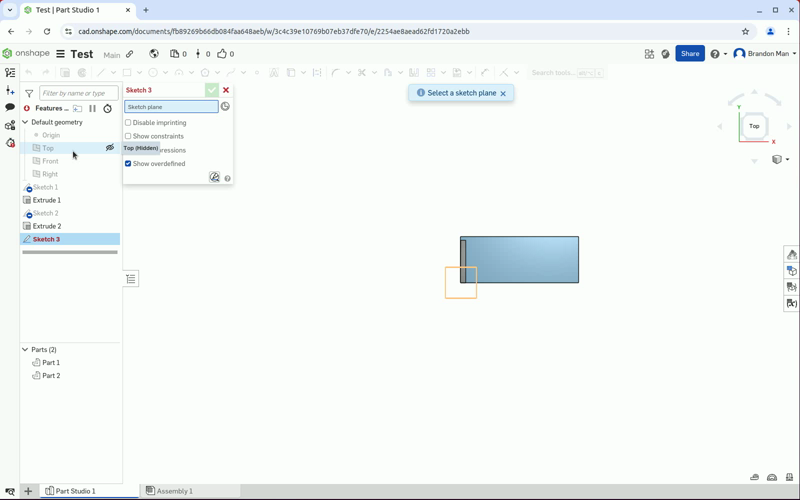
click(73, 150)
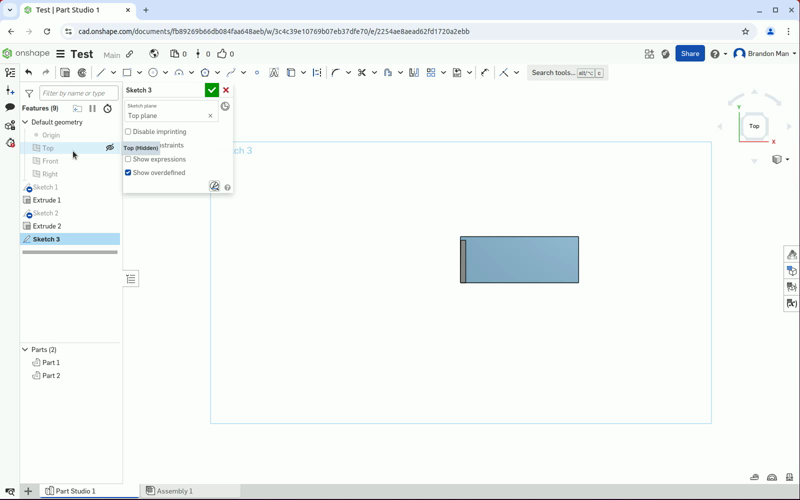
mouse_move(73, 352)
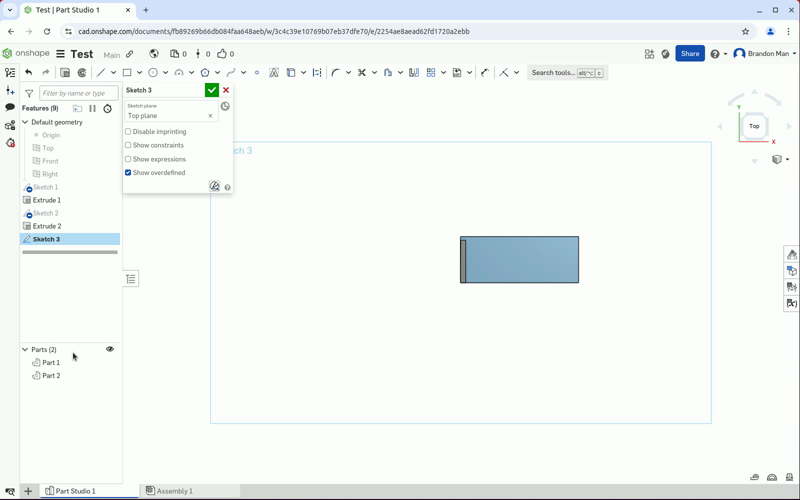
key(y)
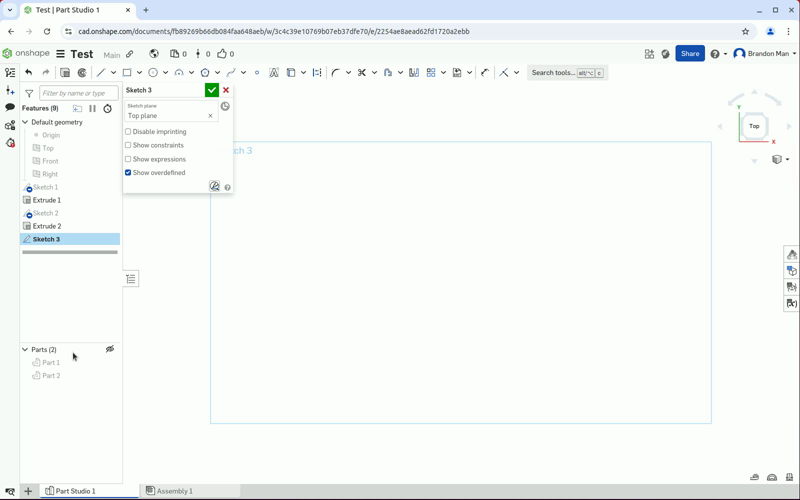
key(l)
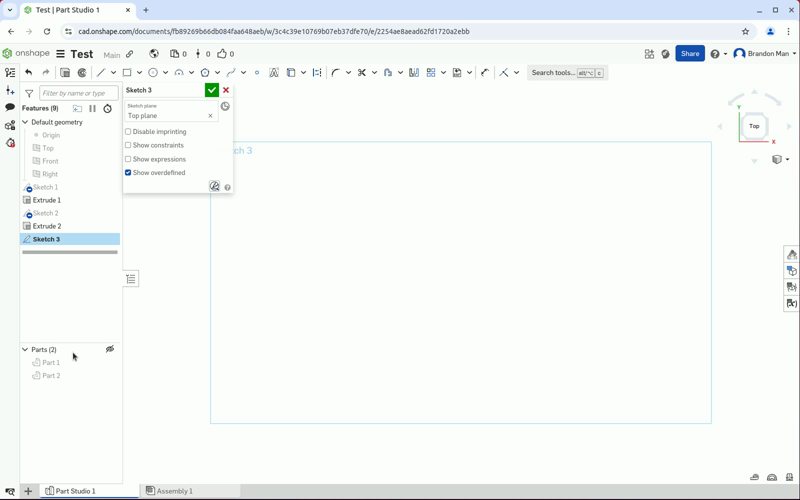
key_down(shift)
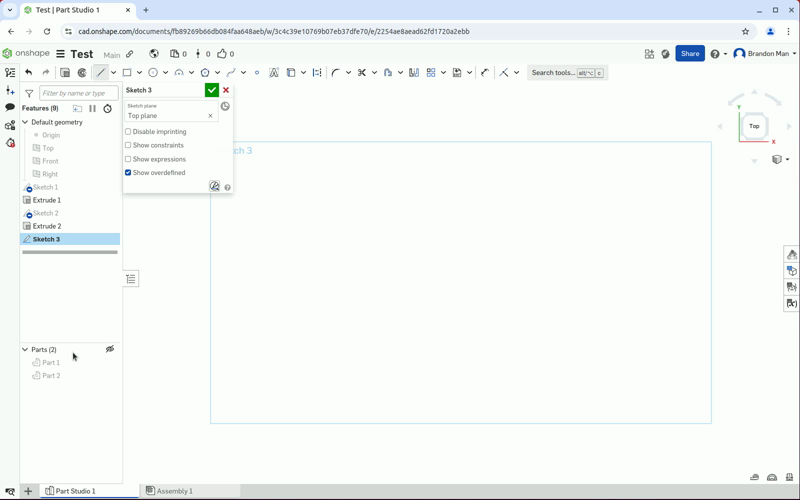
mouse_move(566, 282)
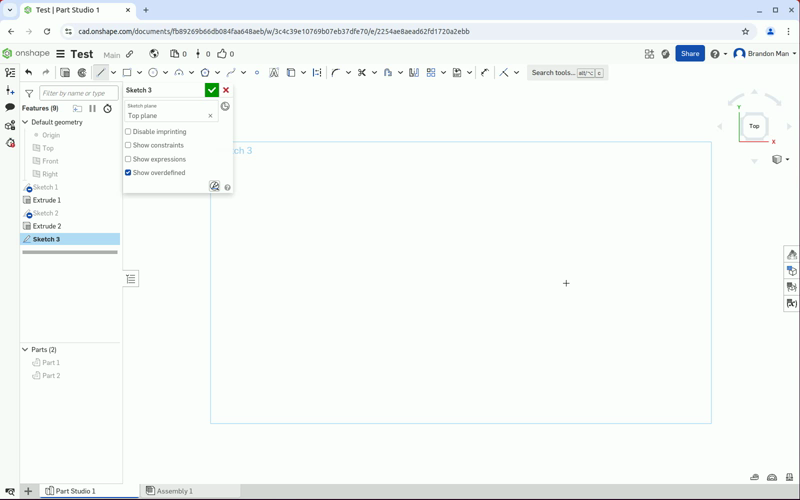
click(566, 282)
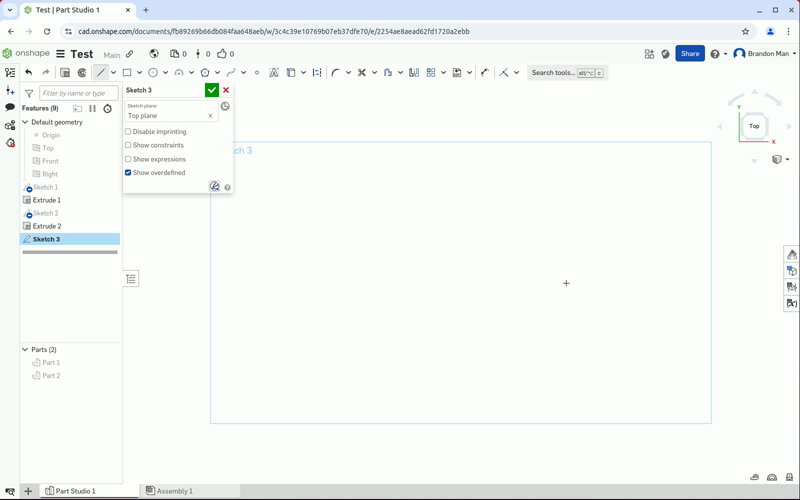
key_up(shift)
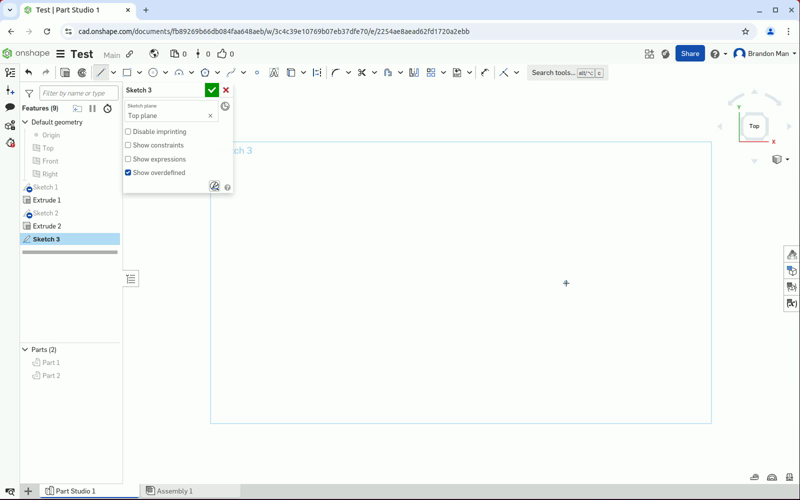
key_down(shift)
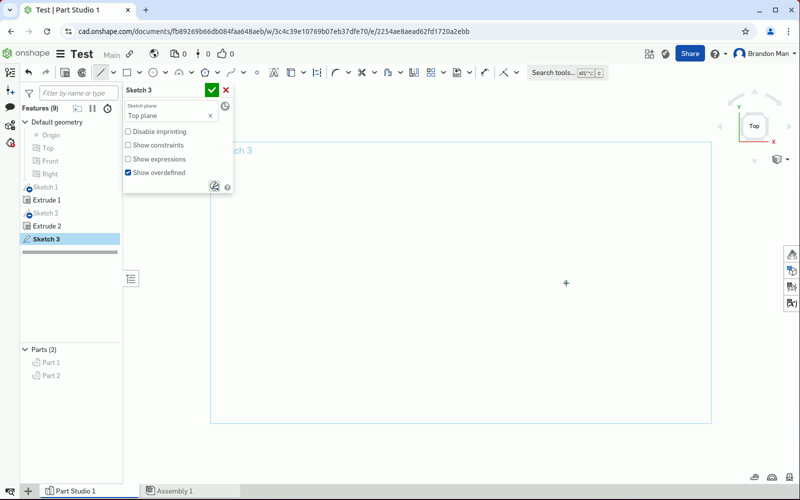
mouse_move(589, 282)
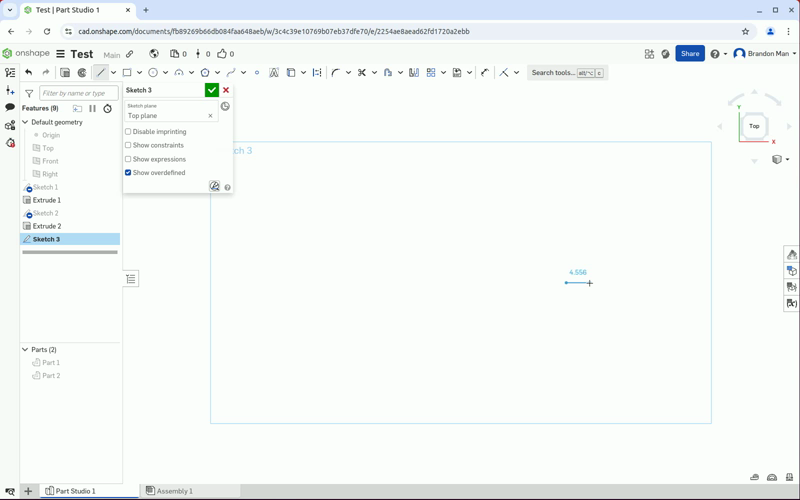
mouse_move(571, 282)
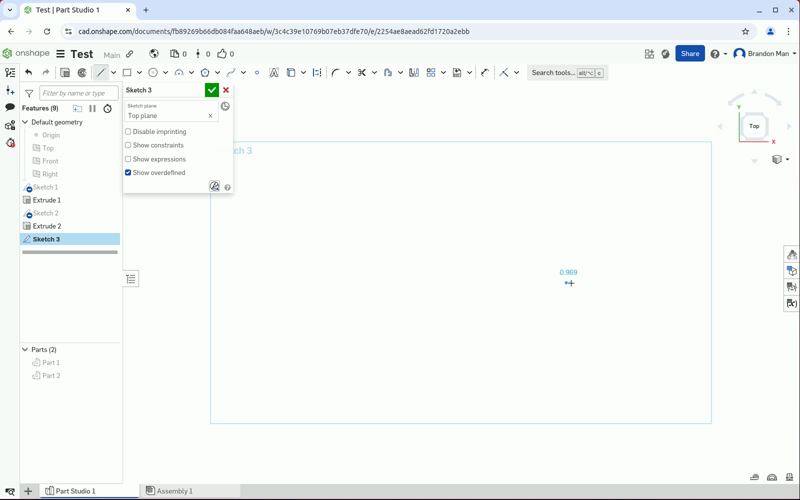
scroll(6)
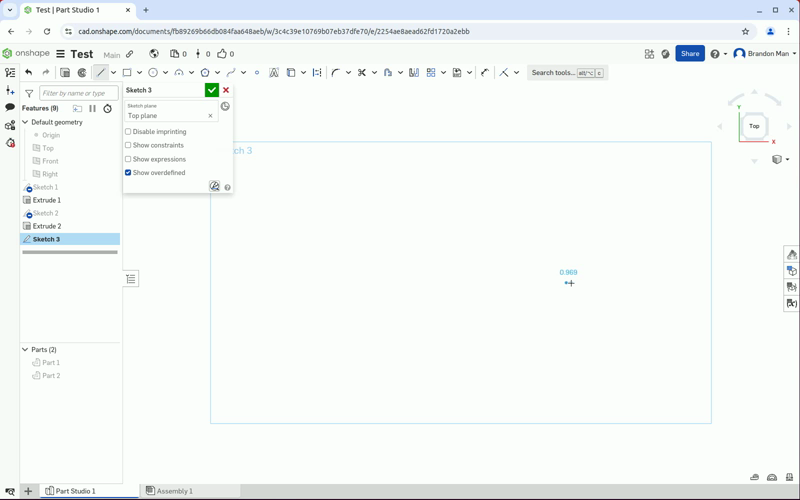
scroll(6)
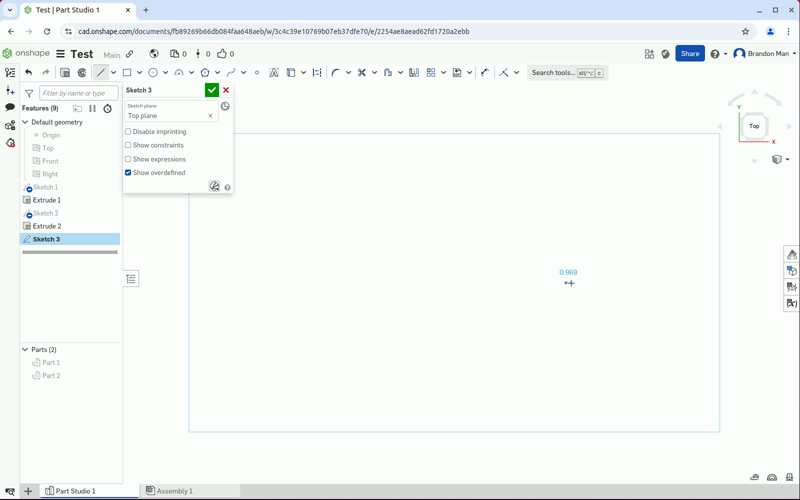
scroll(6)
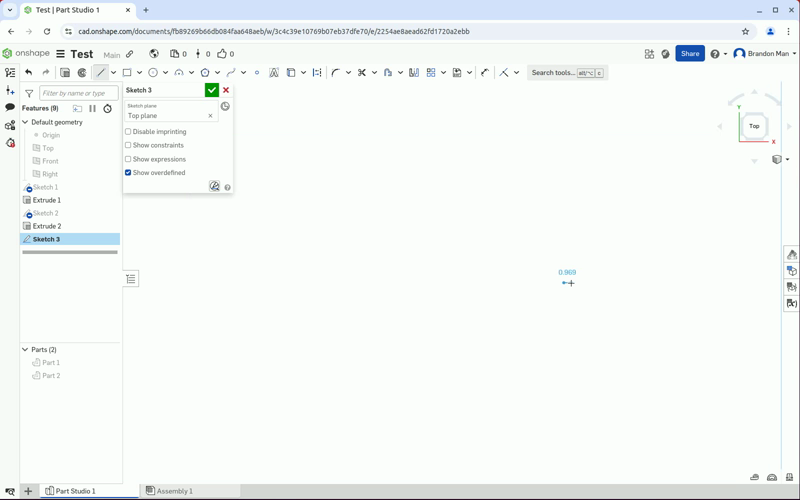
scroll(6)
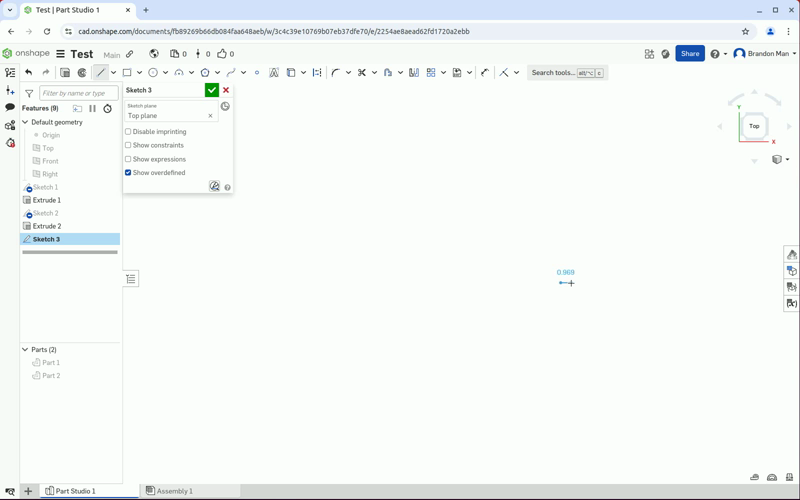
scroll(6)
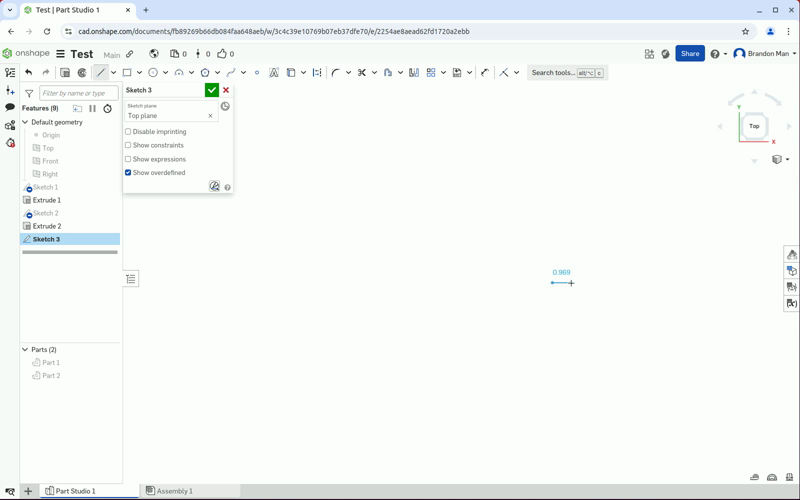
scroll(6)
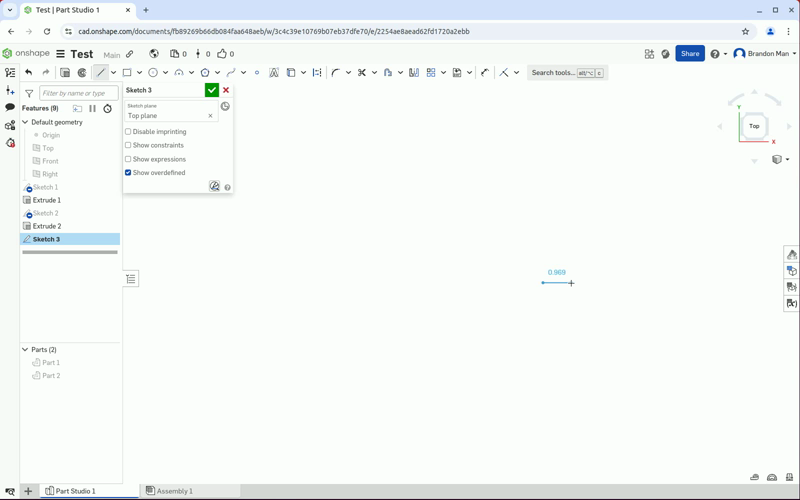
scroll(6)
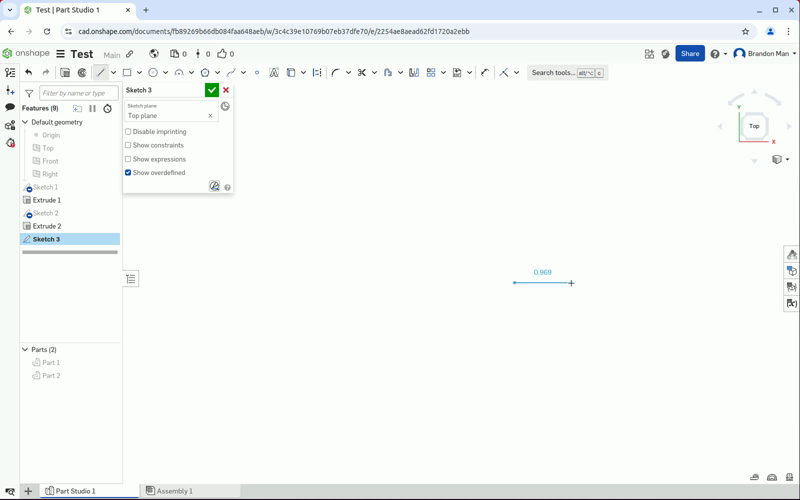
click(571, 282)
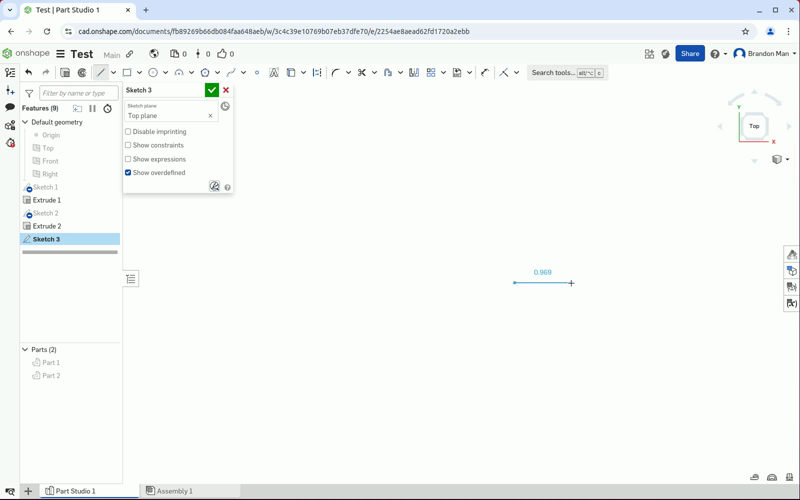
scroll(-6)
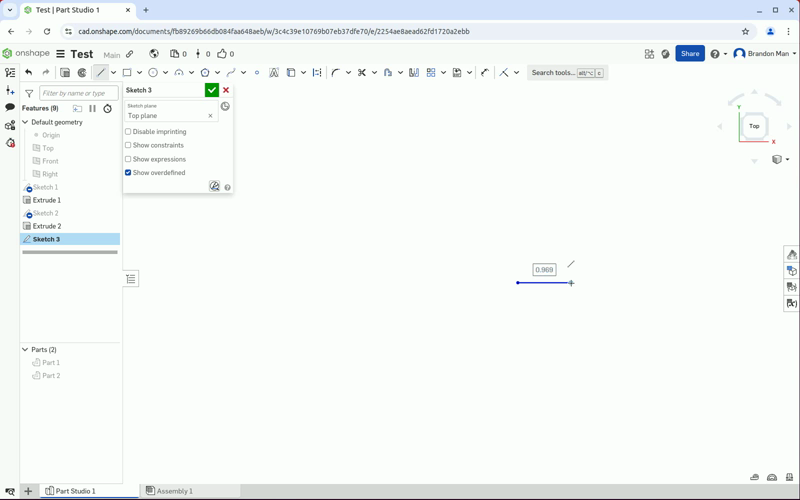
scroll(-6)
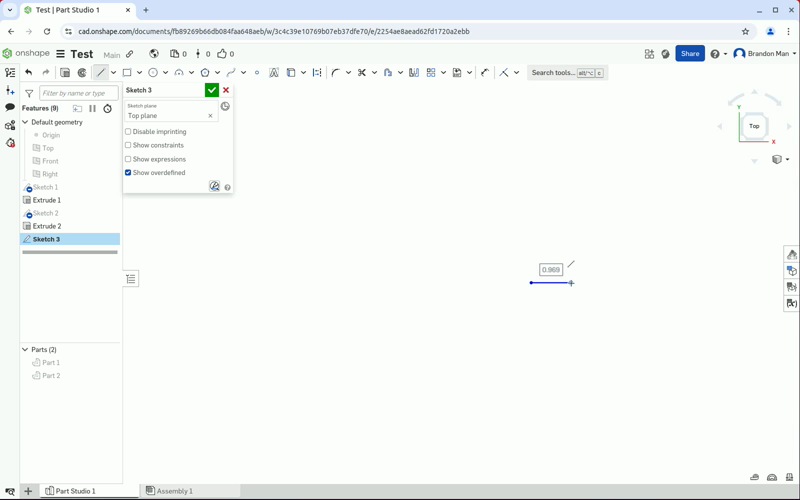
scroll(-6)
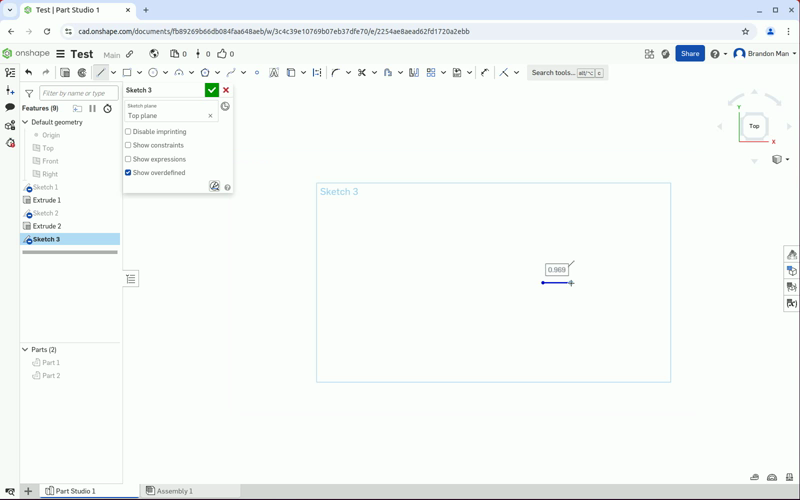
scroll(-6)
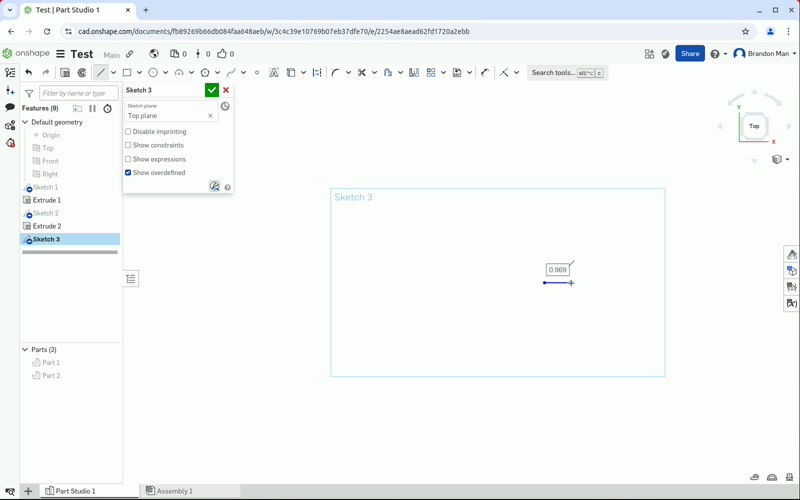
scroll(-6)
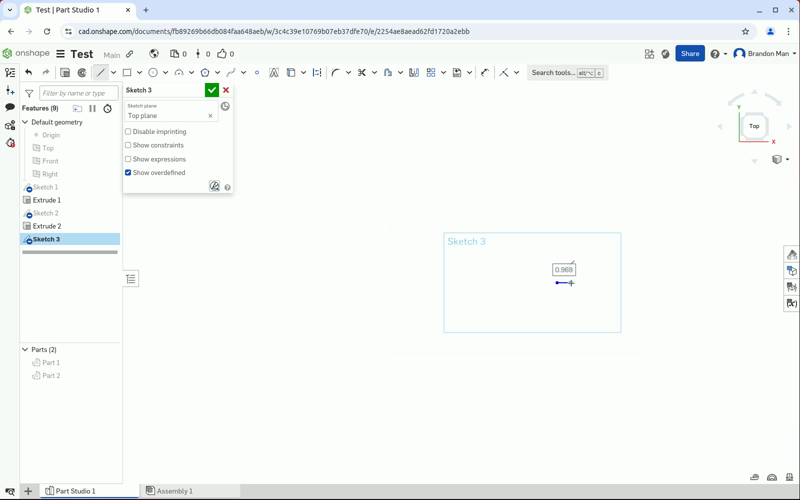
scroll(-6)
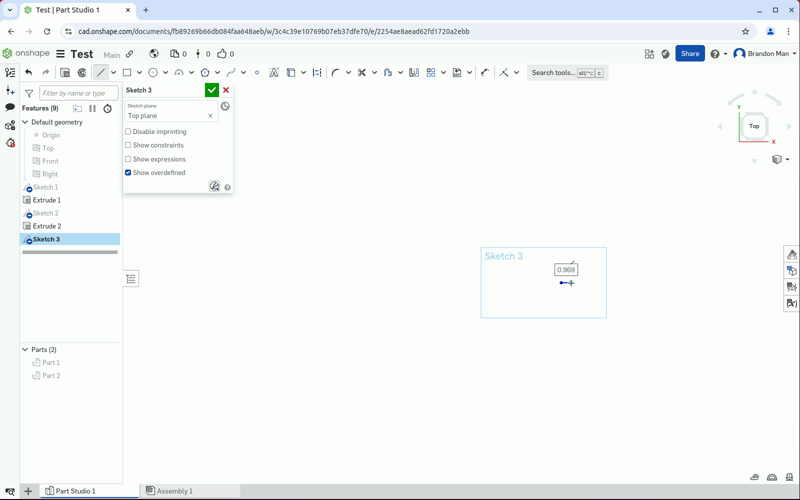
scroll(-6)
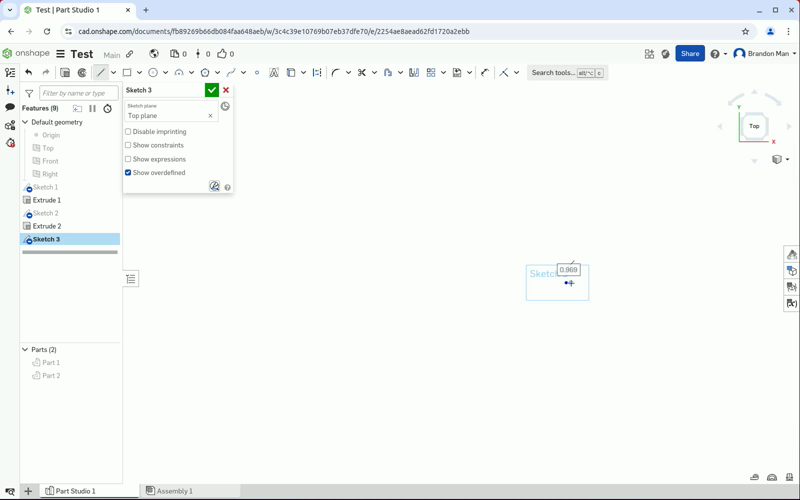
key_up(shift)
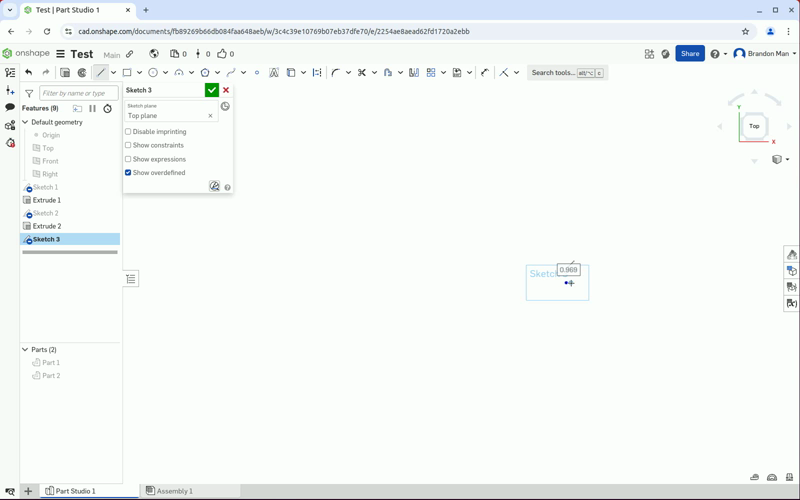
key_down(shift)
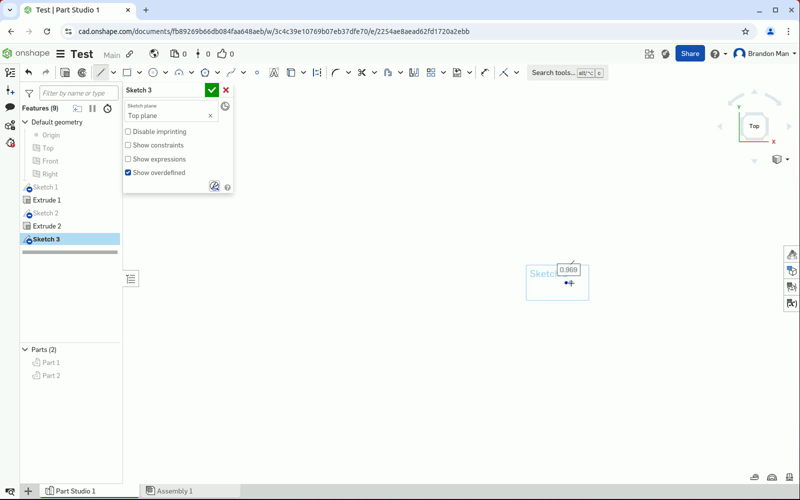
mouse_move(589, 282)
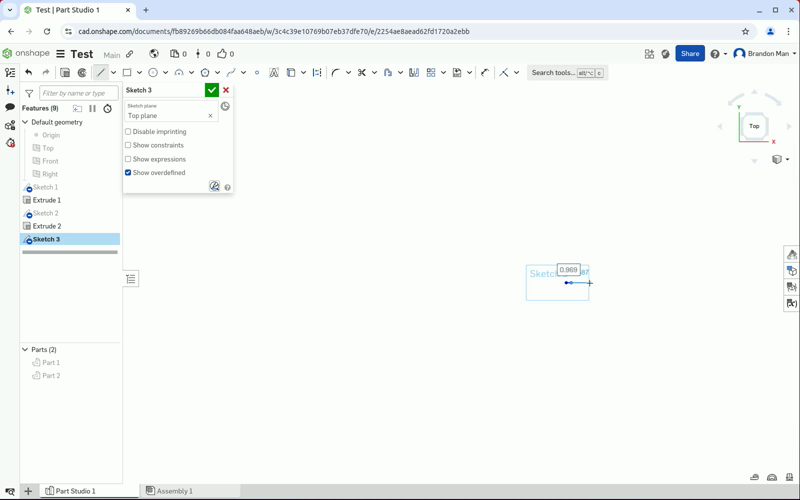
mouse_move(571, 240)
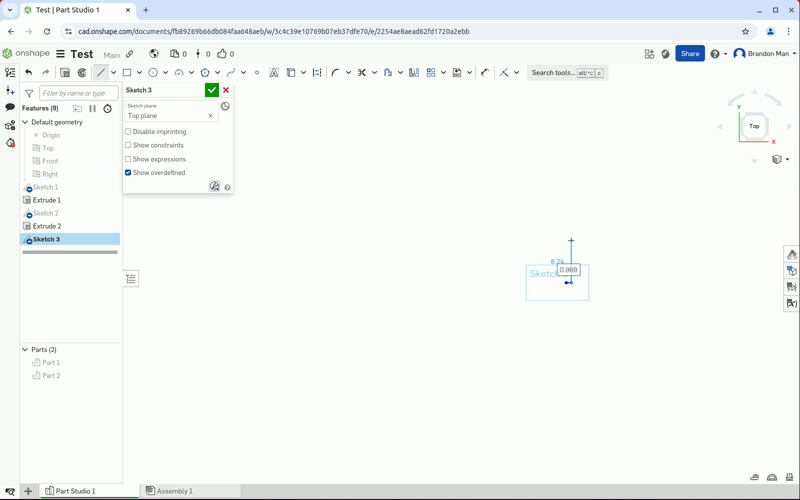
click(571, 240)
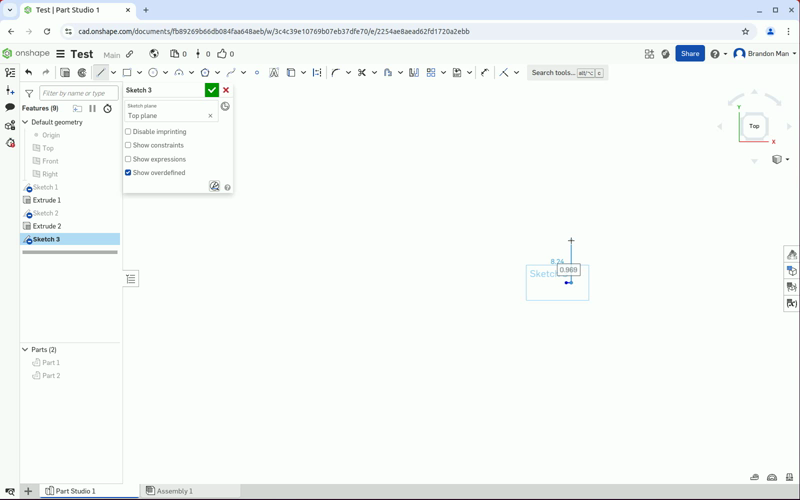
key_up(shift)
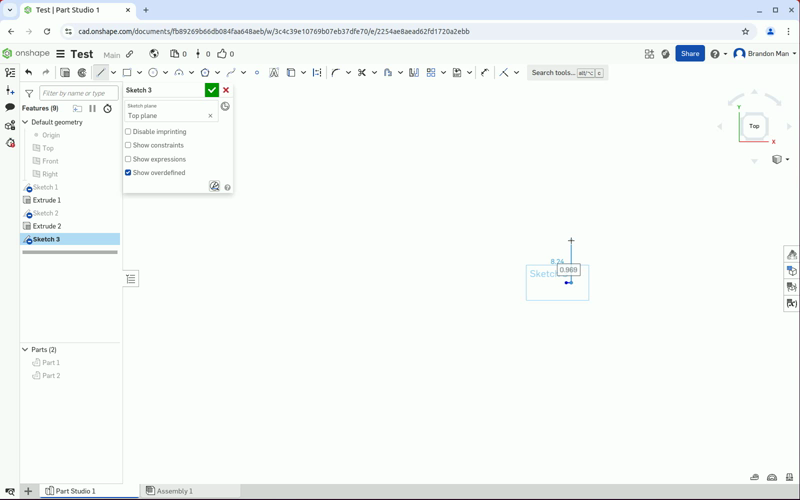
key_down(shift)
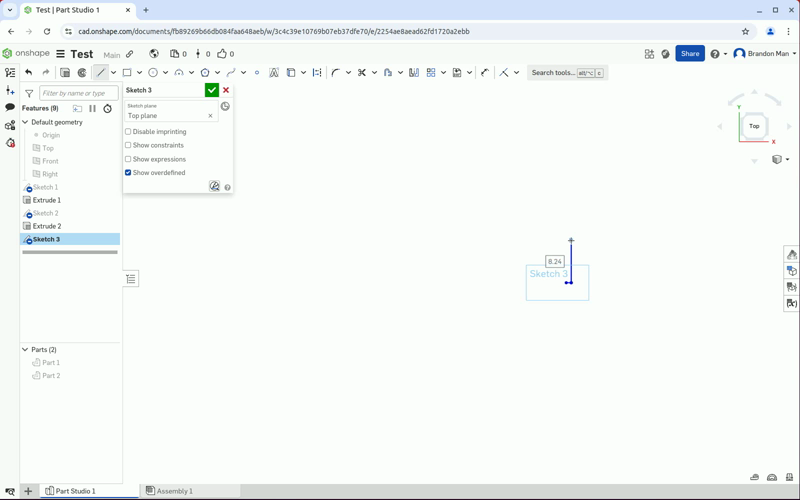
mouse_move(589, 240)
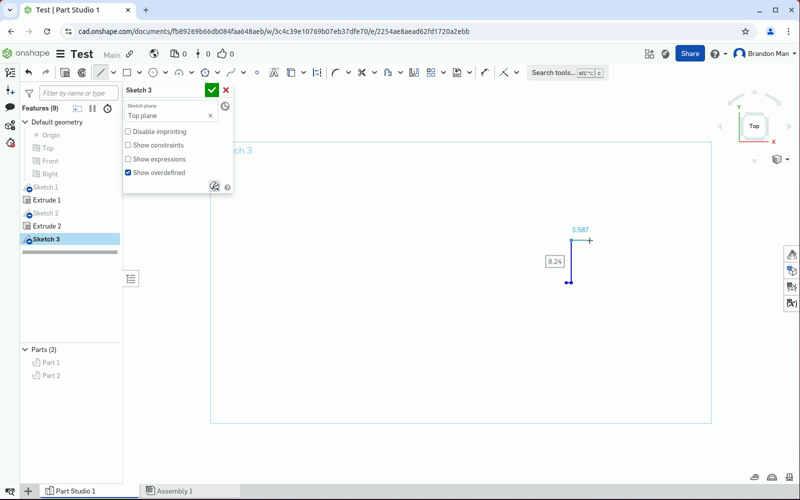
mouse_move(566, 240)
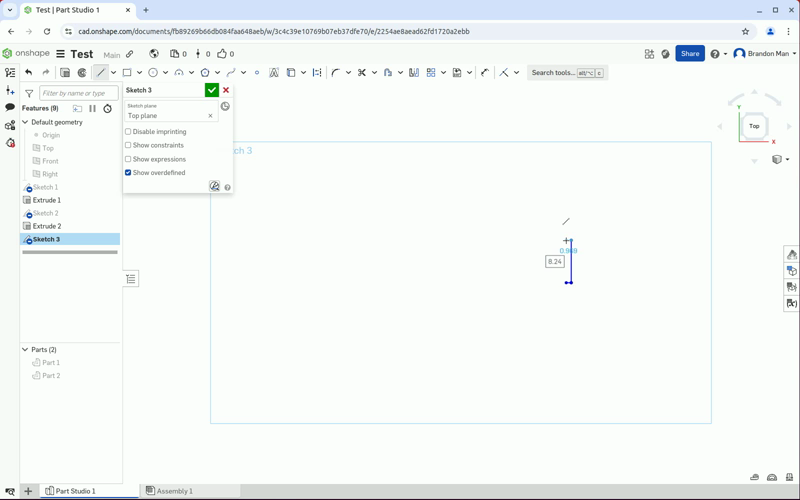
scroll(6)
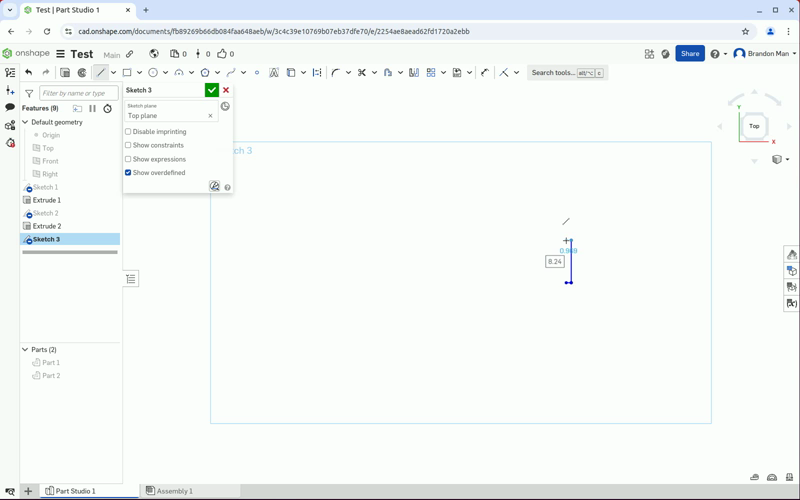
scroll(6)
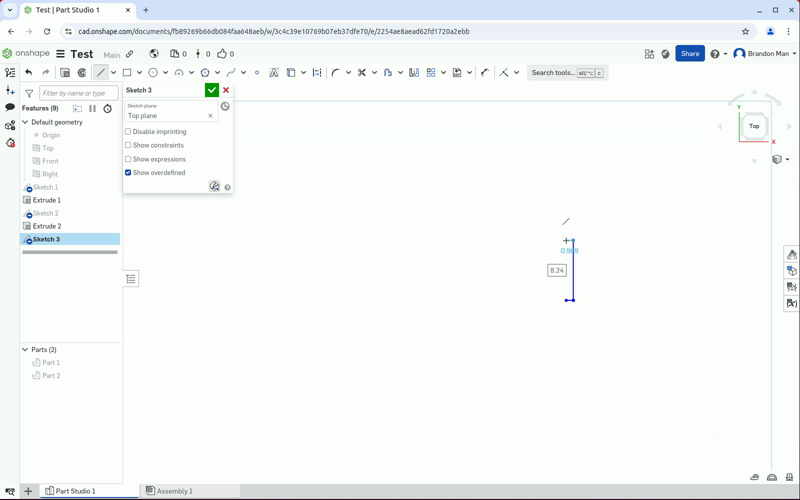
scroll(6)
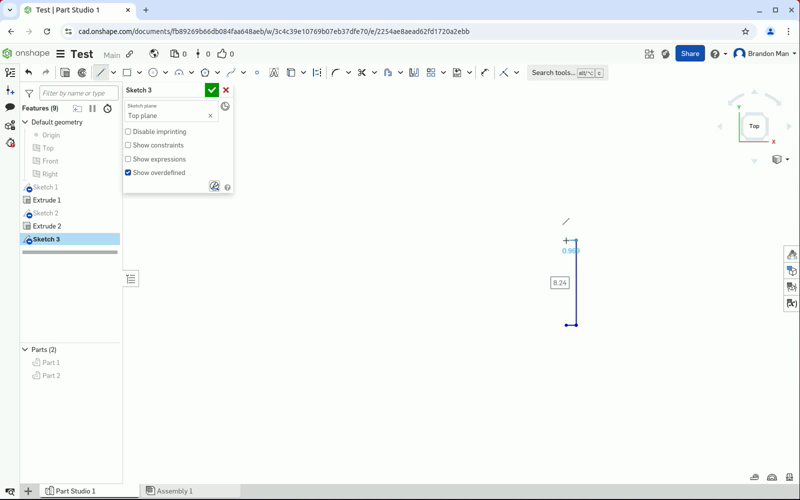
scroll(6)
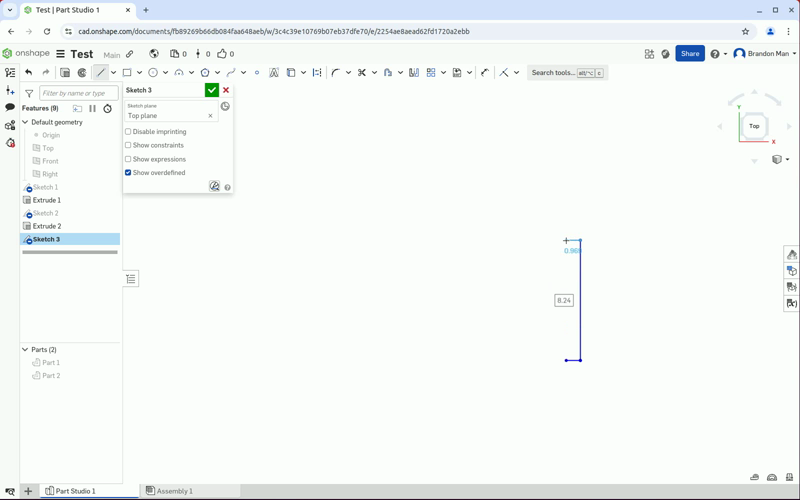
scroll(6)
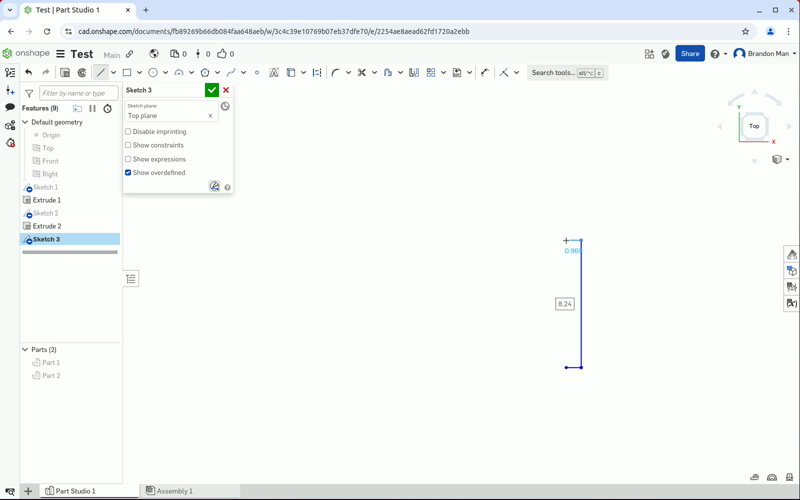
scroll(6)
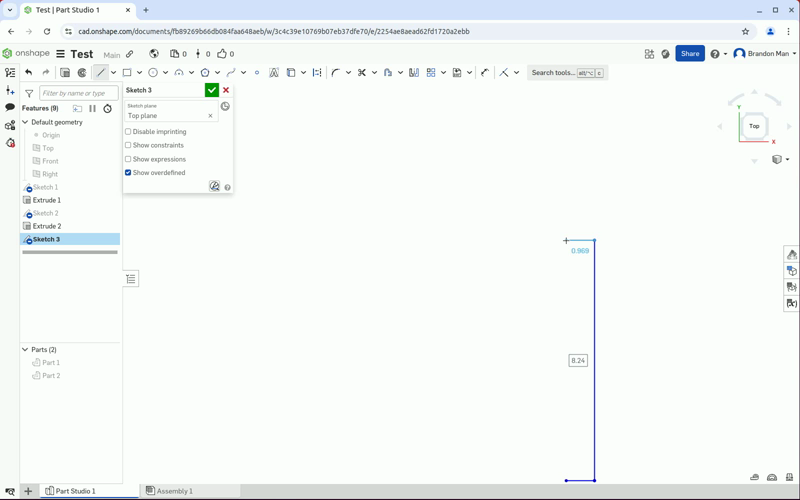
scroll(6)
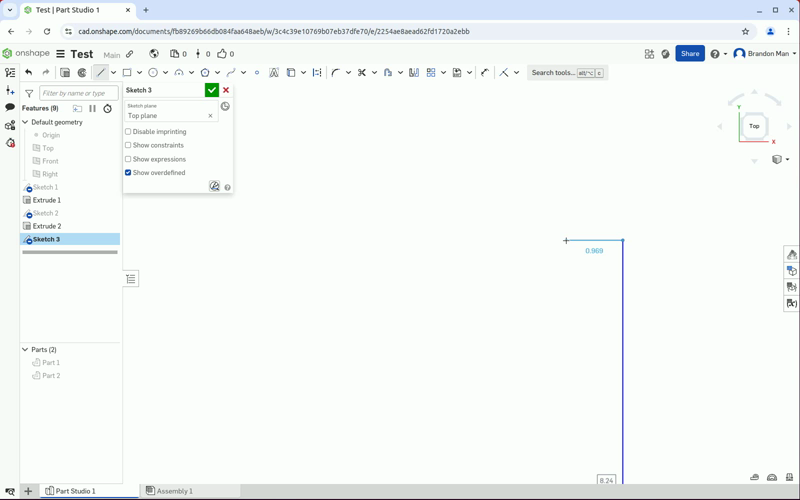
click(566, 240)
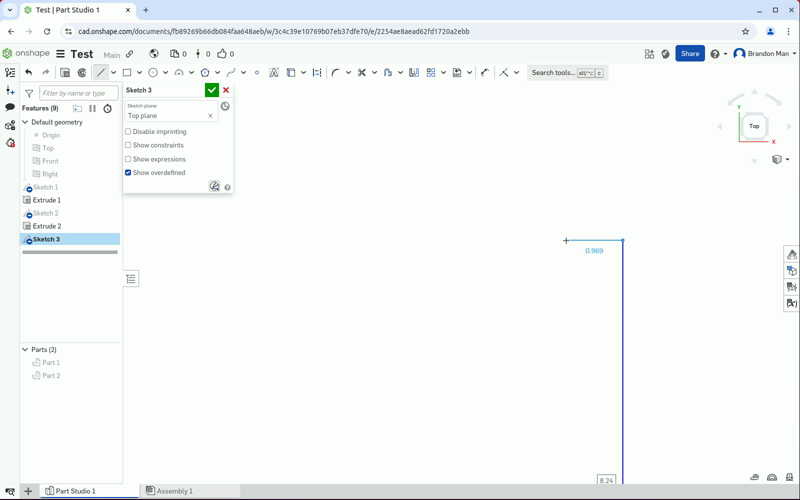
scroll(-6)
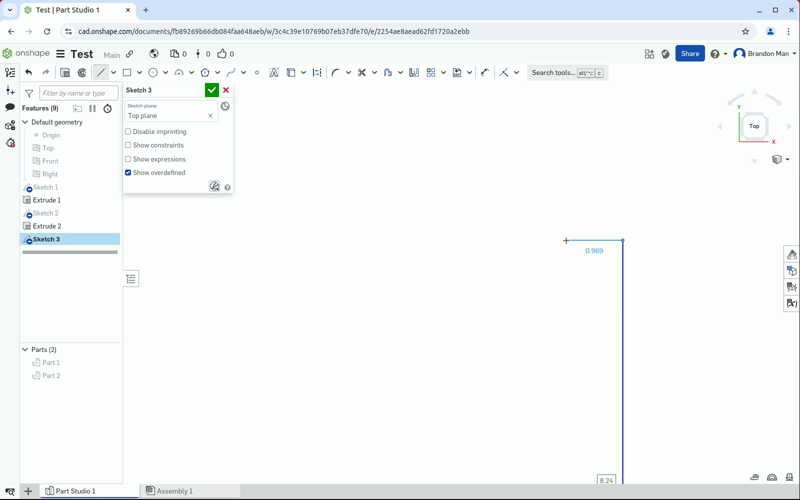
scroll(-6)
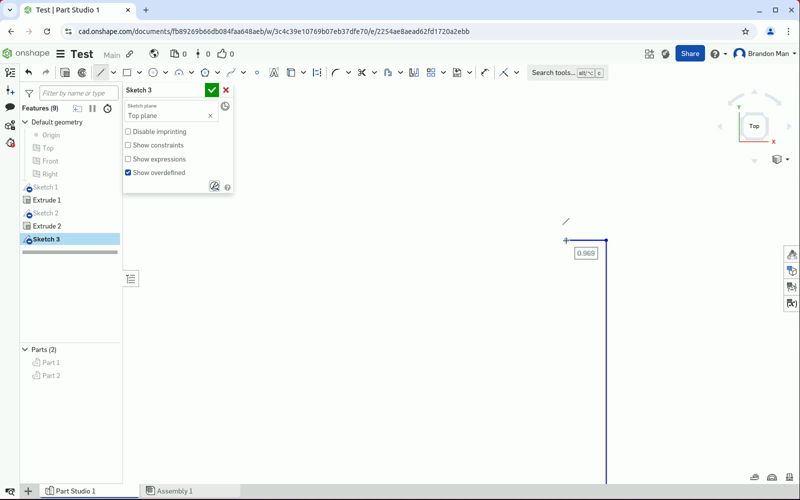
scroll(-6)
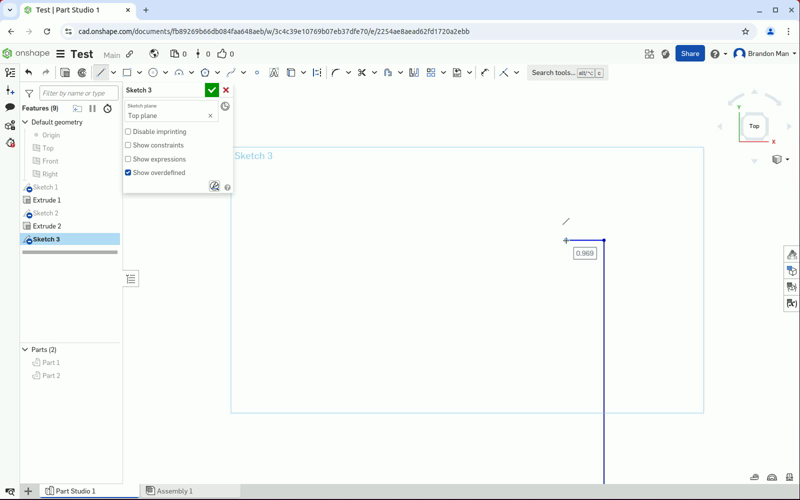
scroll(-6)
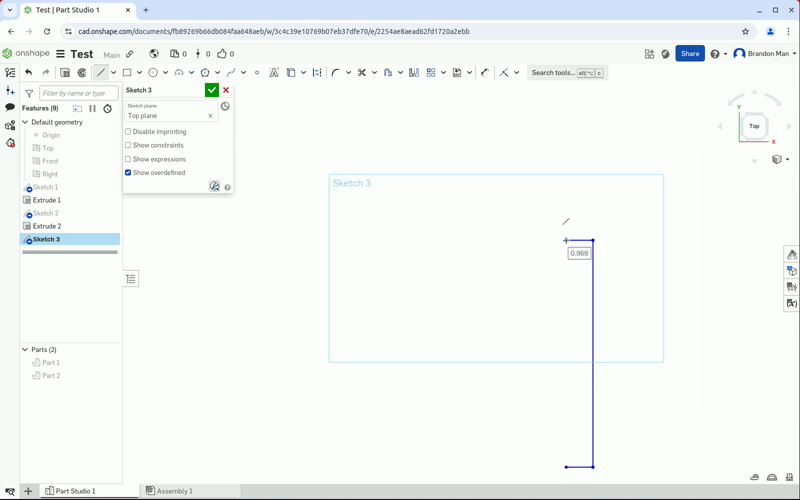
scroll(-6)
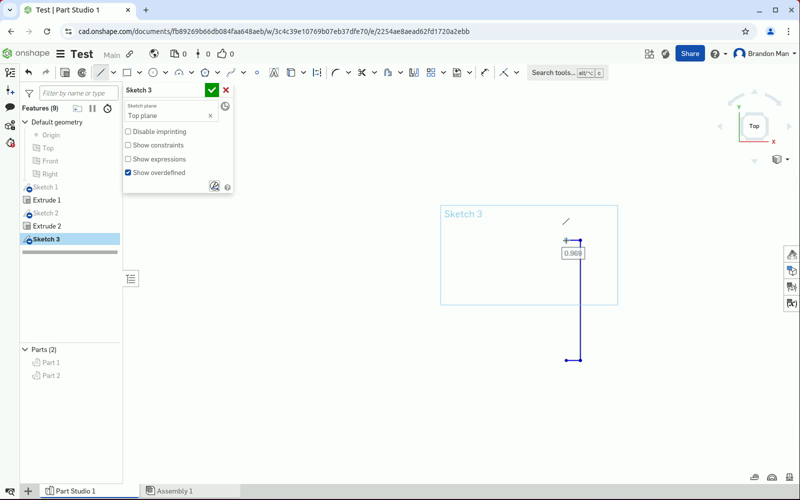
scroll(-6)
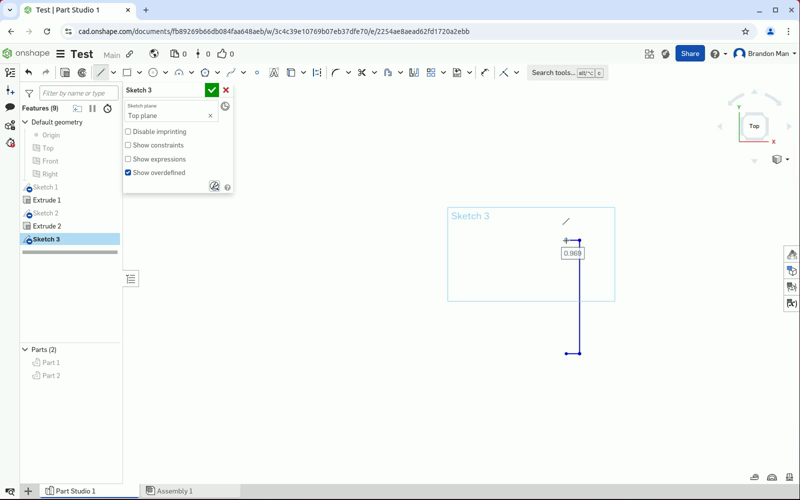
scroll(-6)
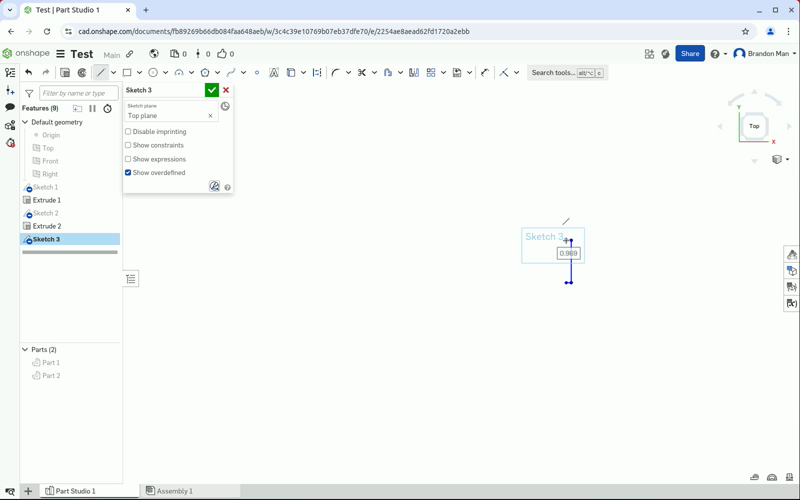
key_up(shift)
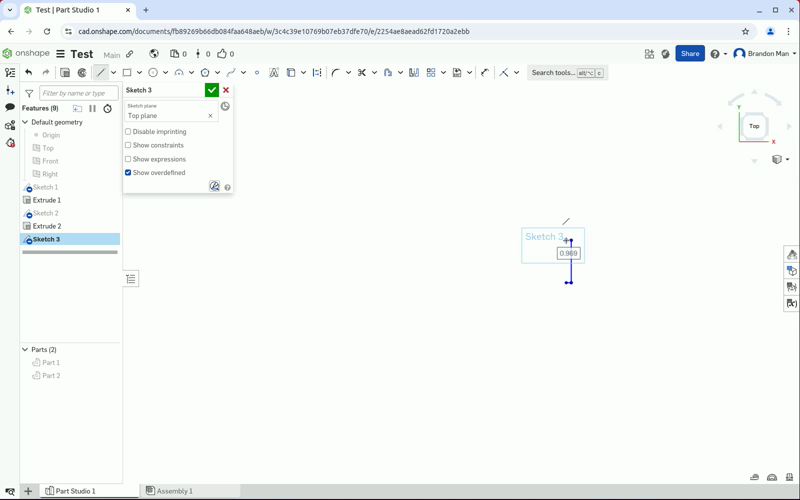
mouse_move(589, 240)
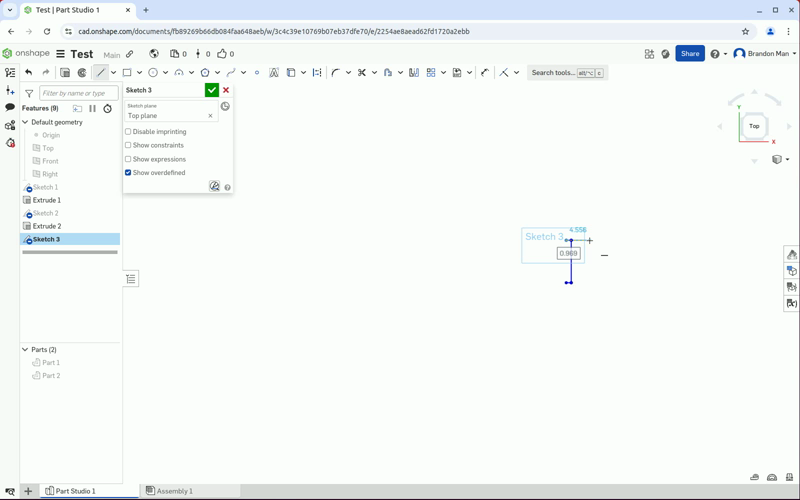
key_down(shift)
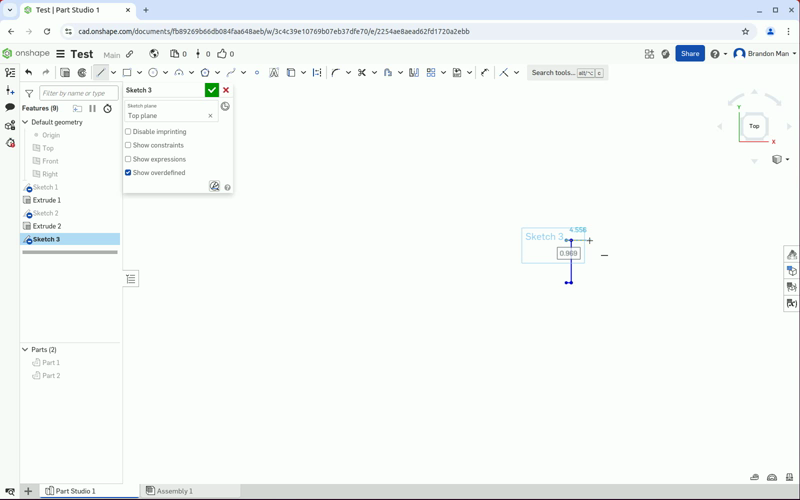
mouse_move(566, 282)
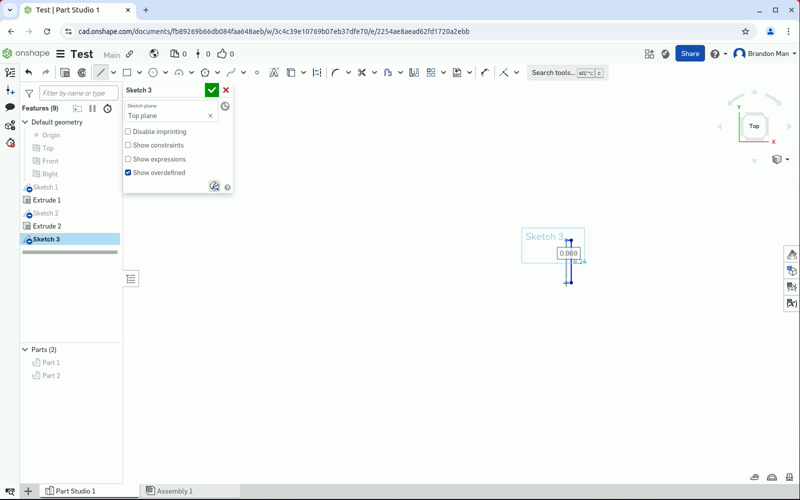
key_up(shift)
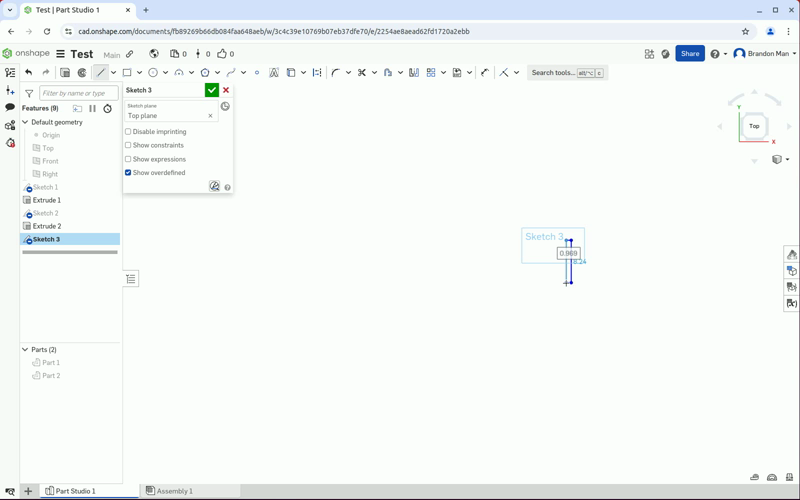
click(566, 282)
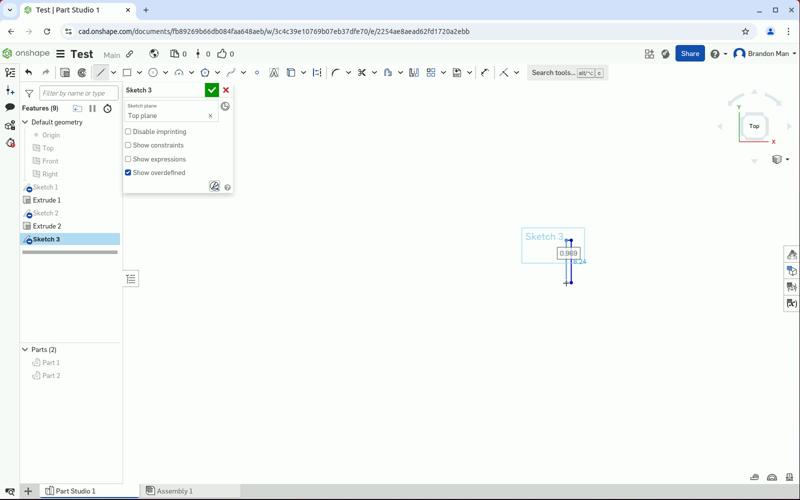
key(esc)
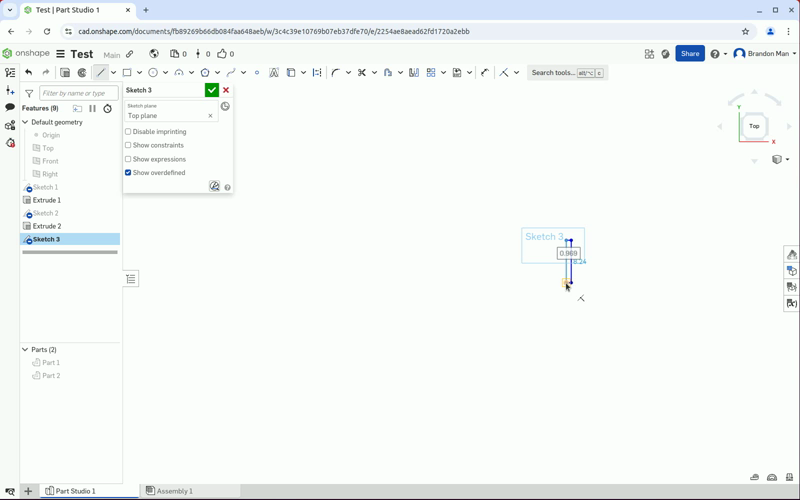
mouse_move(569, 272)
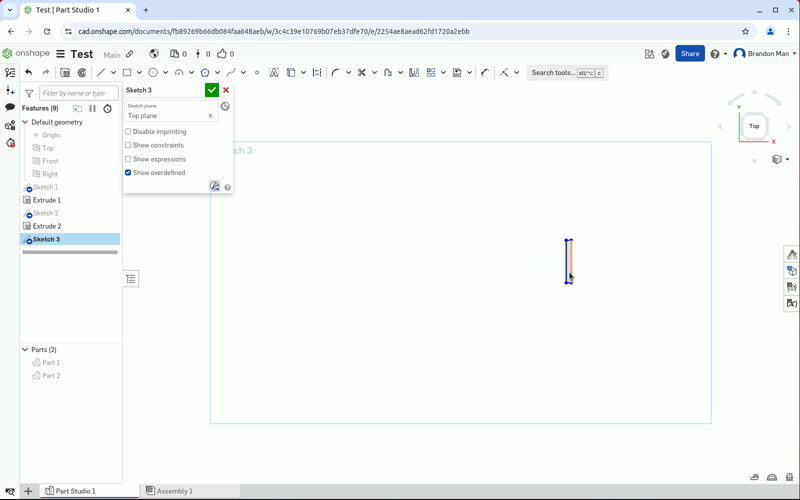
scroll(6)
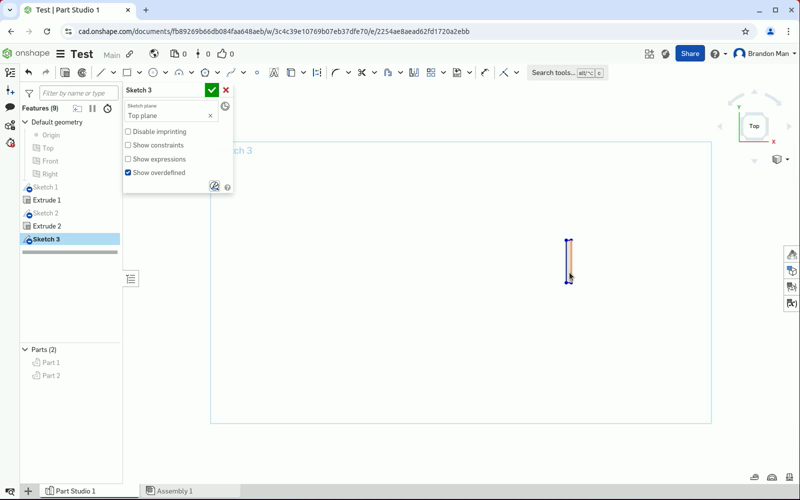
scroll(6)
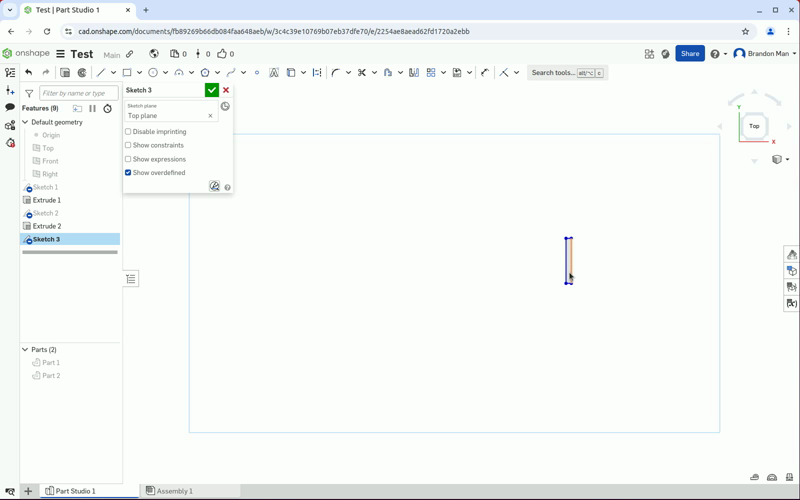
scroll(6)
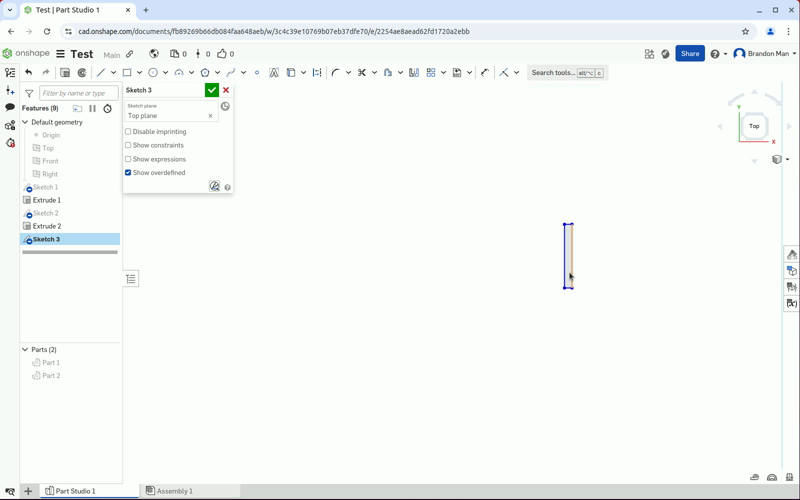
scroll(6)
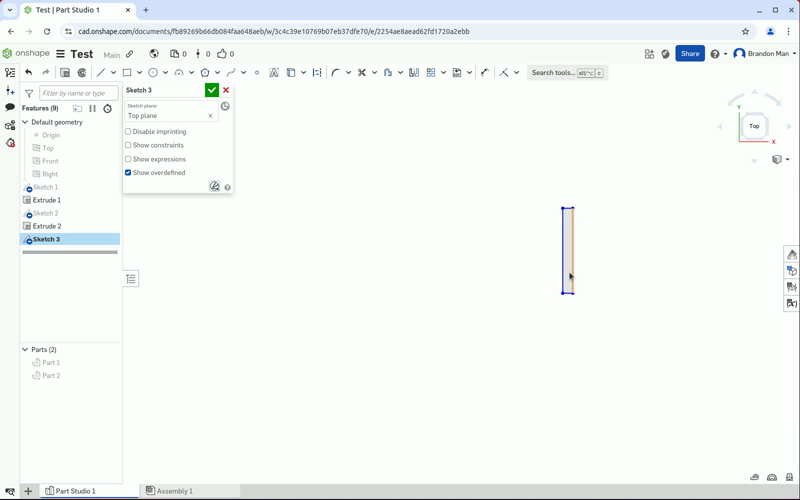
scroll(6)
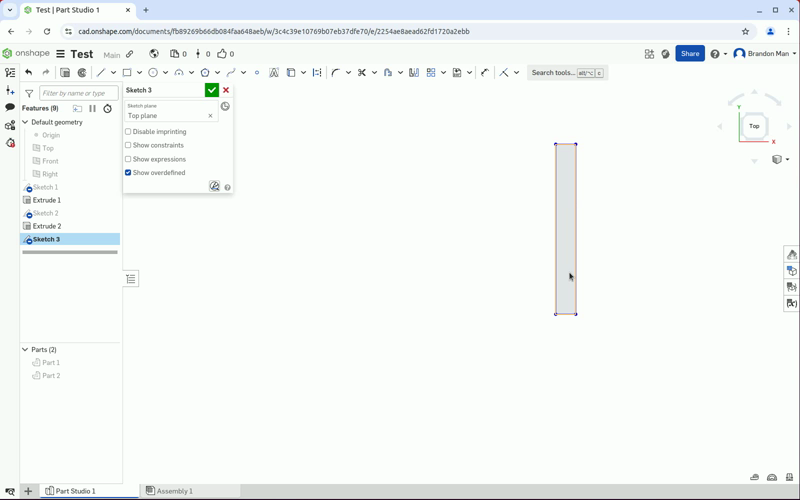
scroll(6)
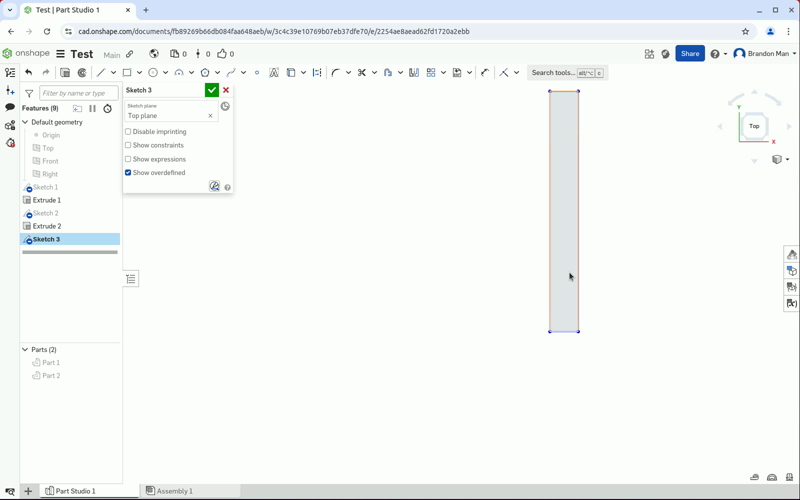
scroll(6)
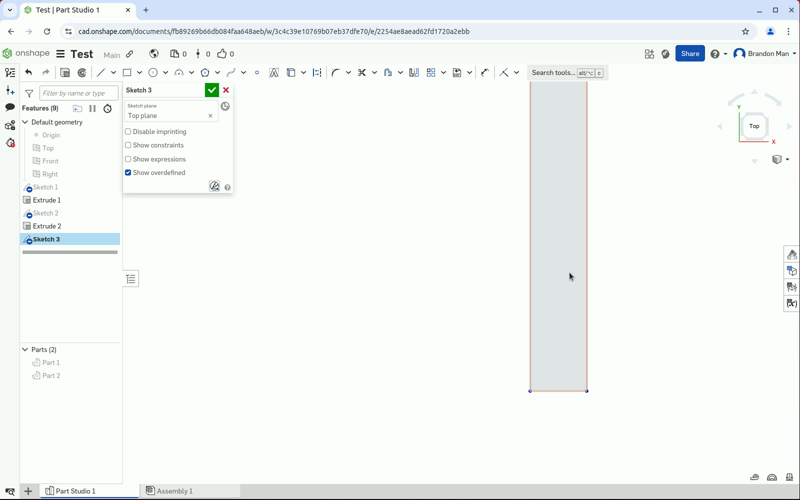
click(569, 272)
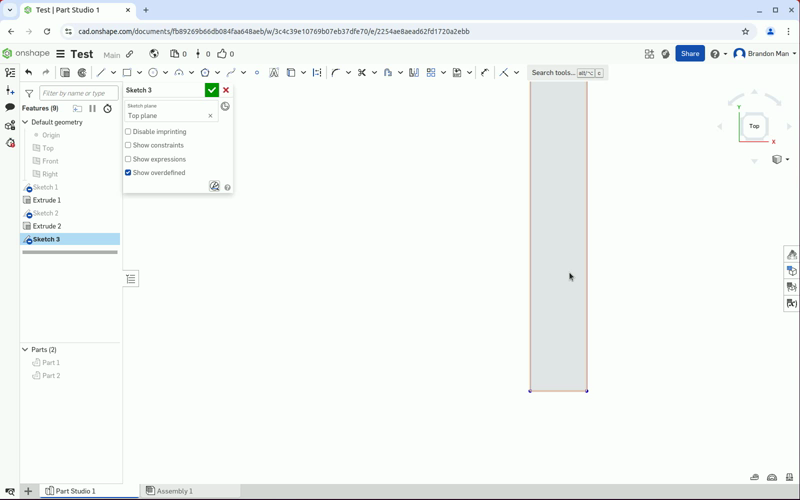
scroll(-6)
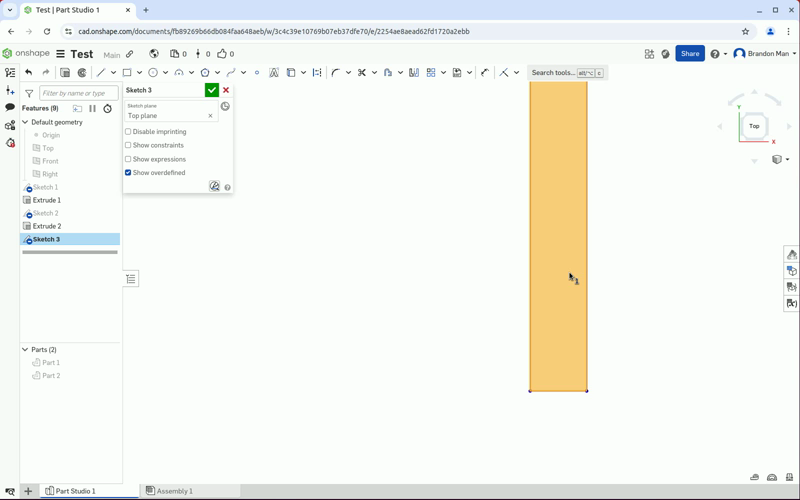
scroll(-6)
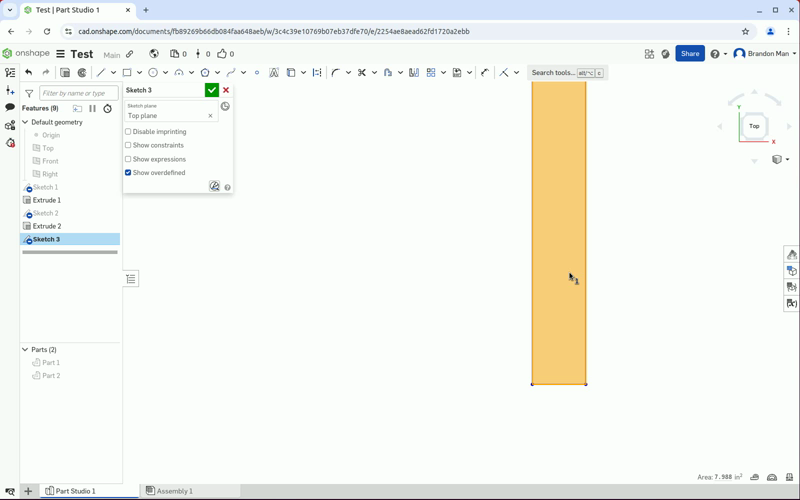
scroll(-6)
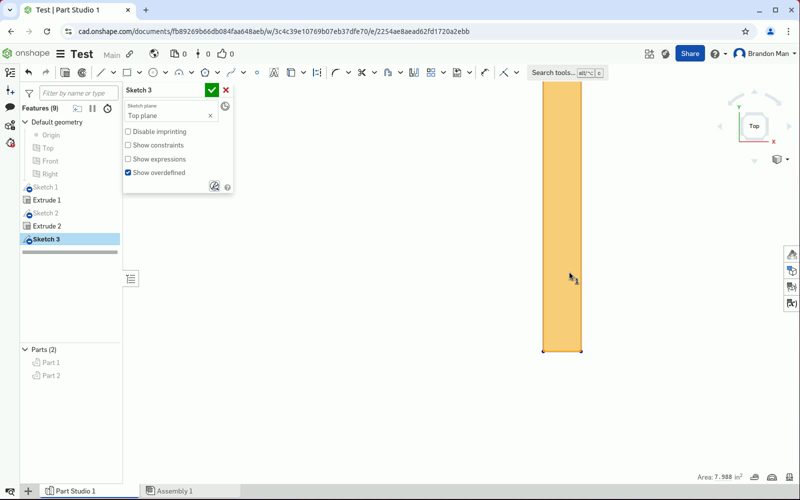
scroll(-6)
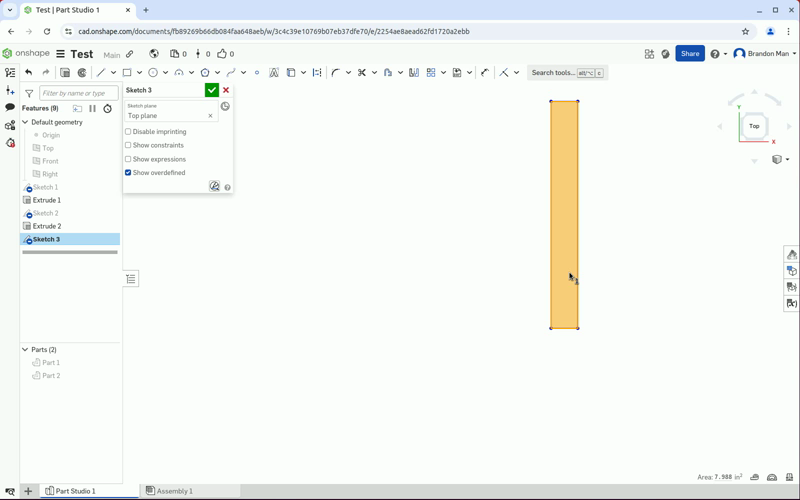
scroll(-6)
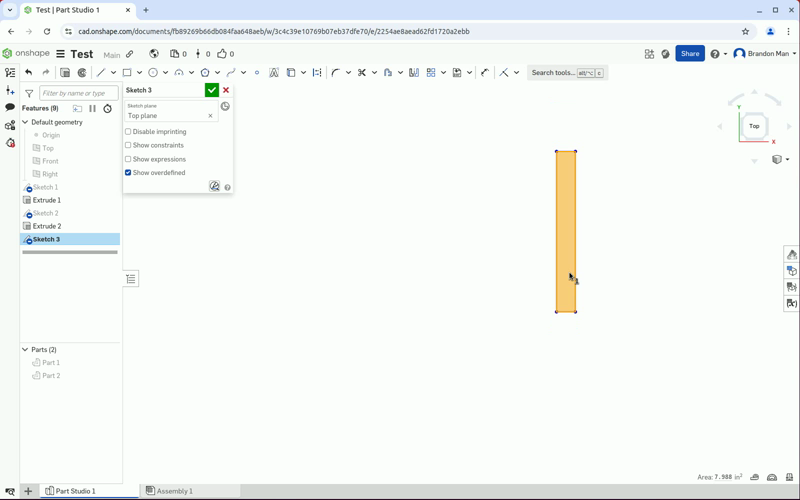
scroll(-6)
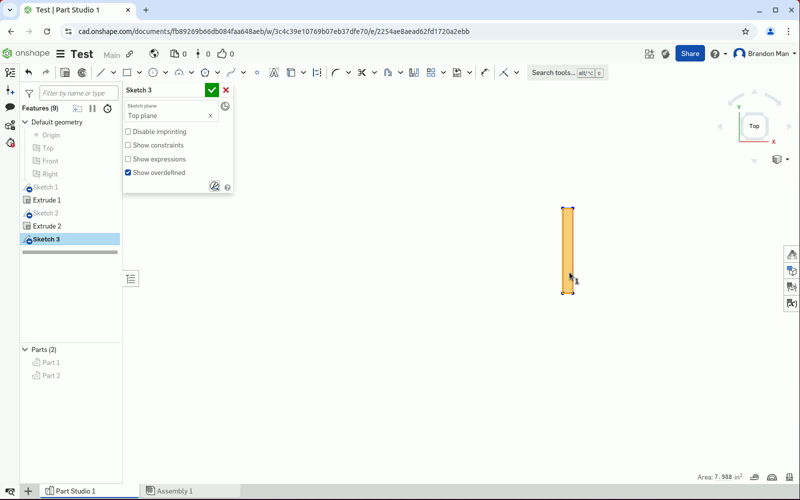
scroll(-6)
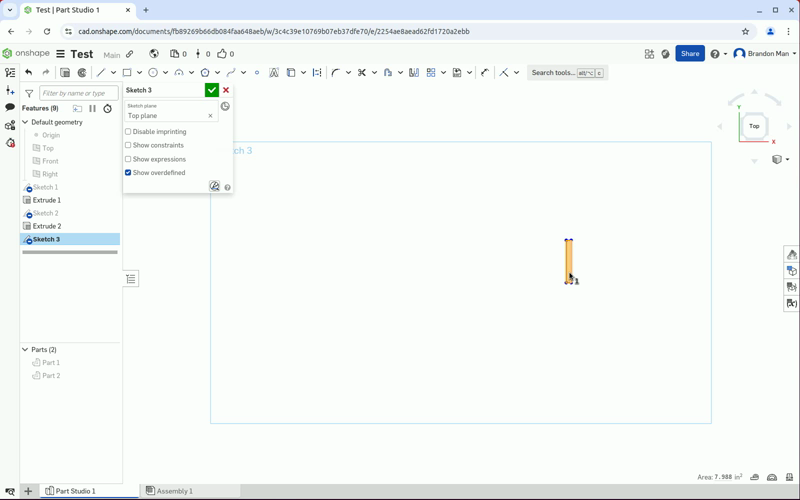
mouse_move(73, 352)
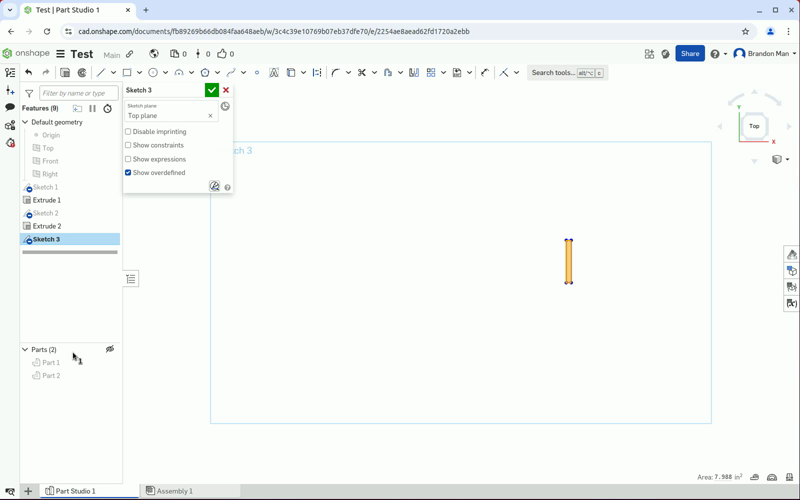
key(shift+y)
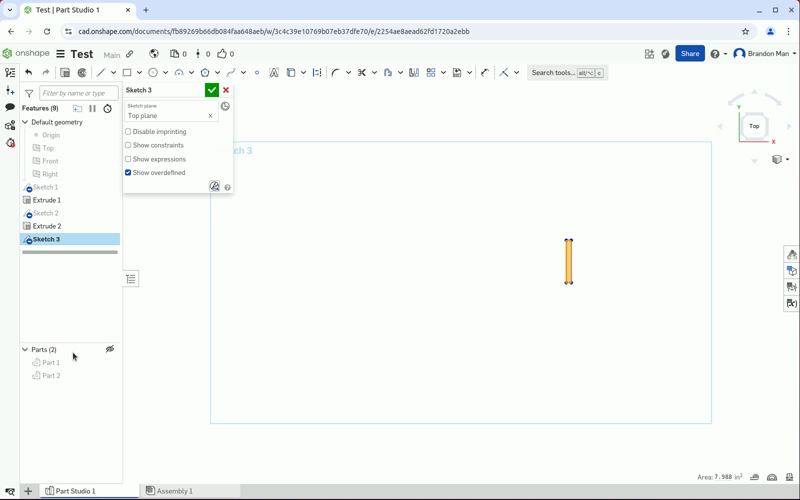
key(shift+e)
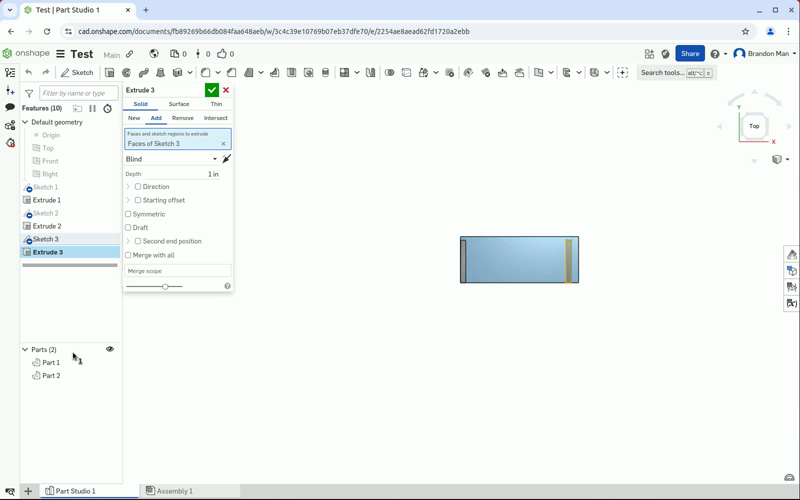
mouse_move(143, 106)
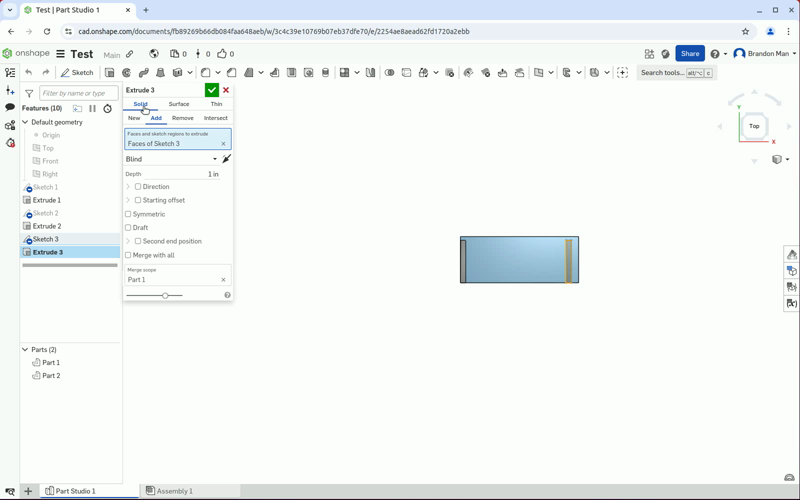
click(143, 106)
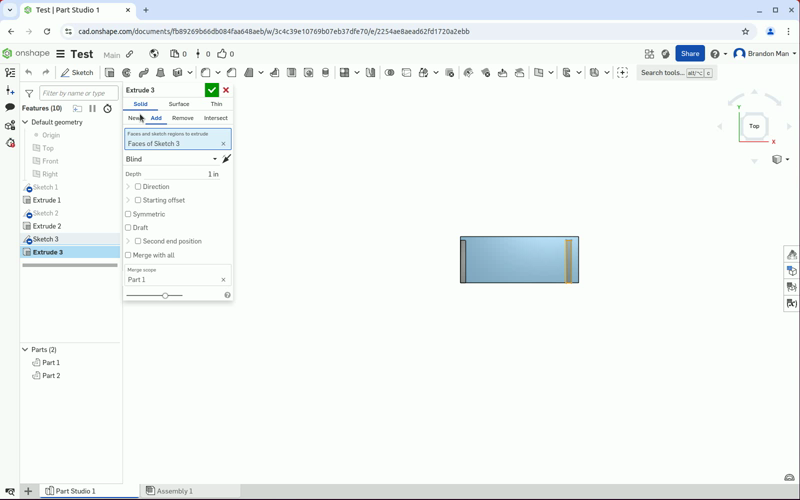
mouse_move(137, 120)
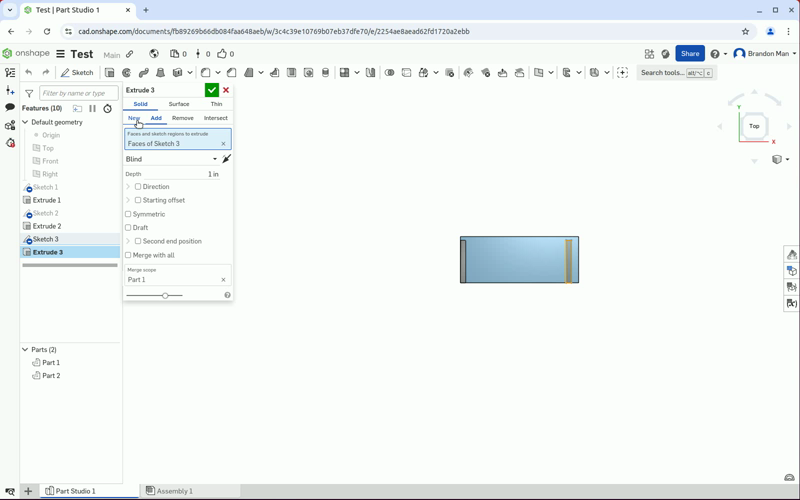
click(137, 120)
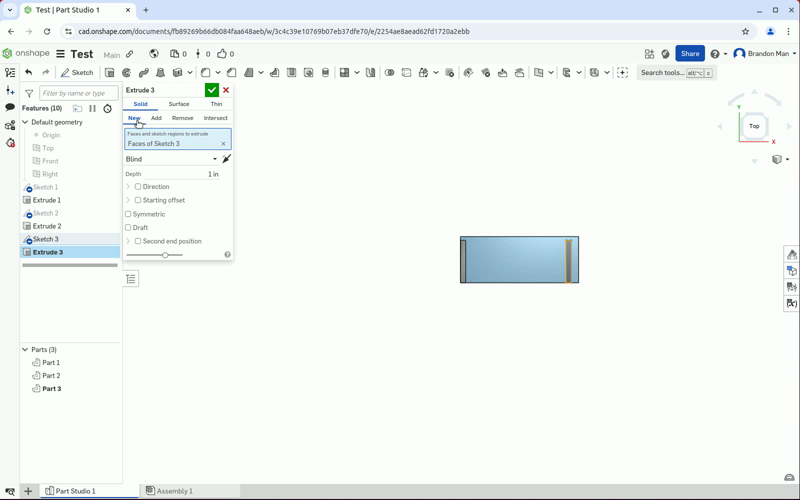
key(tab, 4)
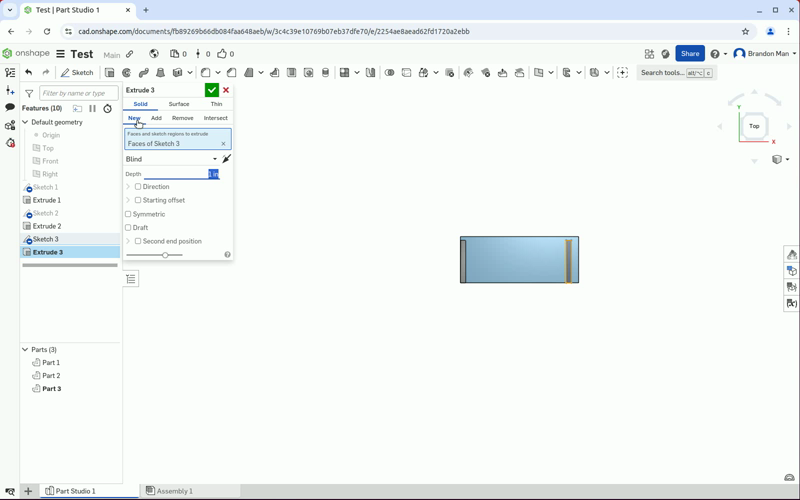
text(23.108)
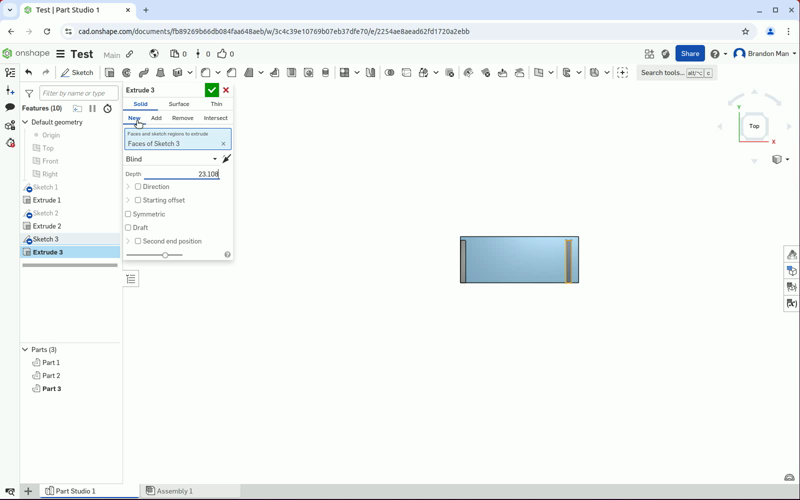
key(enter)
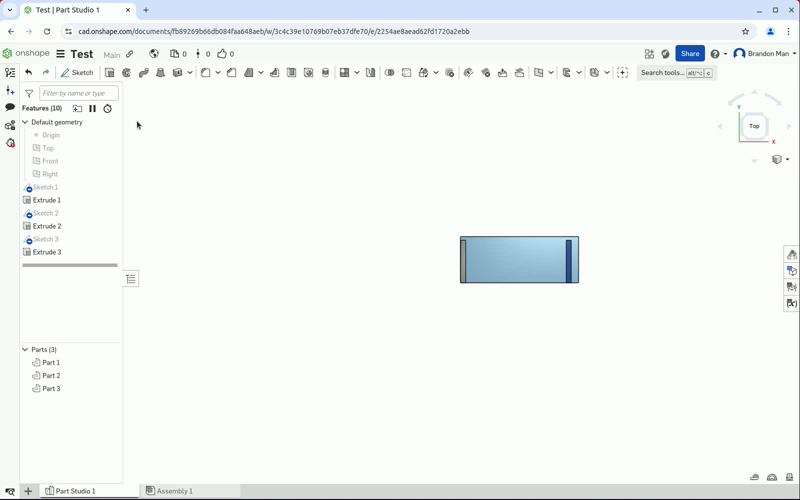
key(shift+h)
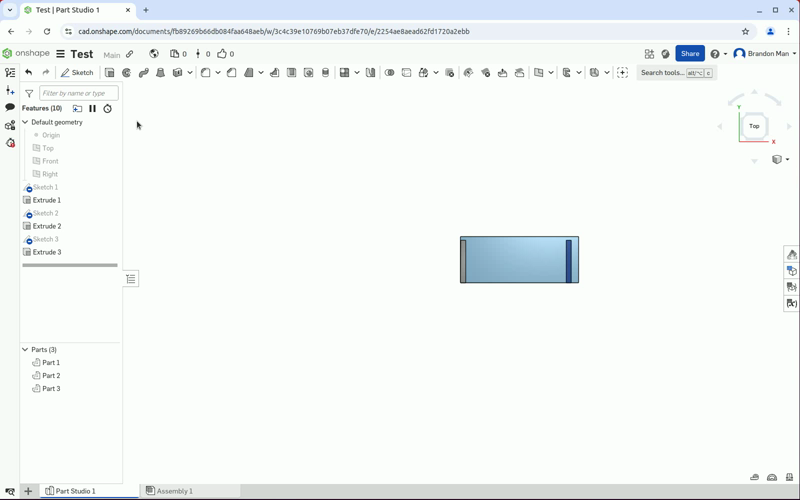
key(shift+h)
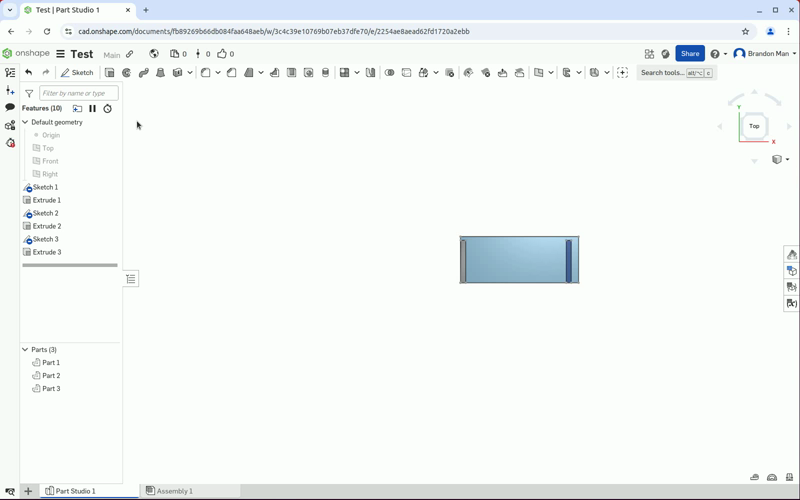
key(shift+7)
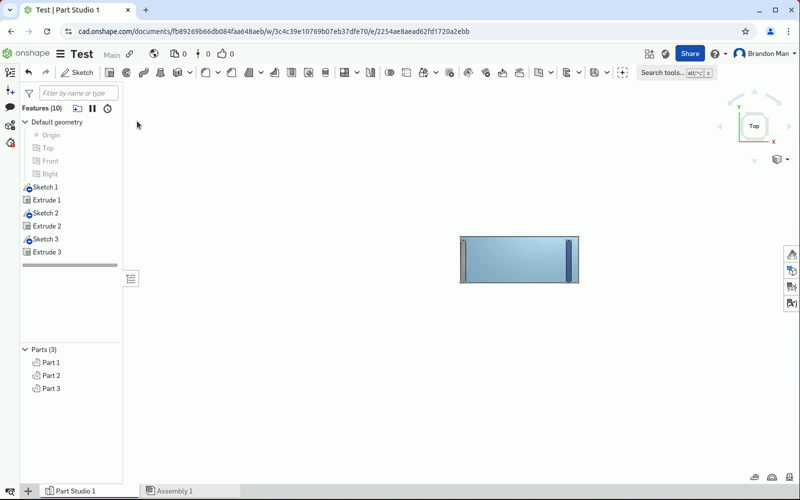
key(up, 3)
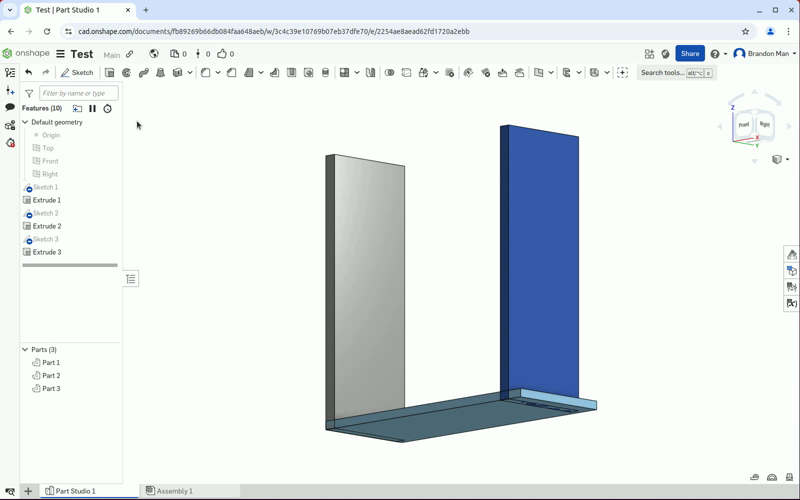
key(left, 3)
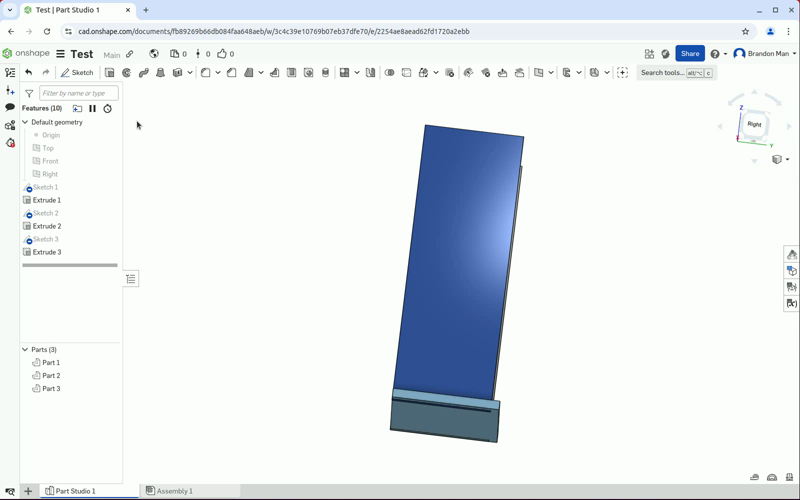
key(right, 3)
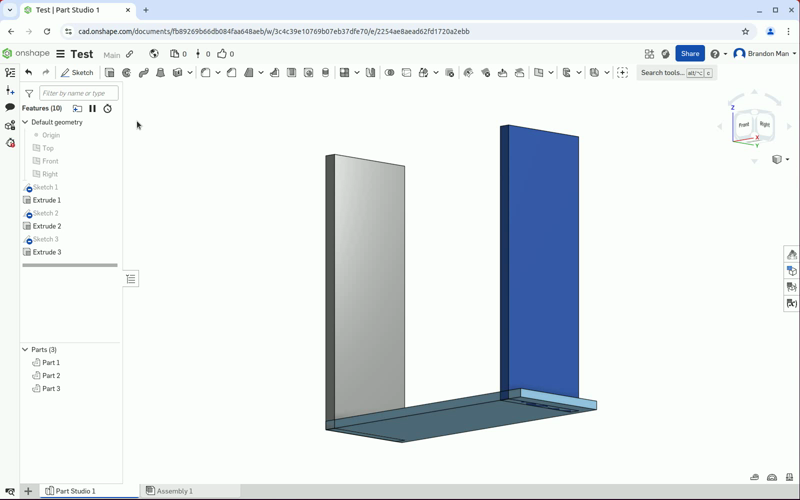
key(down, 3)
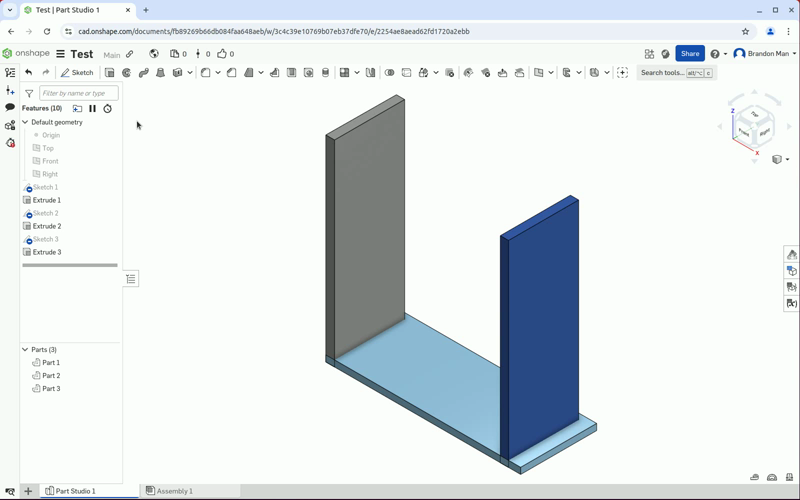
mouse_move(73, 189)
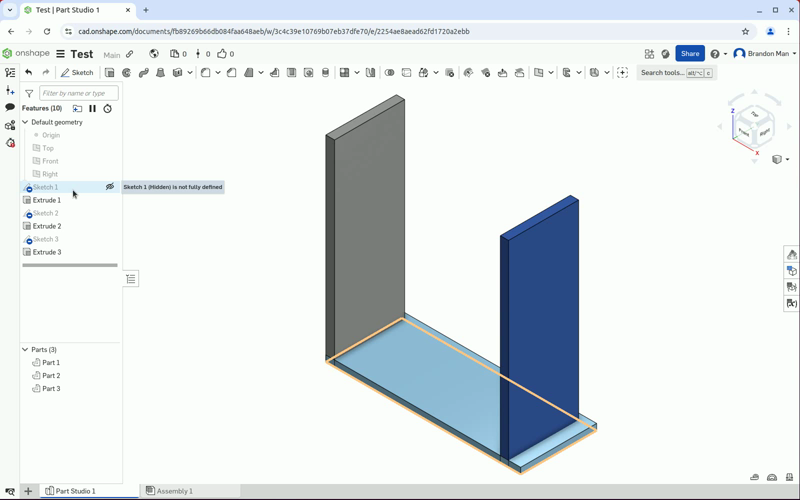
click(73, 189)